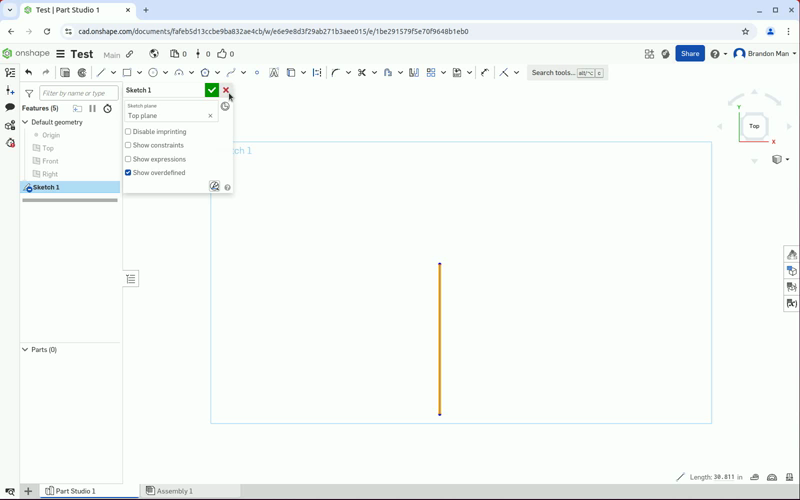
key(shift+h)
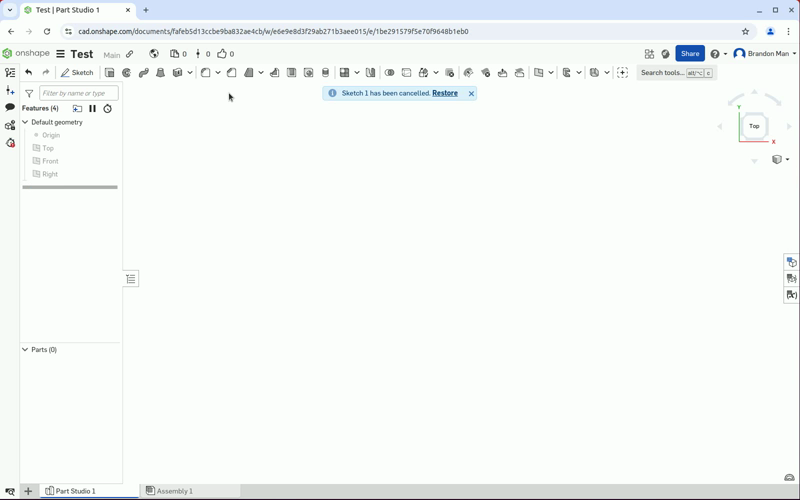
mouse_move(73, 352)
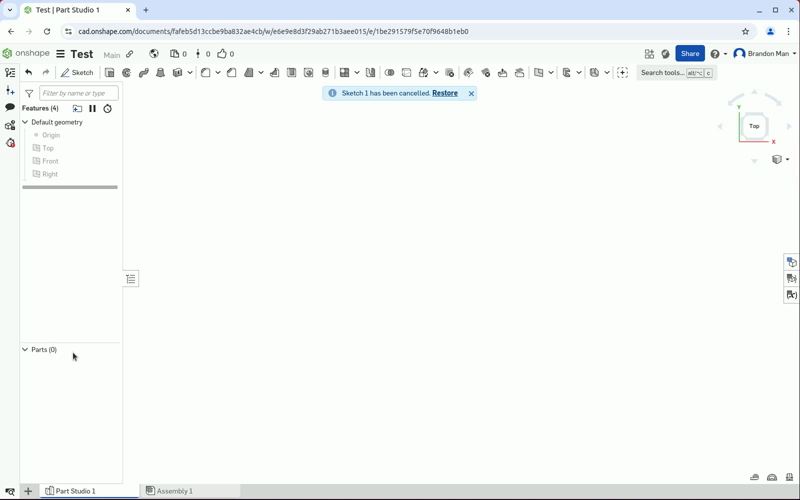
key(y)
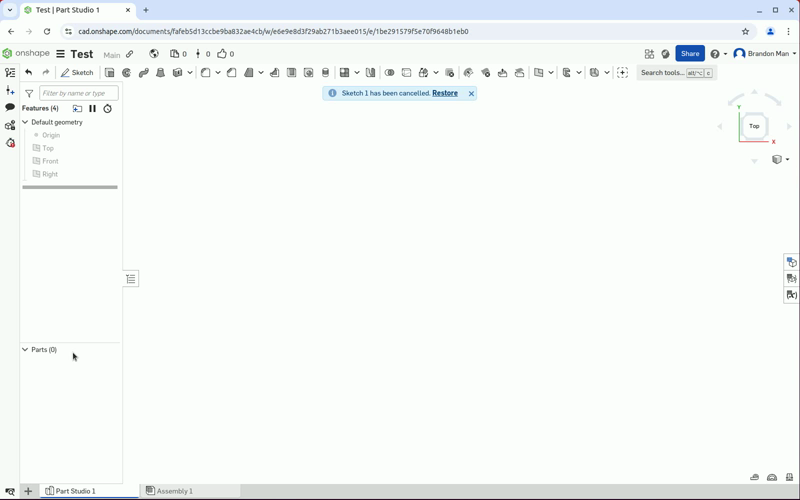
key(shift+p)
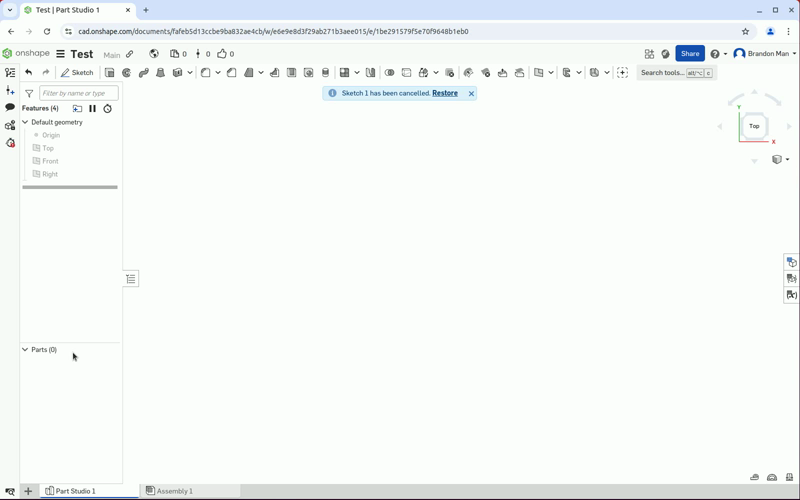
key(space)
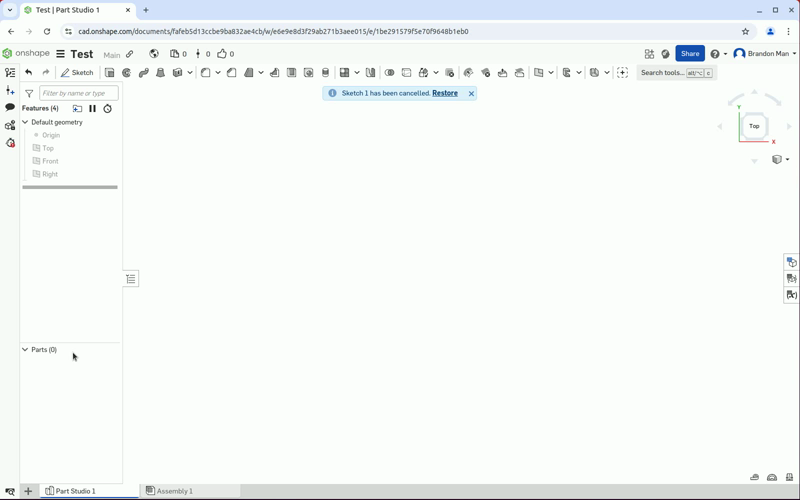
key_down(shift)
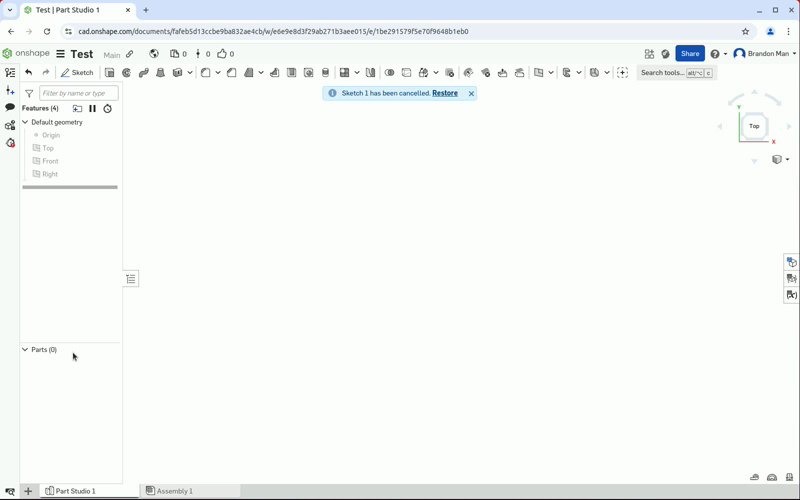
key(up)
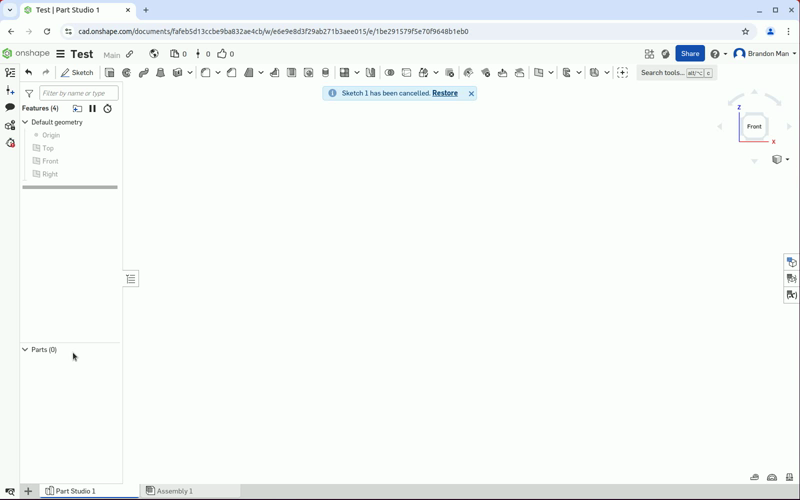
key_up(shift)
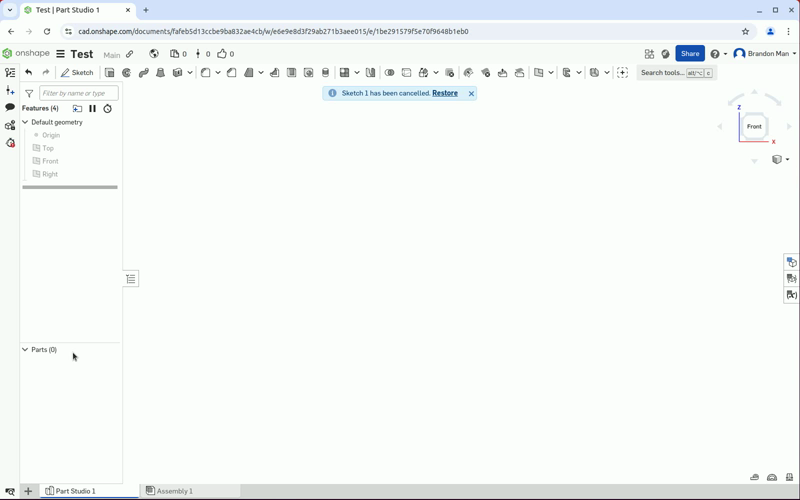
mouse_move(73, 352)
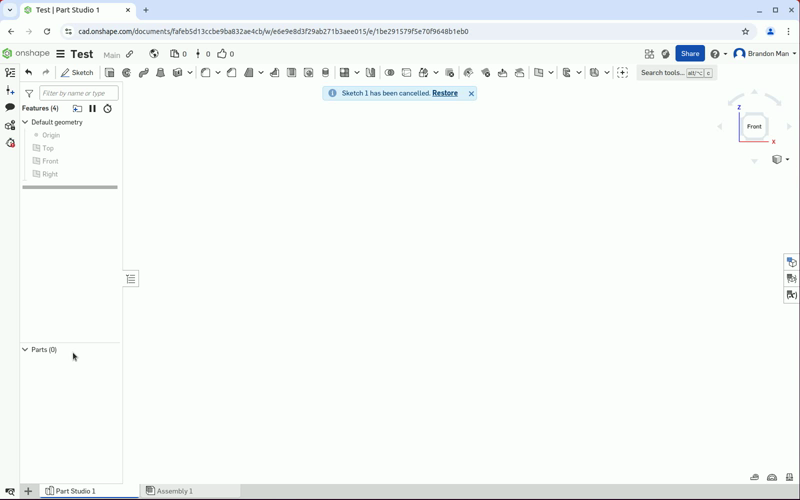
key(shift+y)
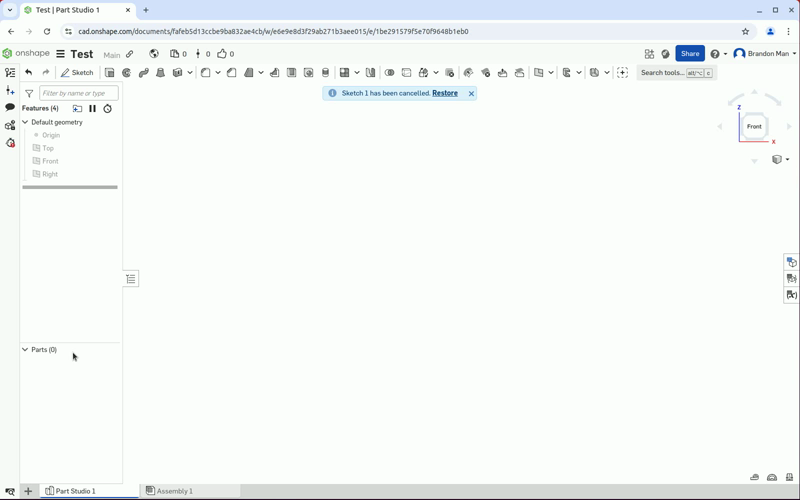
key(shift+s)
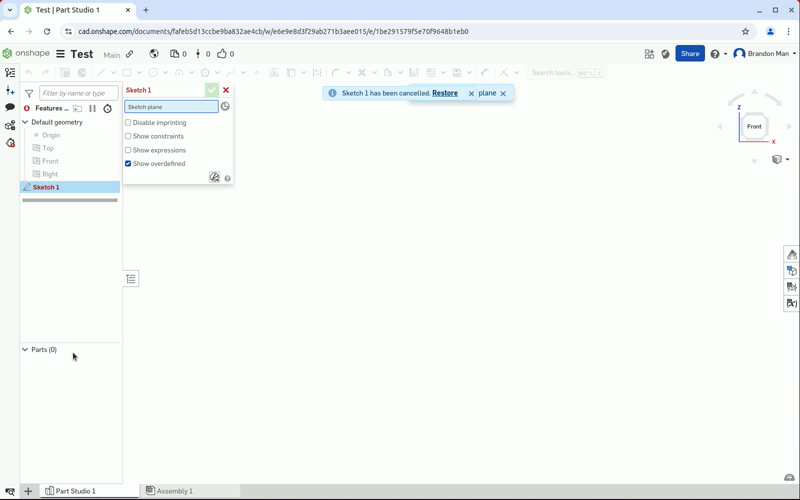
mouse_move(73, 163)
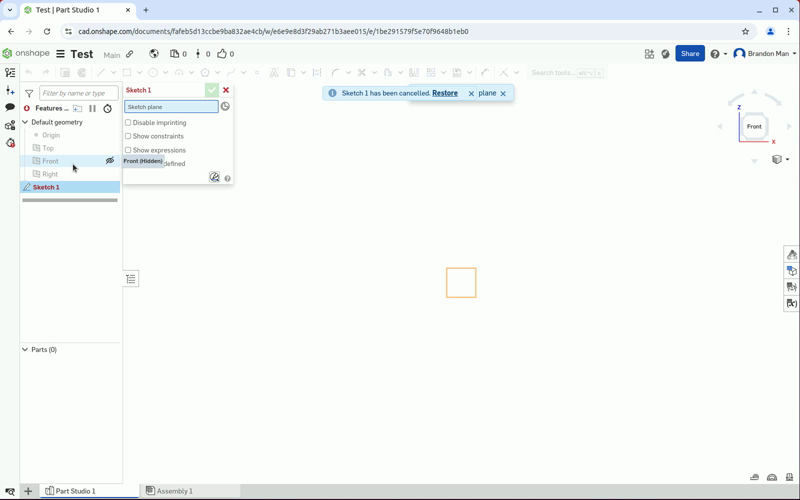
click(73, 163)
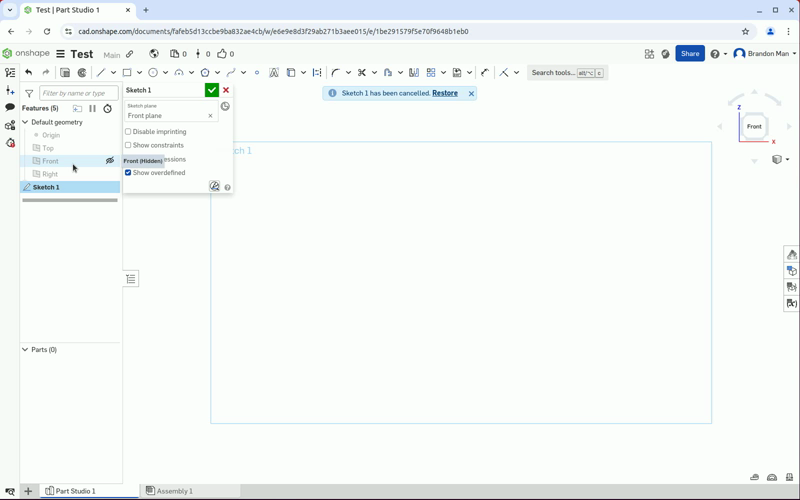
mouse_move(73, 352)
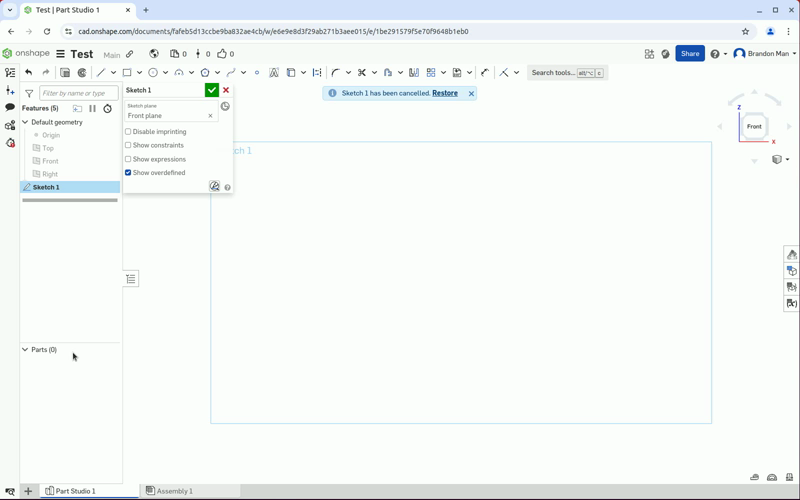
key(y)
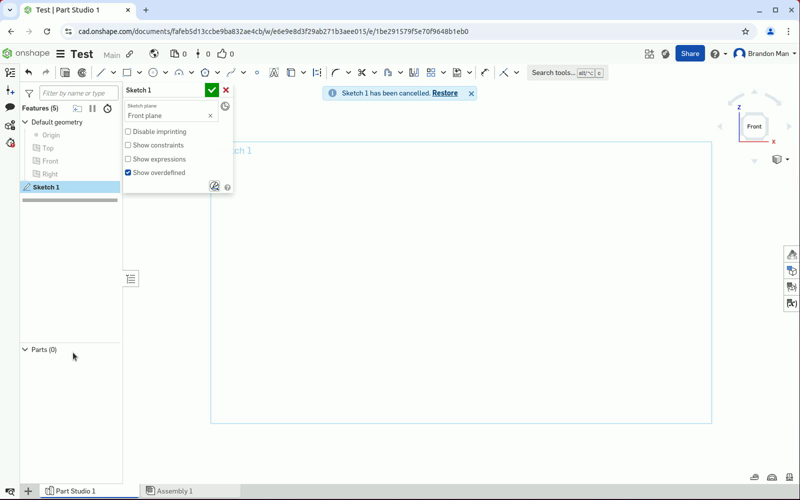
key(l)
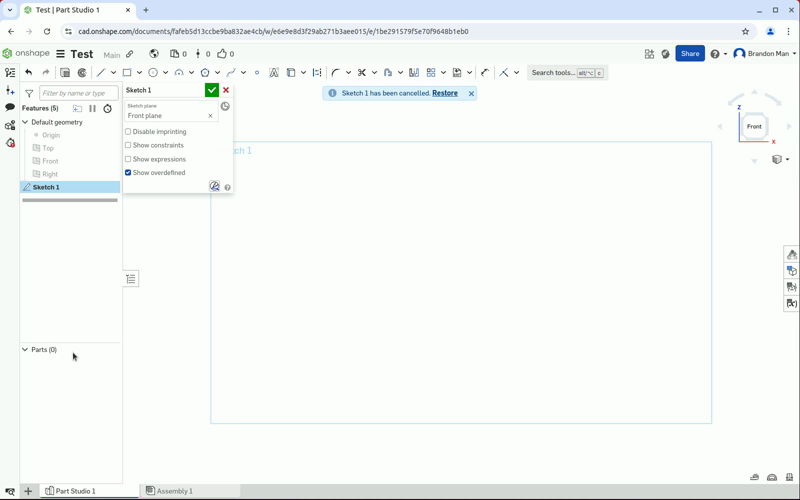
key_down(shift)
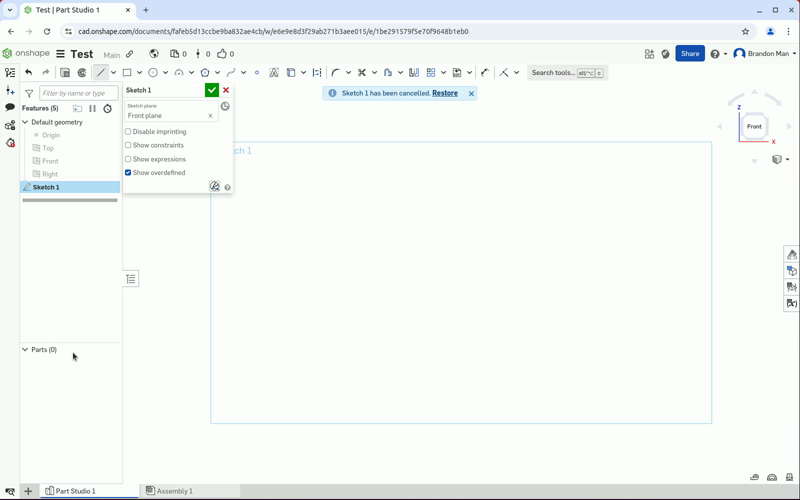
mouse_move(396, 326)
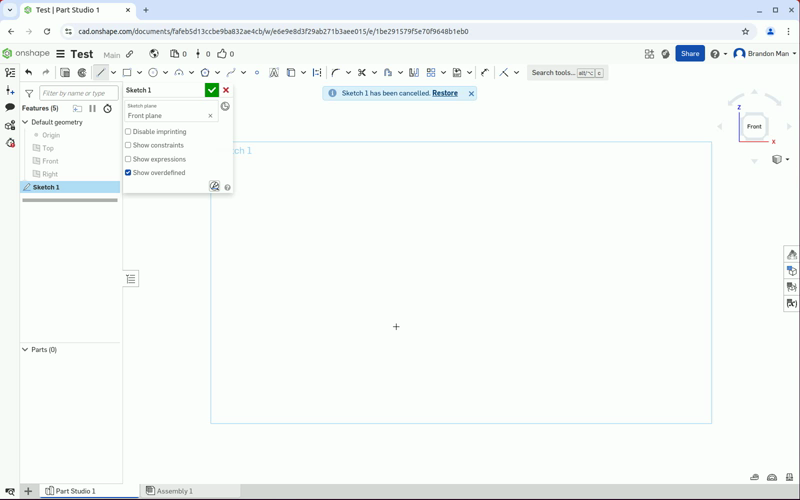
click(396, 326)
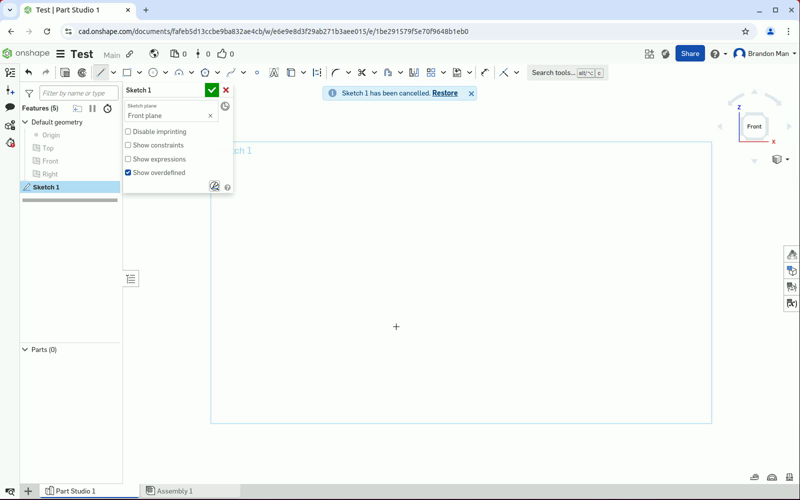
key_up(shift)
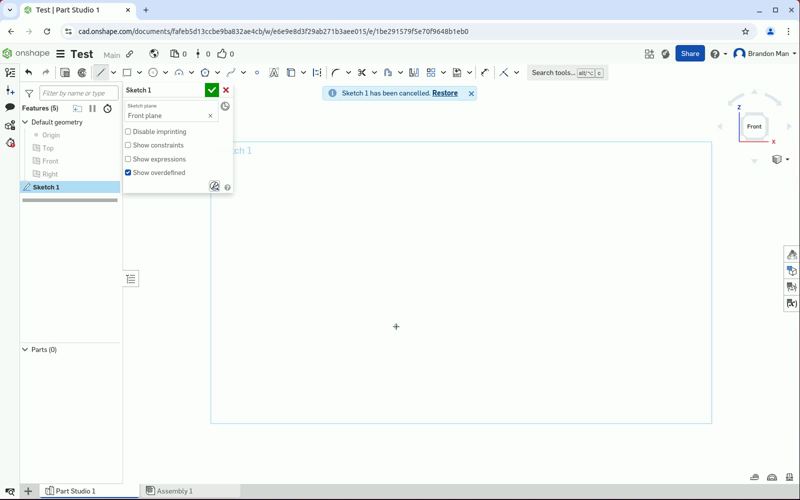
key_down(shift)
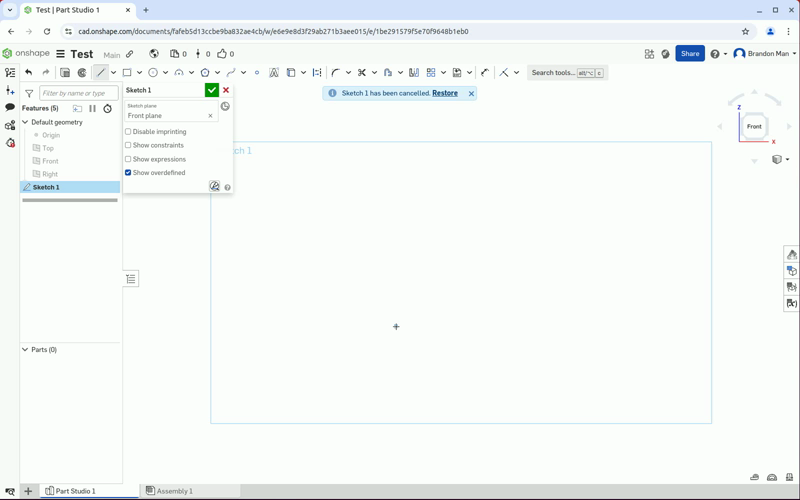
mouse_move(548, 326)
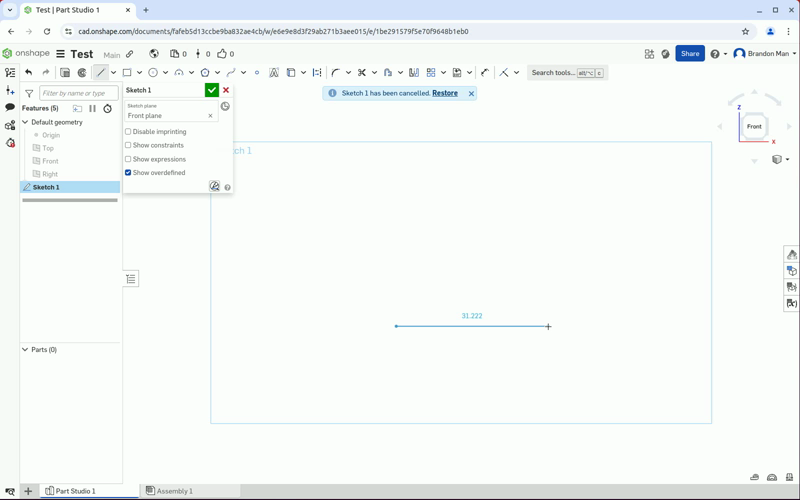
click(548, 326)
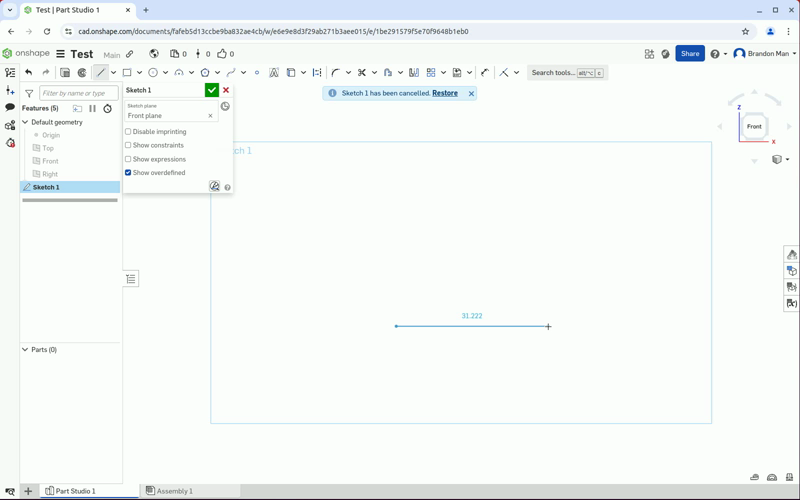
key_up(shift)
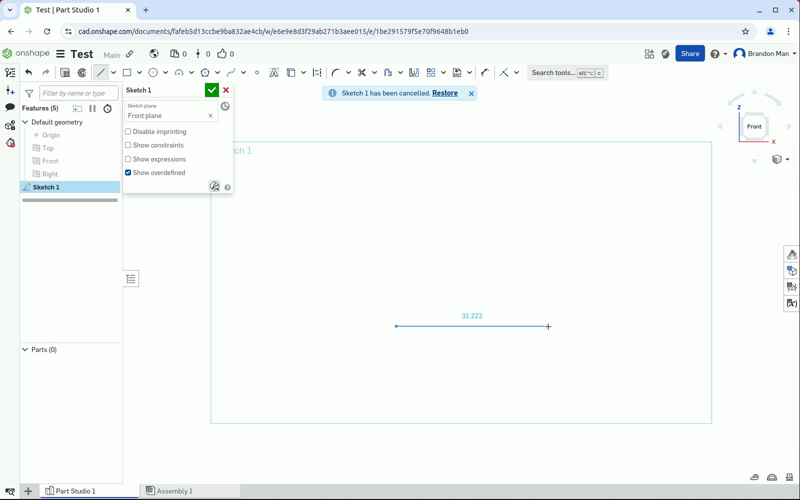
key_down(shift)
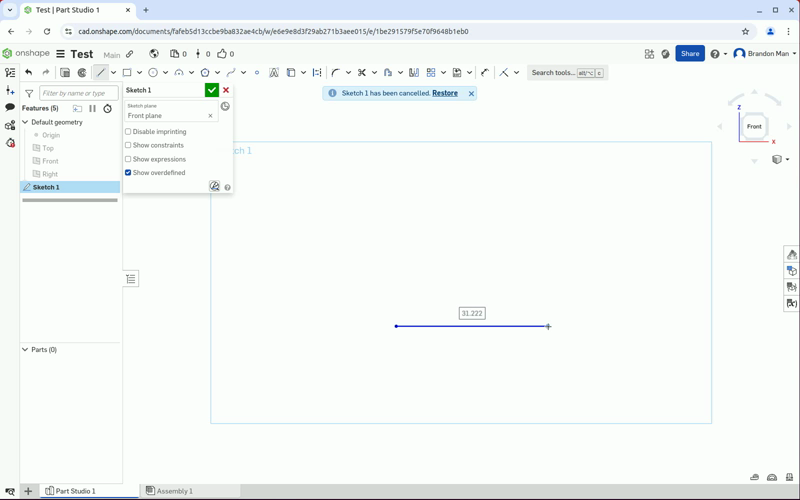
mouse_move(578, 326)
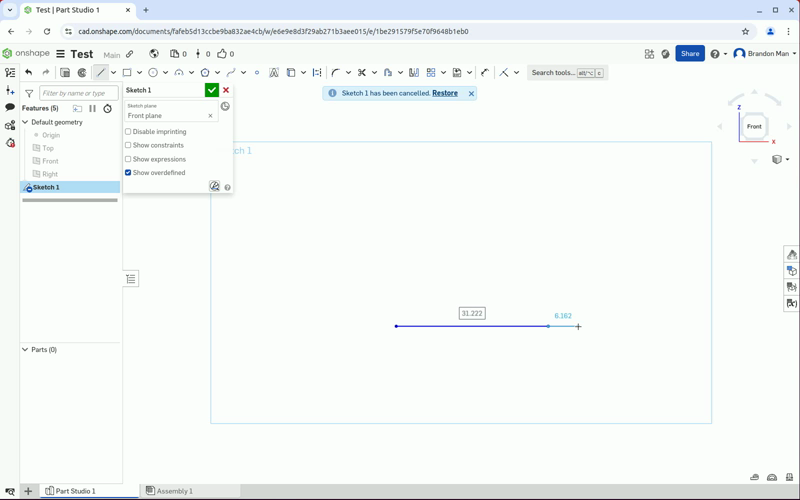
mouse_move(548, 267)
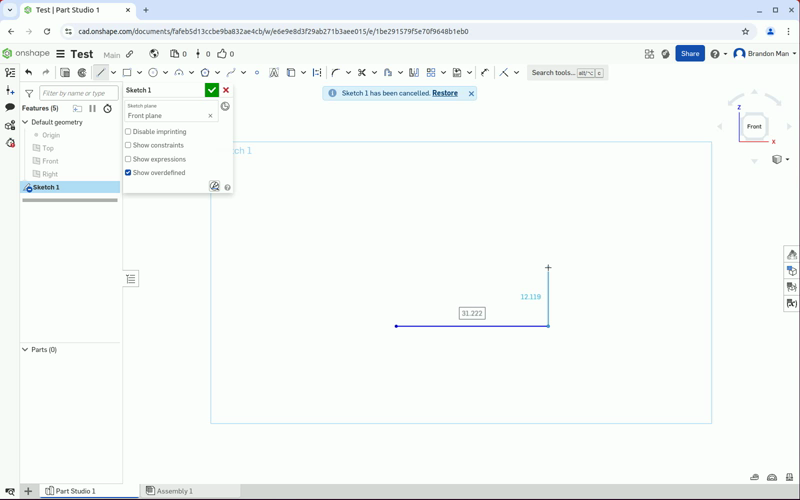
click(548, 267)
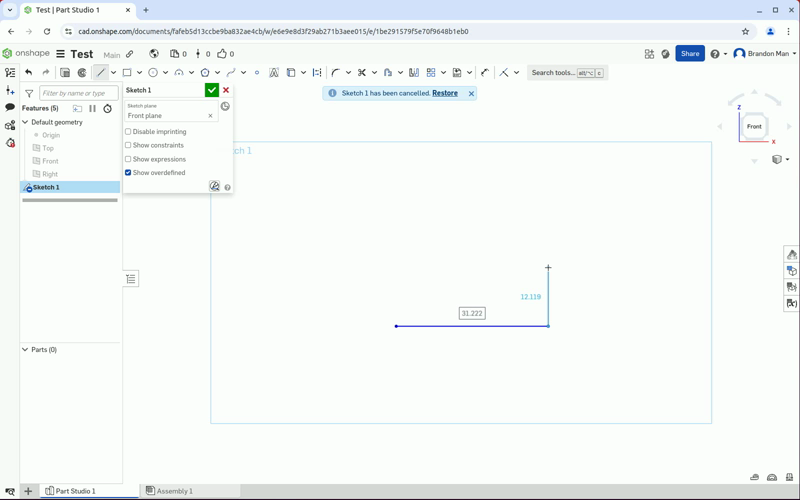
key_up(shift)
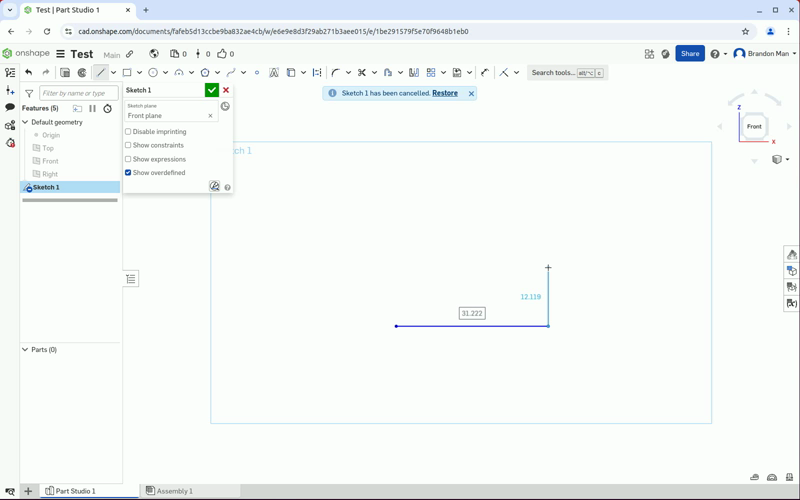
key_down(shift)
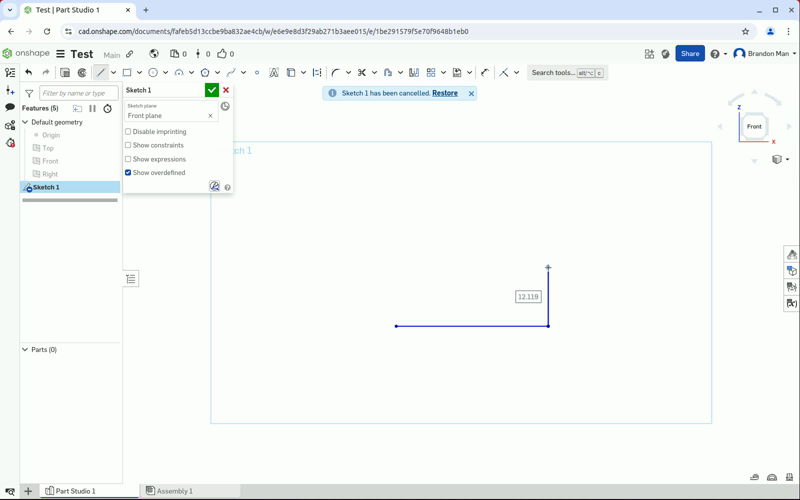
mouse_move(578, 267)
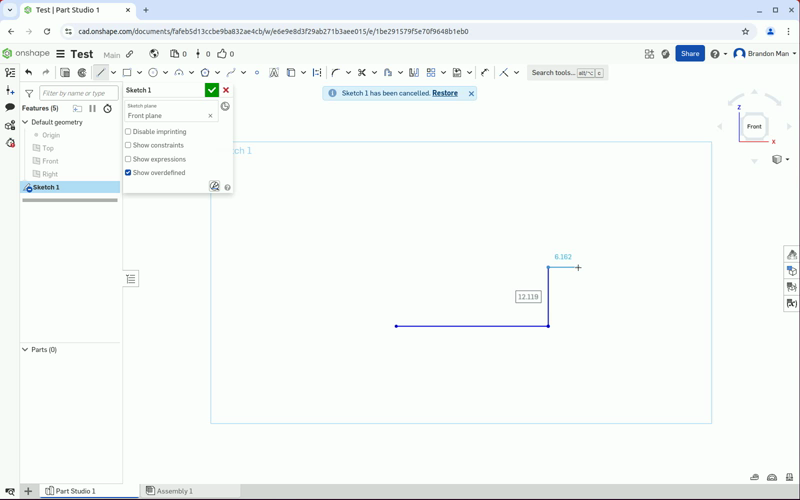
mouse_move(572, 267)
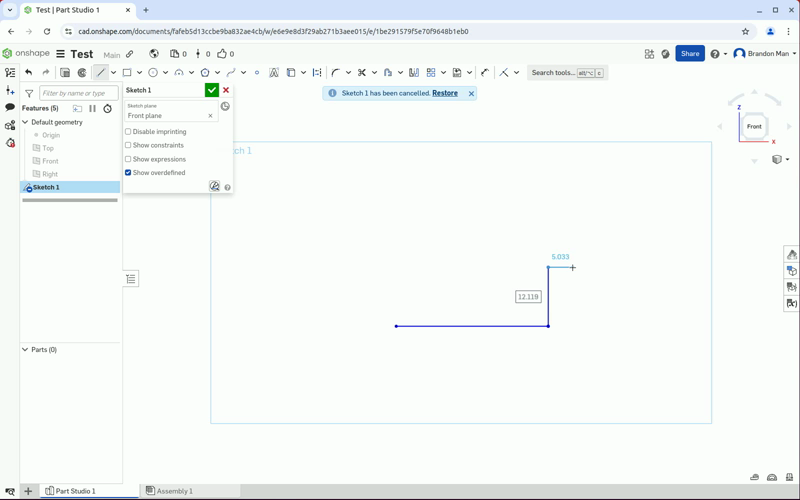
click(572, 267)
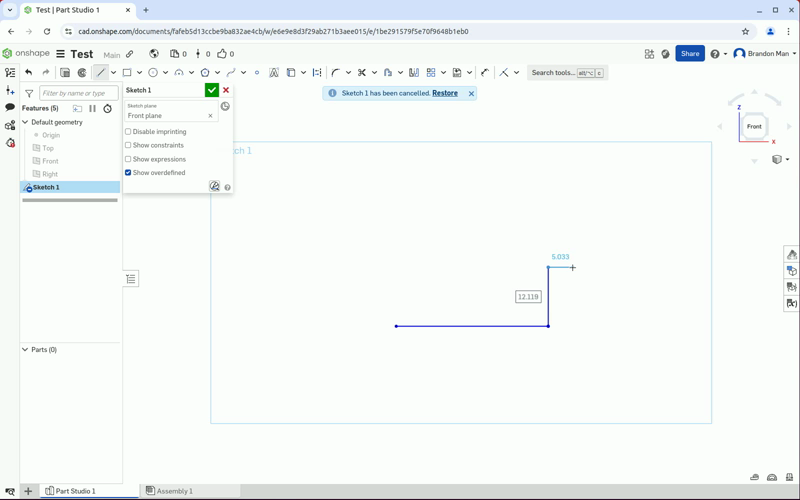
key_up(shift)
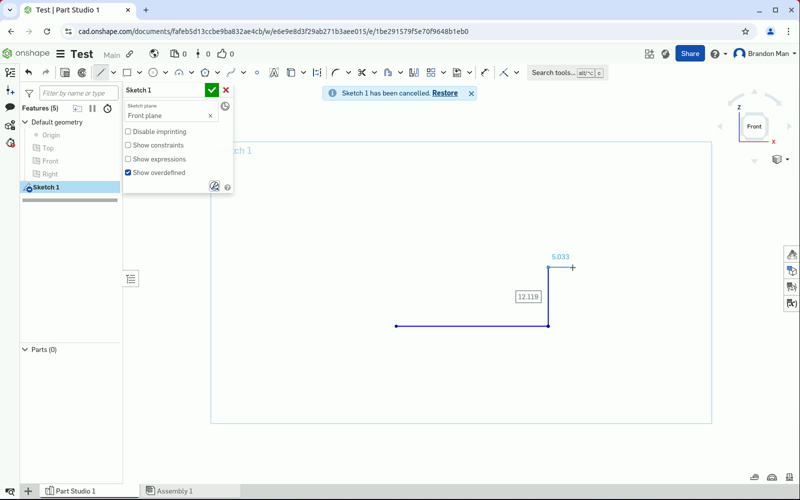
key_down(shift)
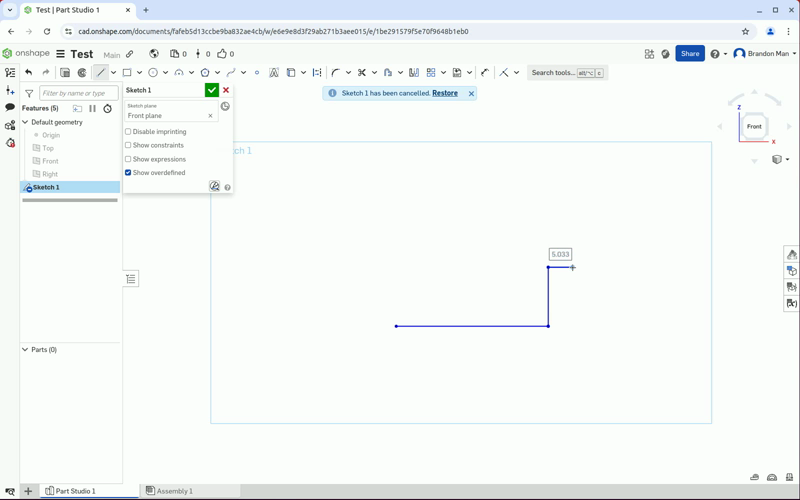
mouse_move(589, 267)
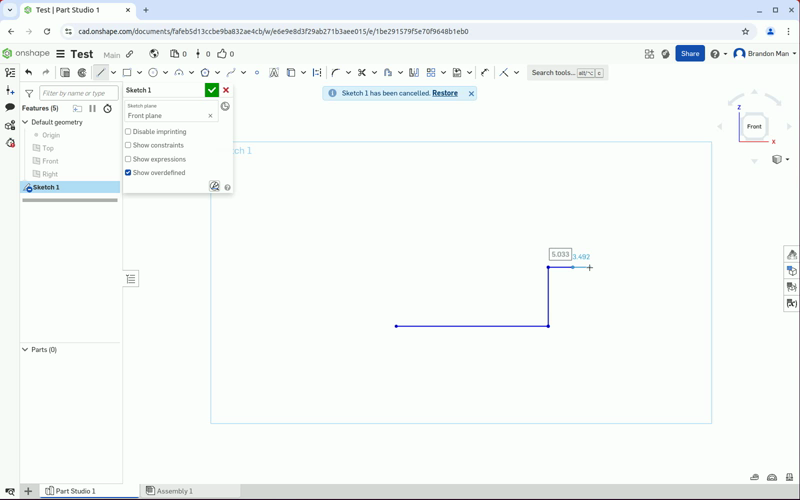
mouse_move(572, 237)
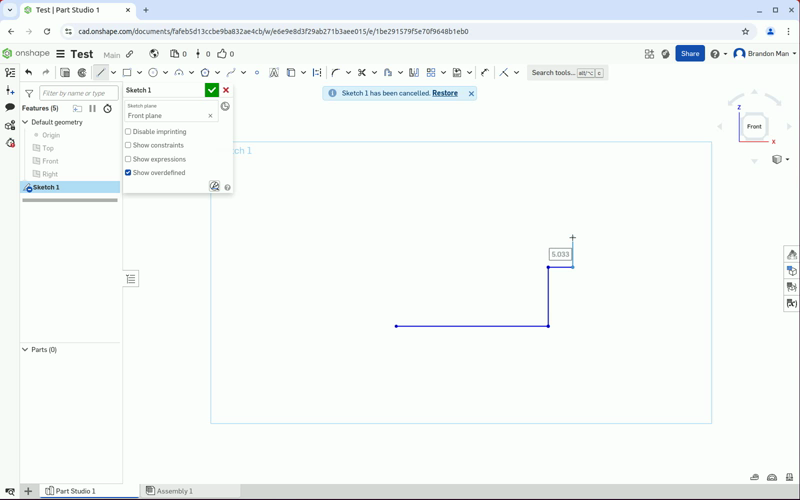
click(572, 237)
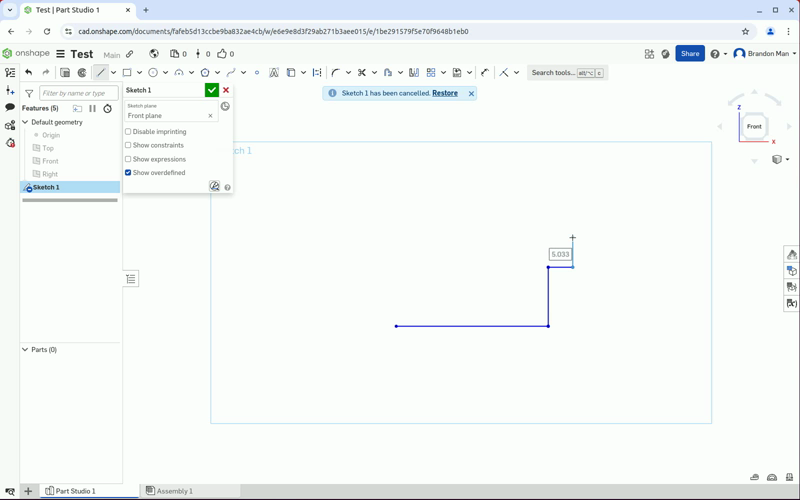
key_up(shift)
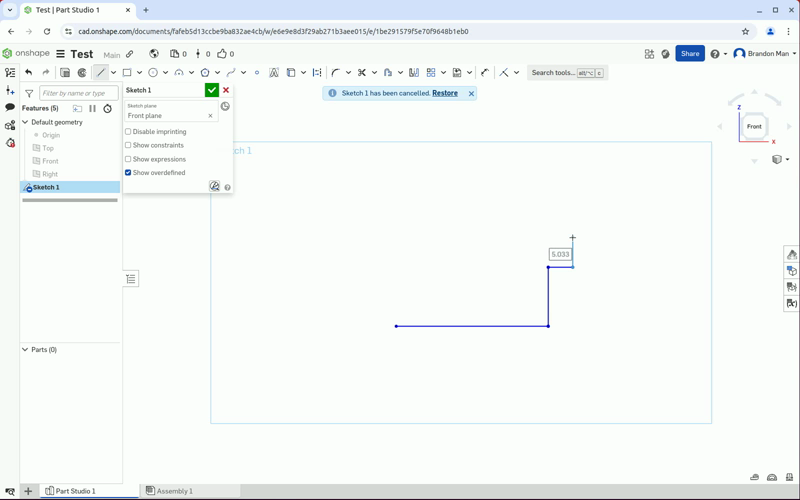
key_down(shift)
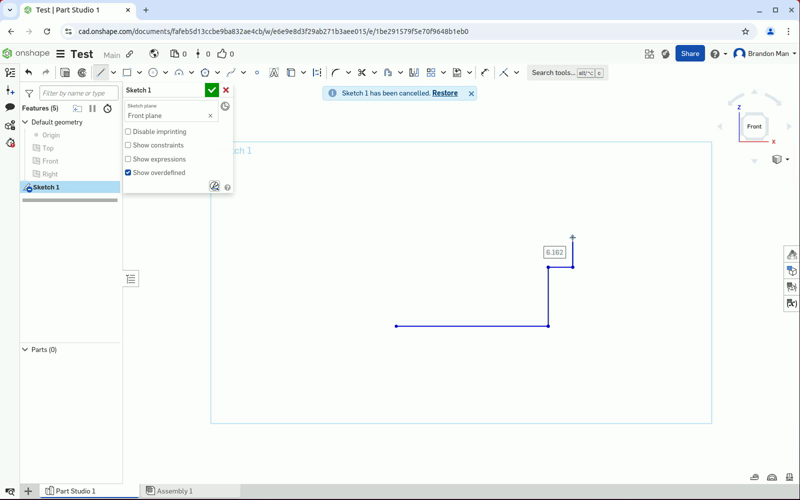
mouse_move(589, 237)
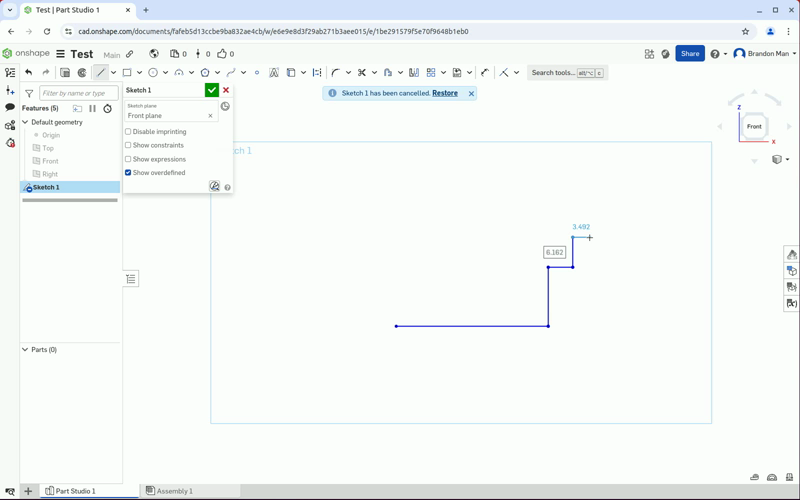
mouse_move(548, 237)
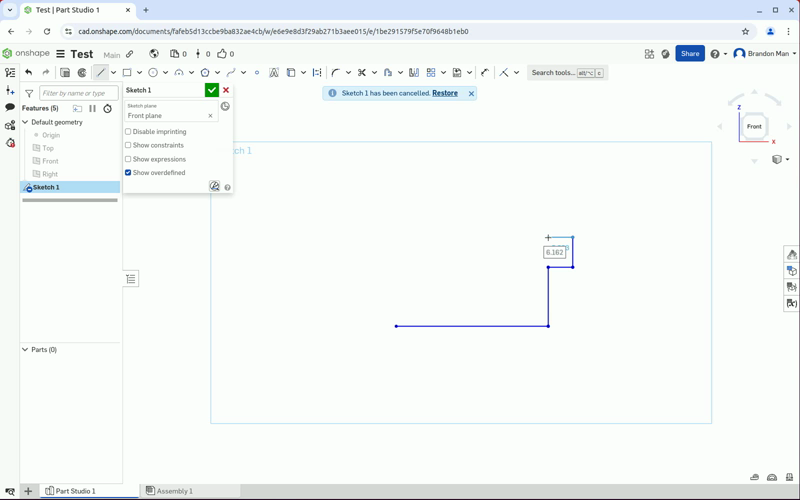
click(548, 237)
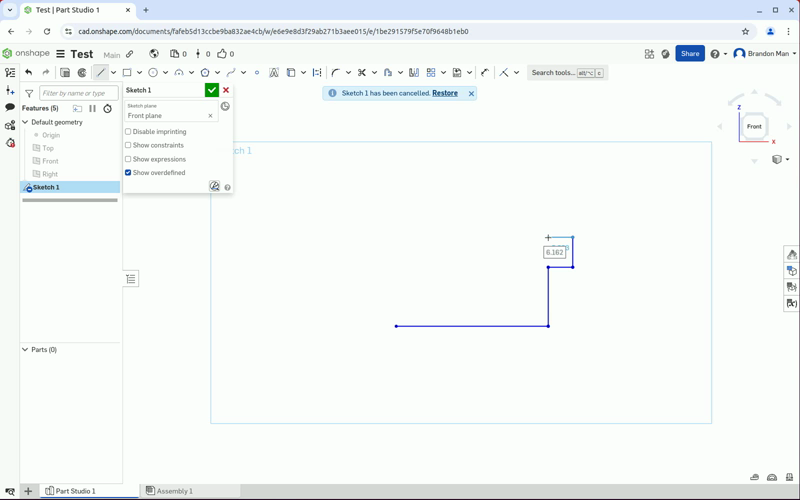
key_up(shift)
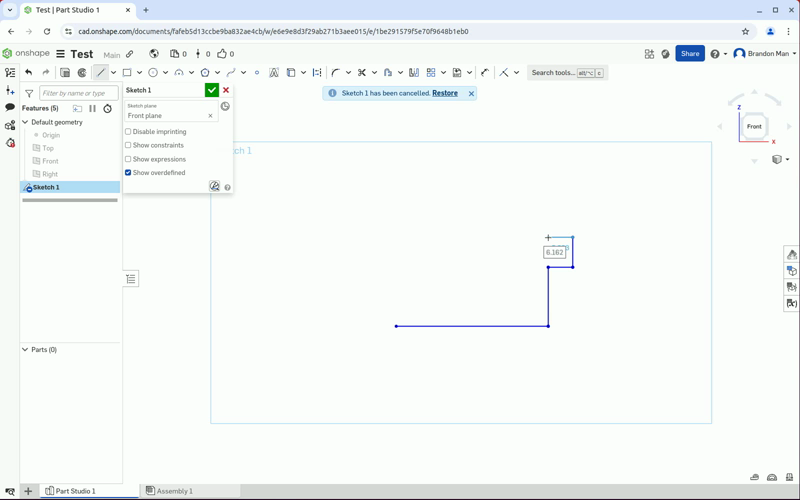
key_down(shift)
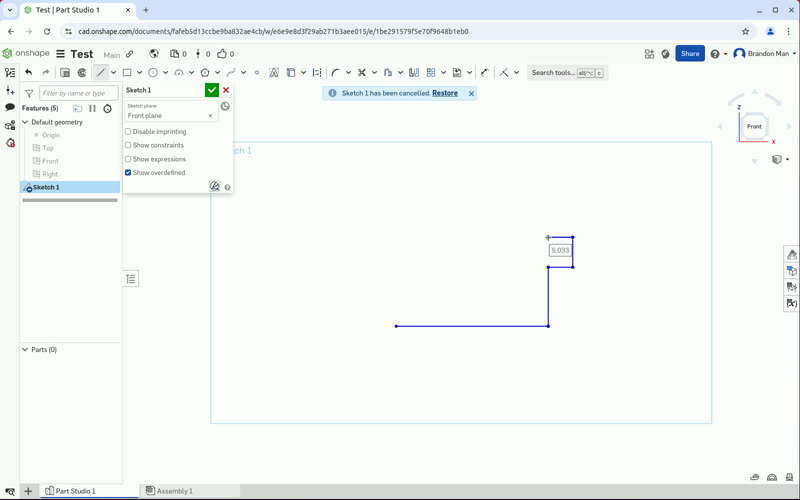
mouse_move(396, 237)
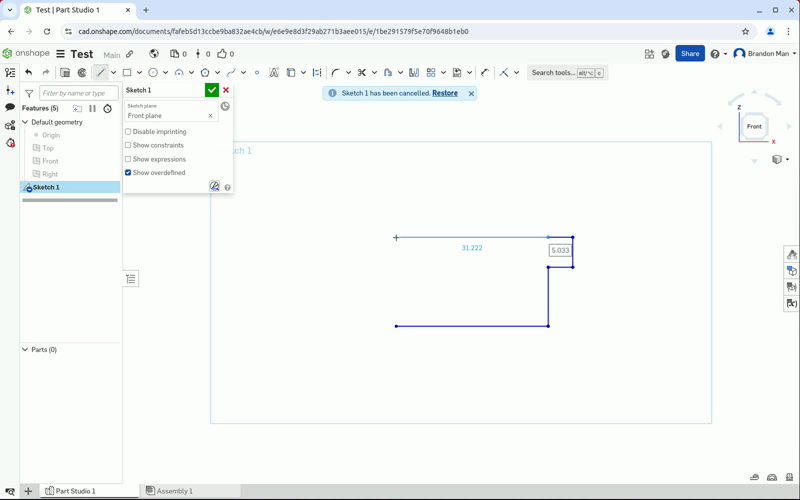
click(396, 237)
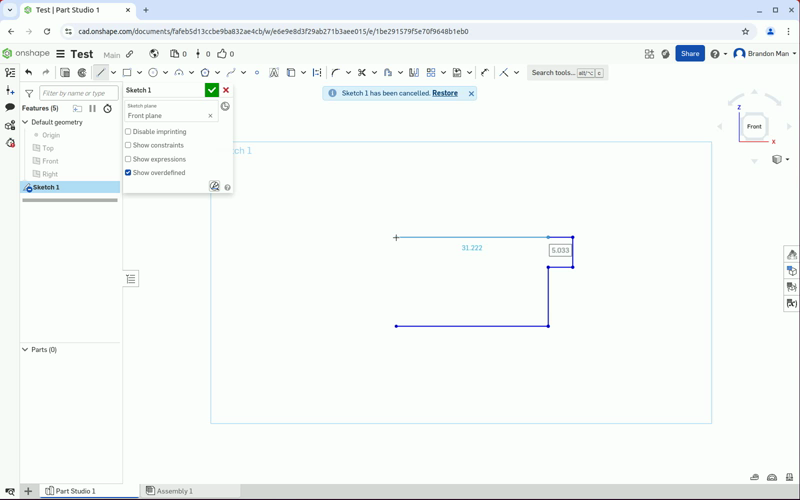
key_up(shift)
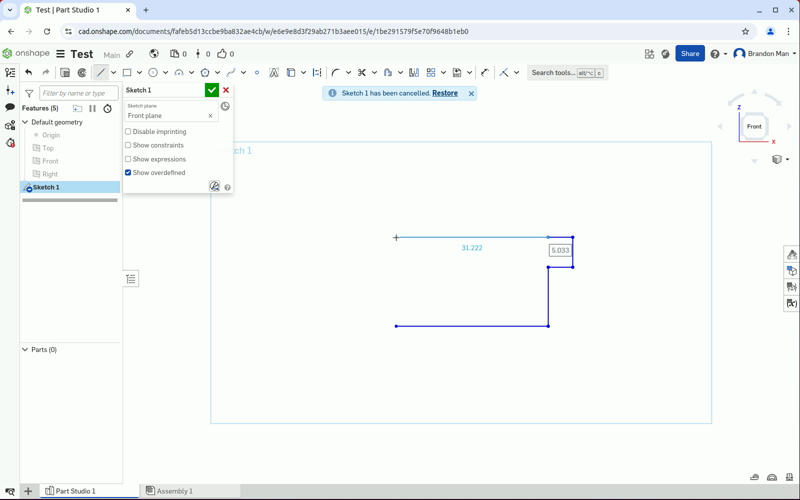
key_down(shift)
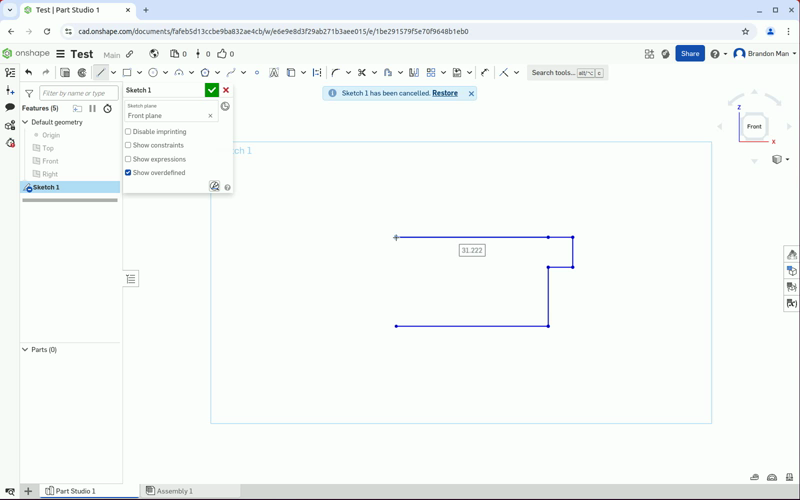
mouse_move(396, 326)
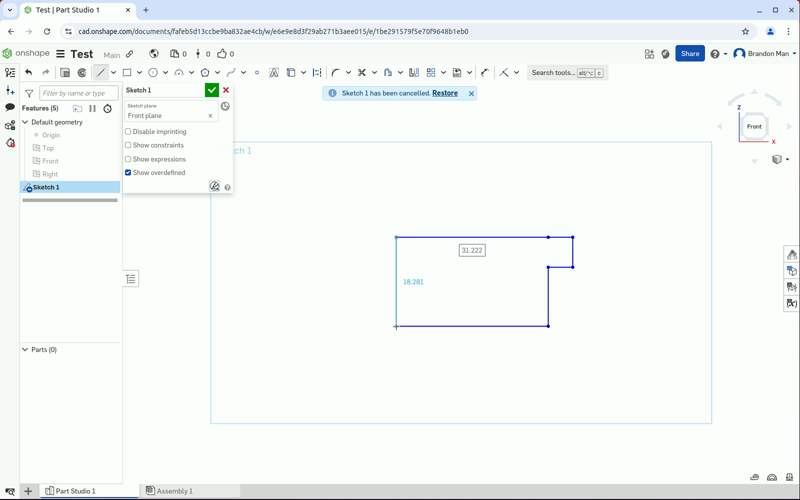
key_up(shift)
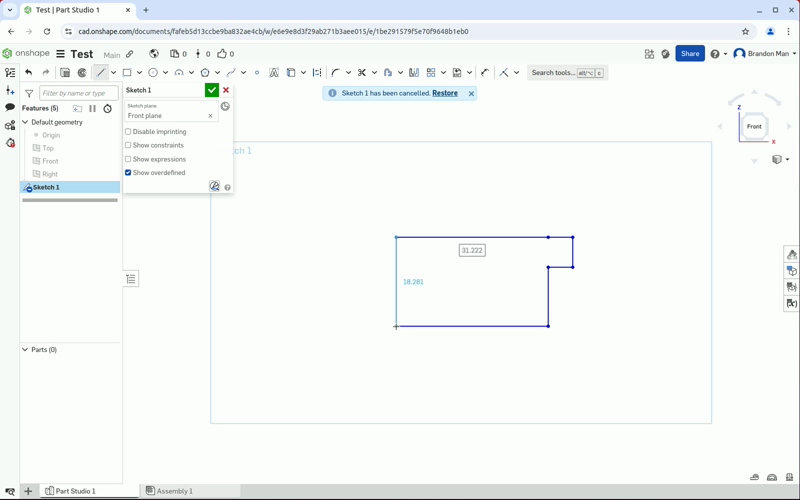
click(396, 326)
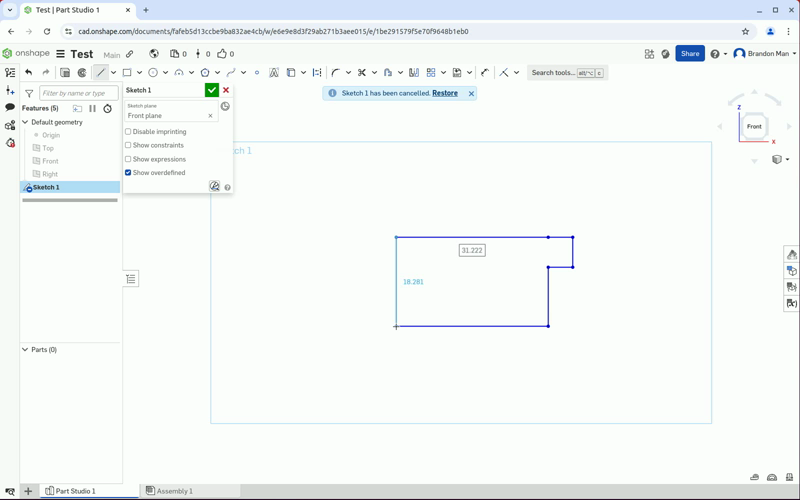
key(esc)
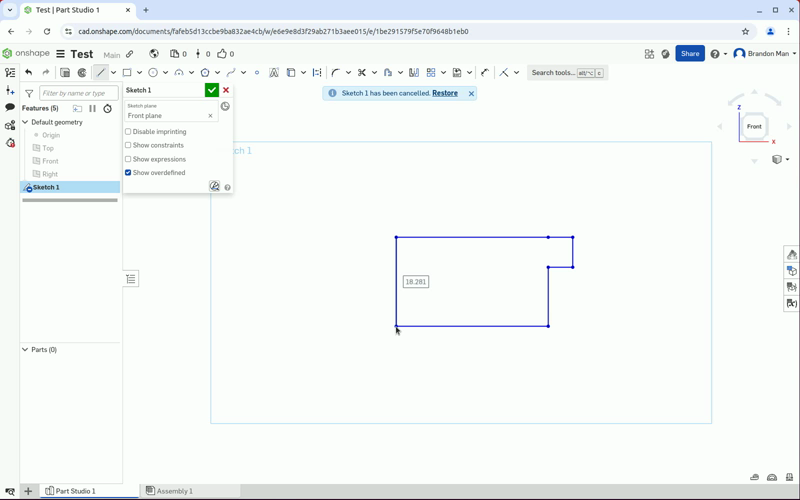
key(c)
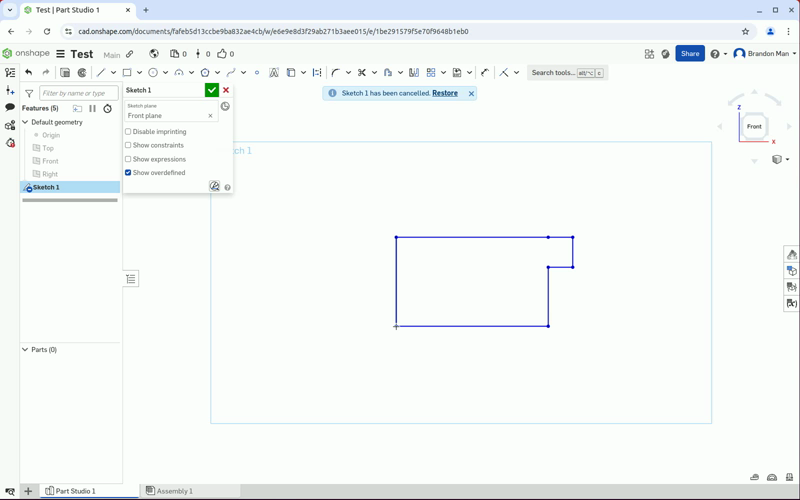
key_down(shift)
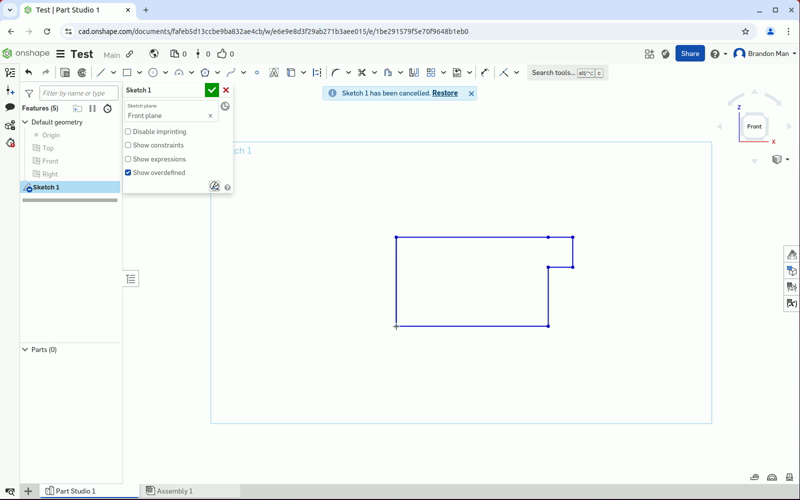
mouse_move(485, 281)
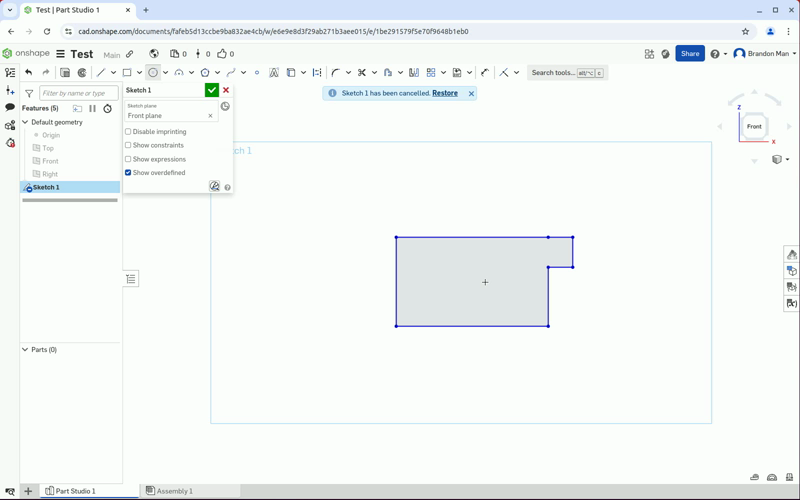
click(485, 281)
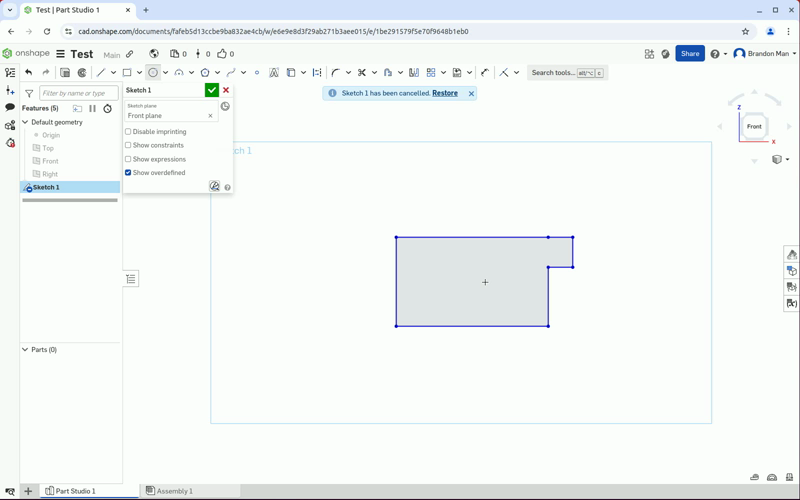
key_up(shift)
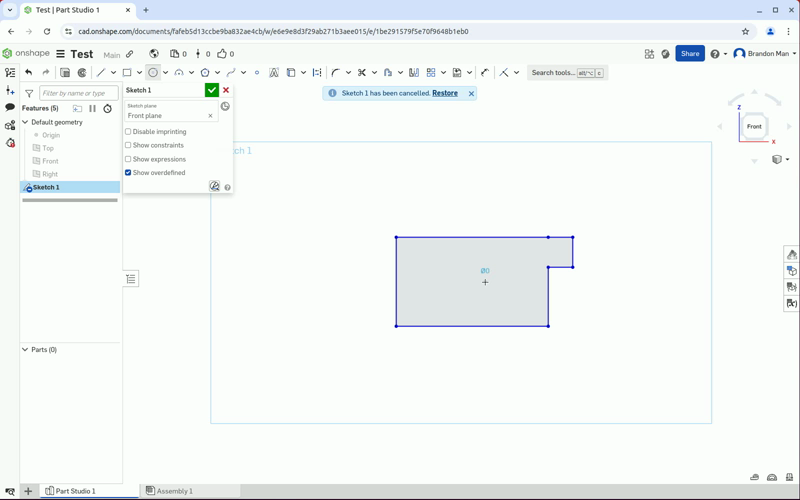
mouse_move(502, 281)
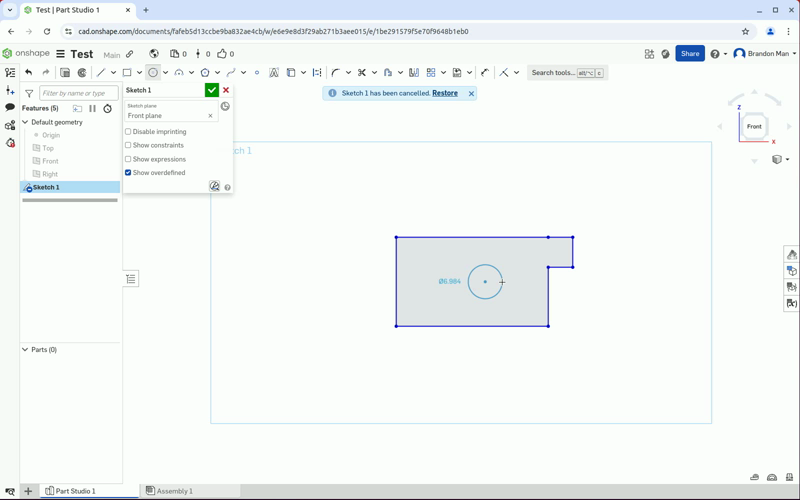
click(502, 281)
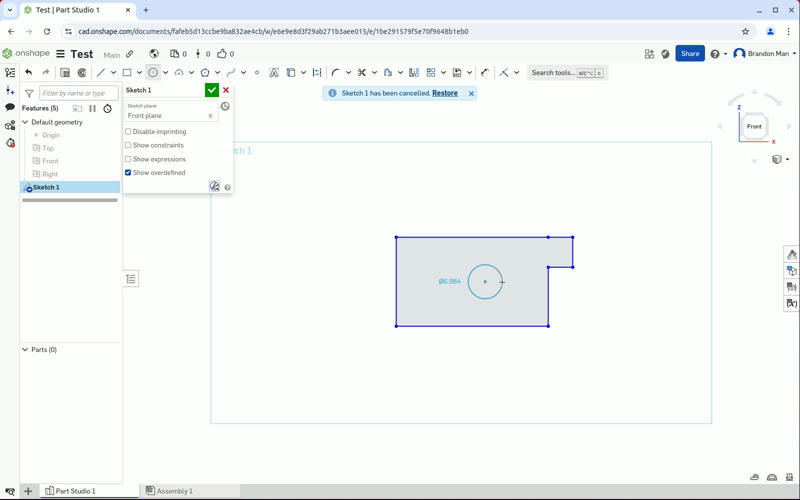
key(esc)
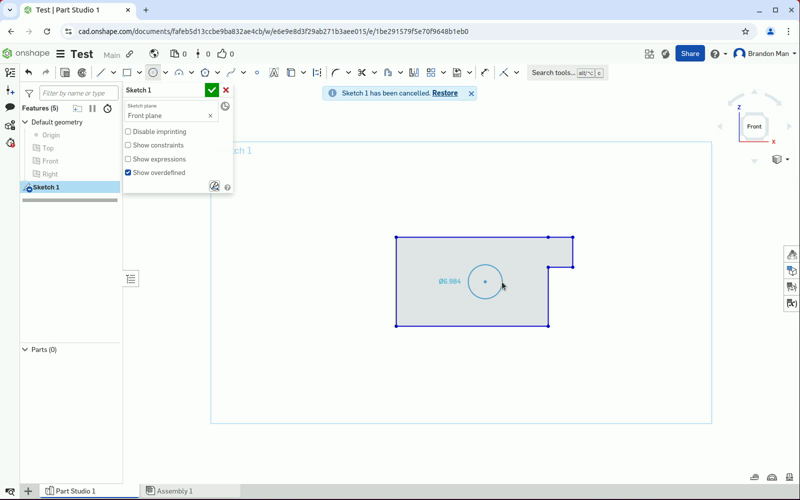
mouse_move(476, 249)
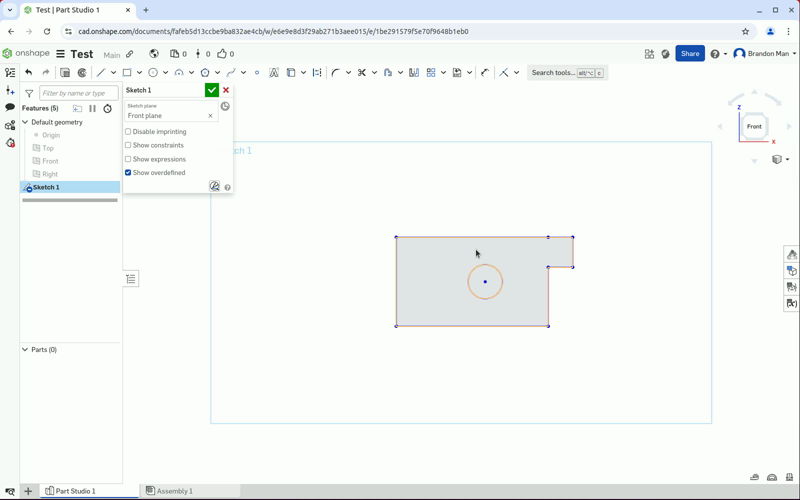
click(476, 249)
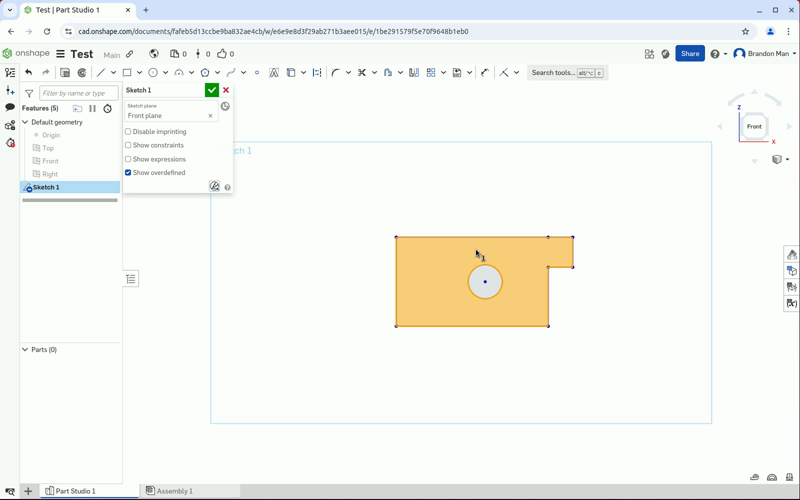
mouse_move(73, 352)
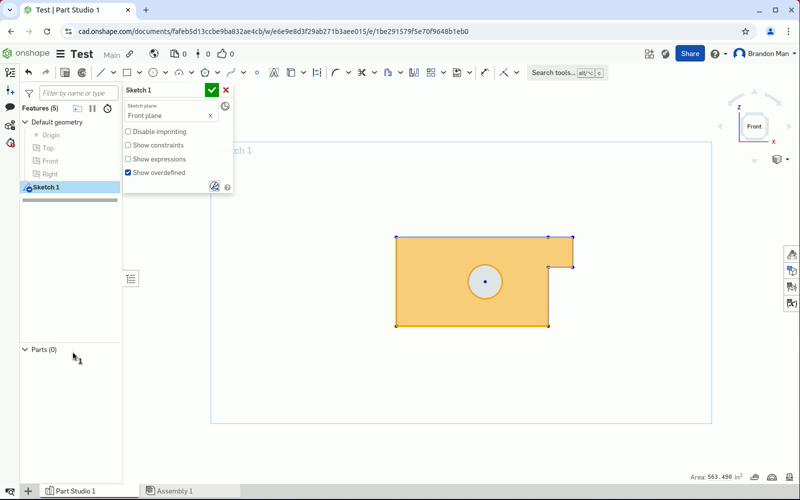
key(shift+y)
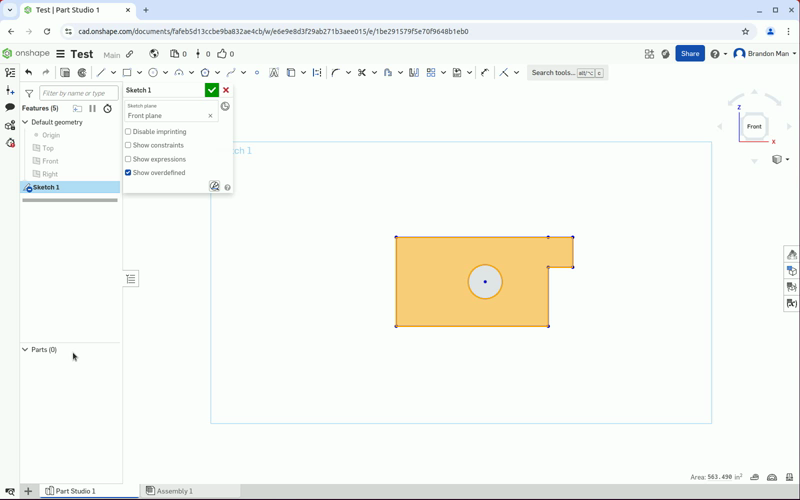
key(shift+e)
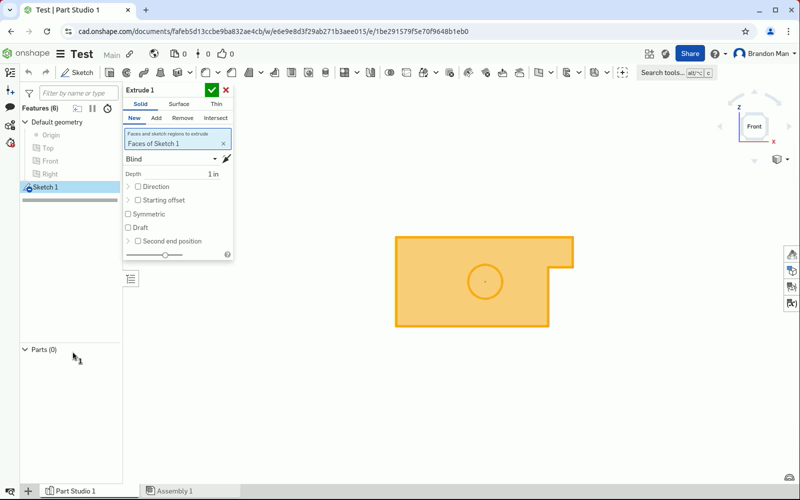
mouse_move(143, 106)
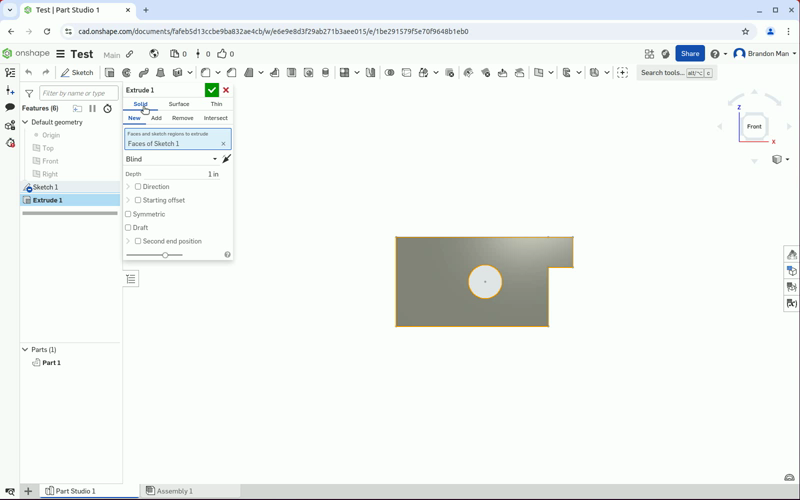
click(143, 106)
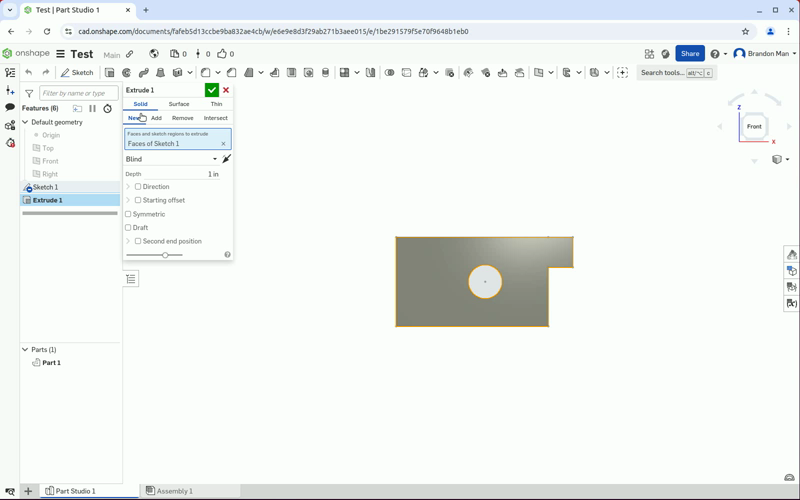
mouse_move(137, 120)
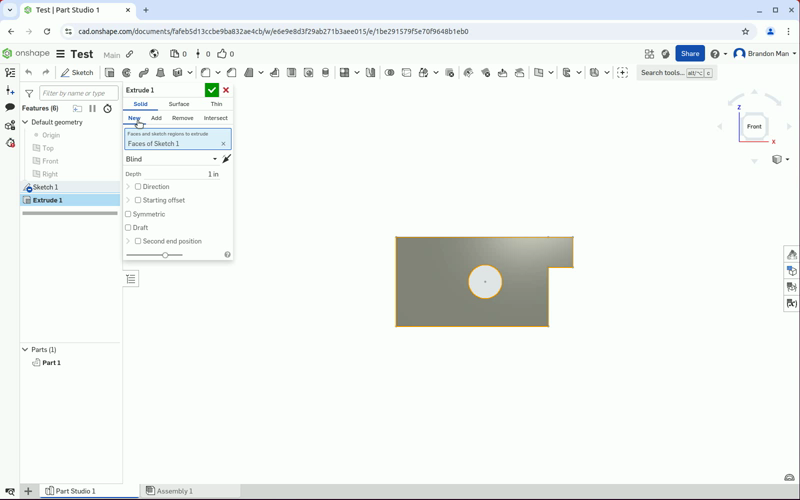
click(137, 120)
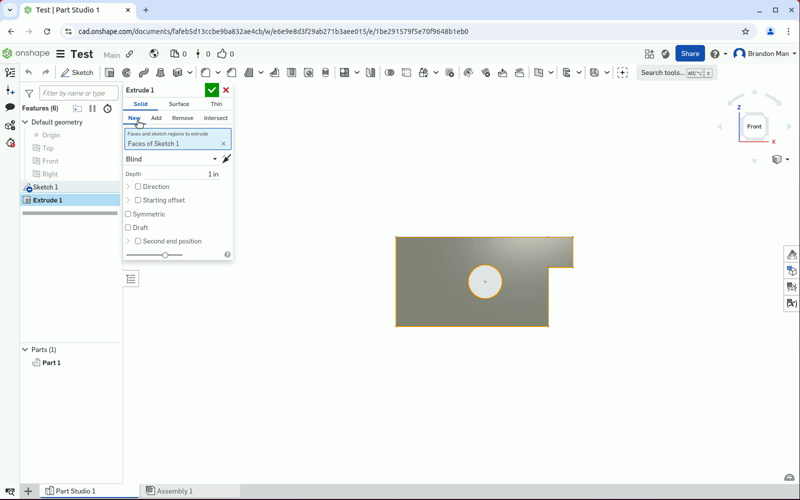
key(tab, 4)
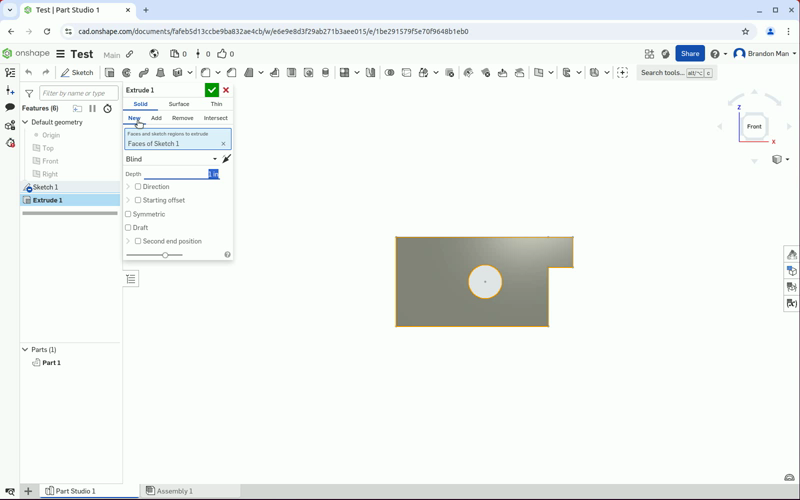
text(-5.536)
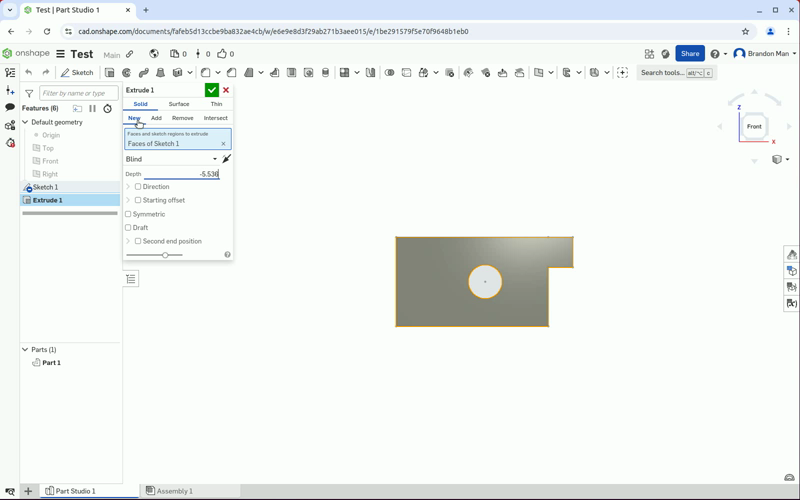
key(enter)
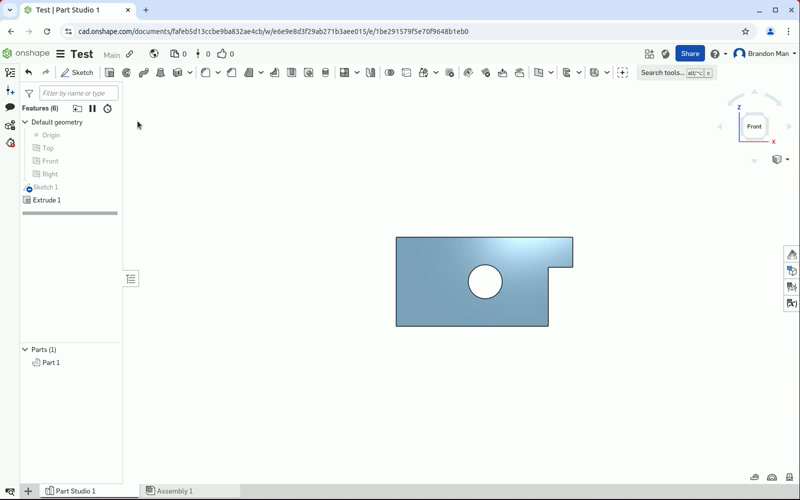
key(shift+h)
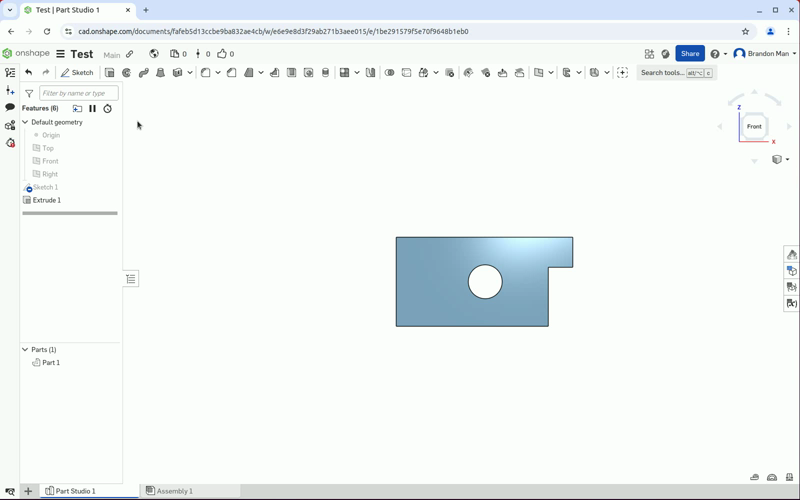
key(shift+h)
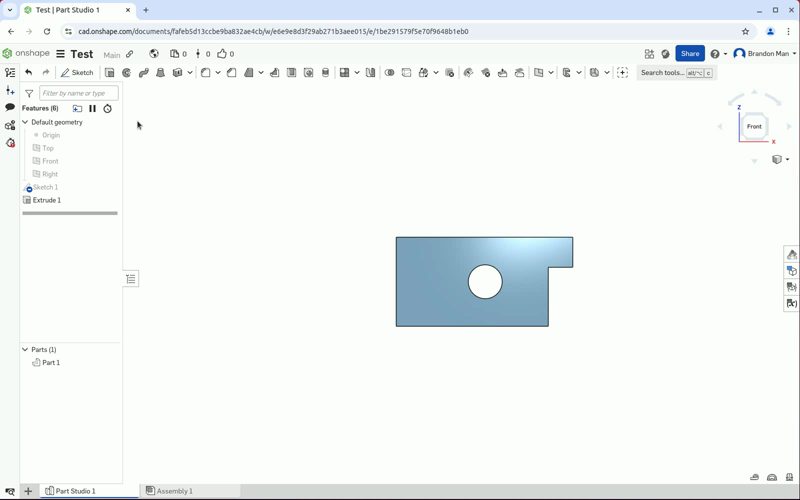
mouse_move(73, 189)
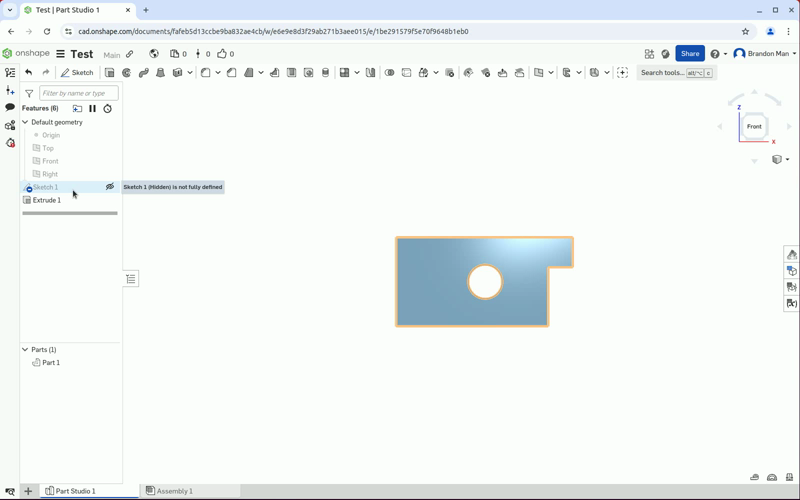
click(73, 189)
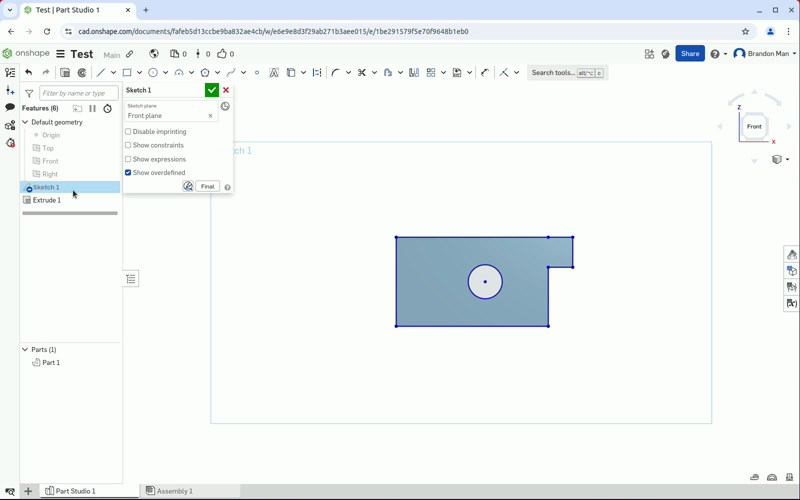
mouse_move(229, 92)
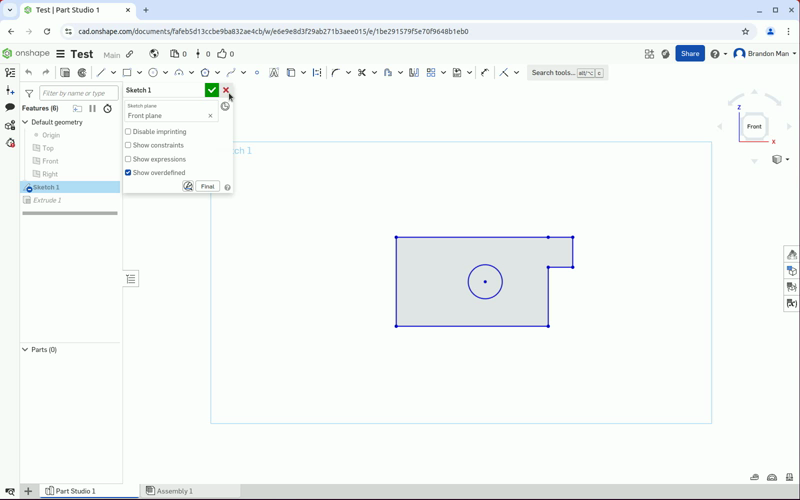
click(229, 92)
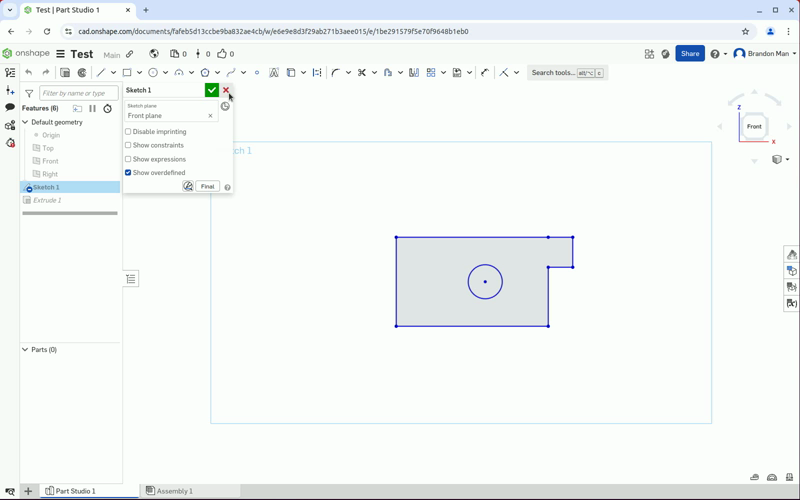
key(shift+s)
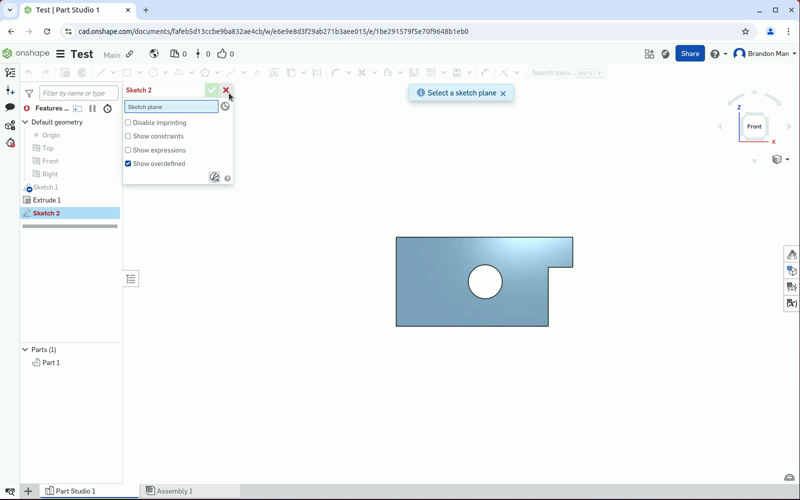
mouse_move(73, 163)
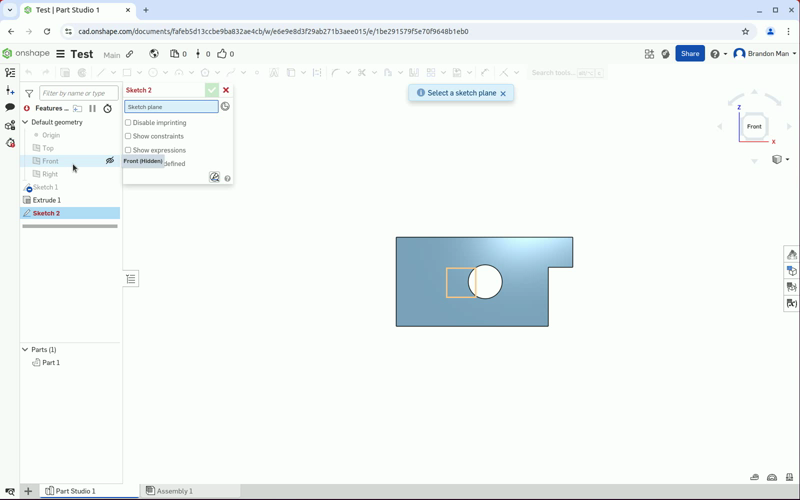
click(73, 163)
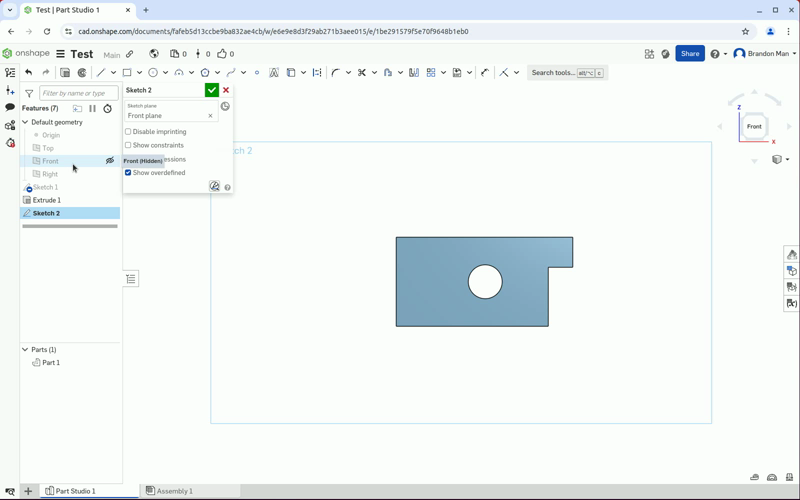
mouse_move(73, 352)
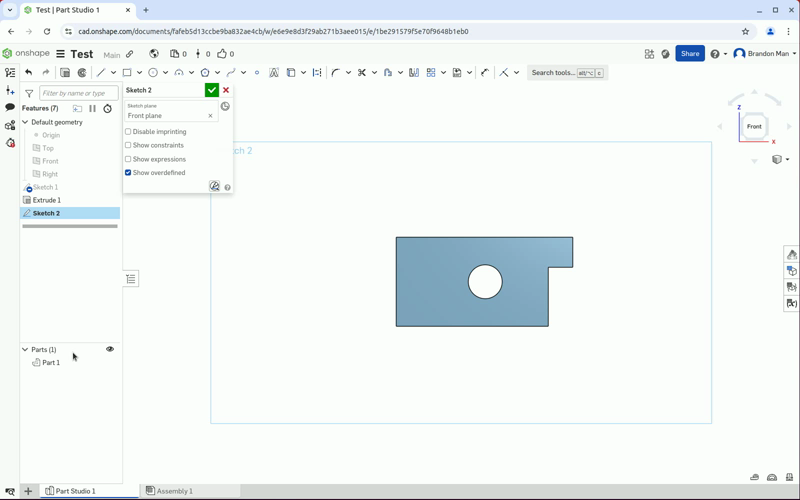
key(y)
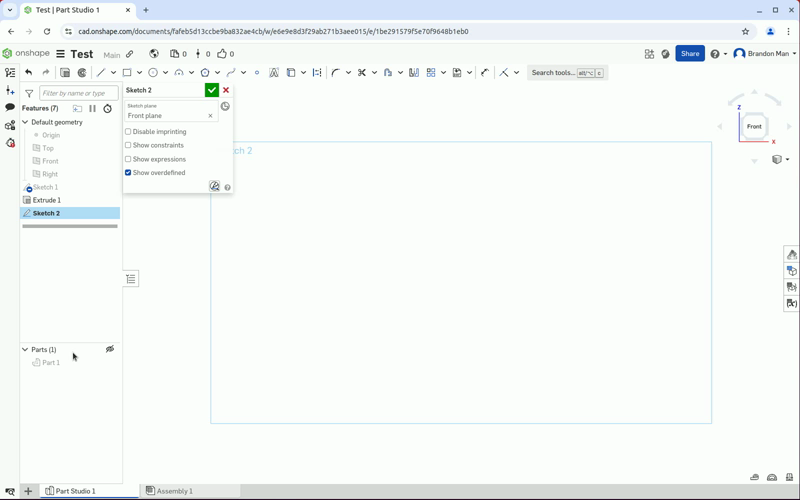
key(l)
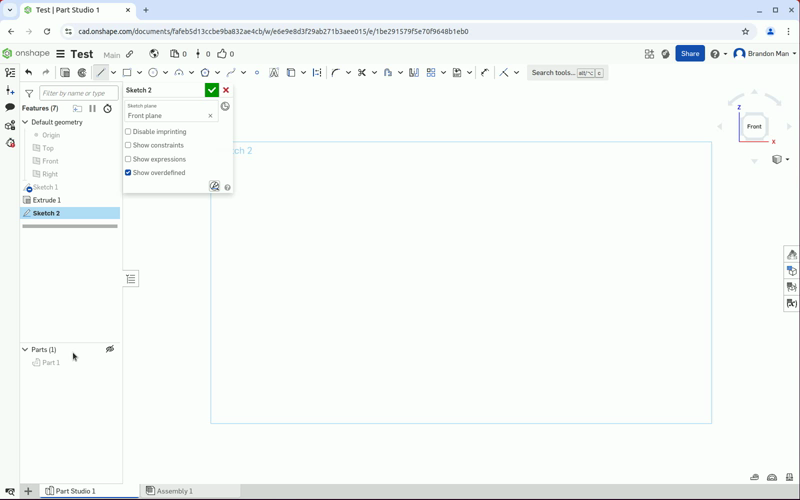
key_down(shift)
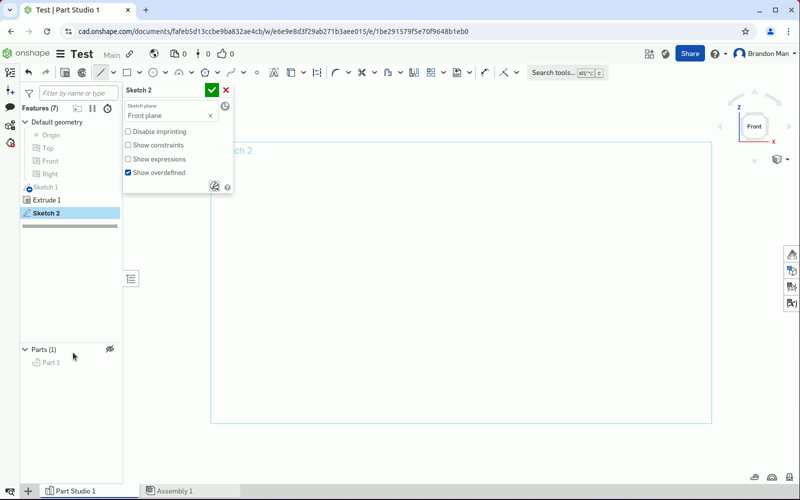
mouse_move(396, 282)
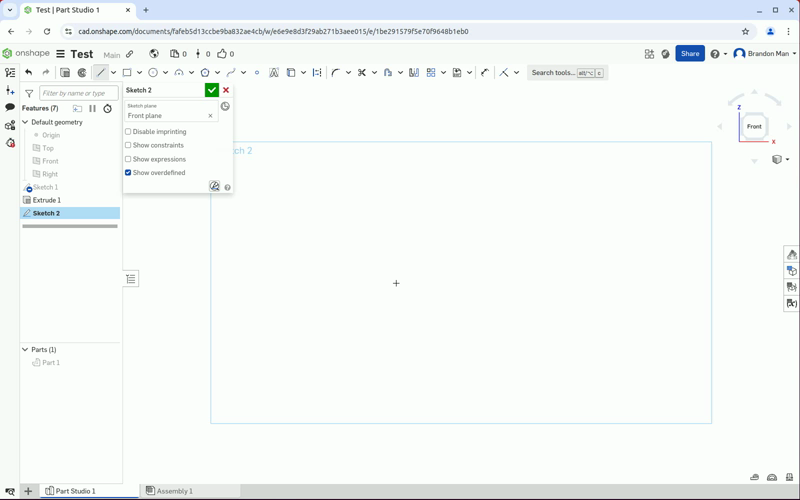
click(396, 282)
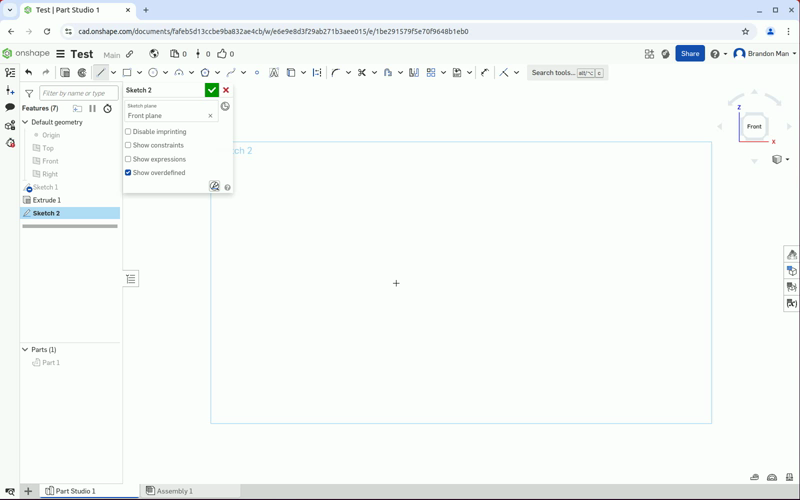
key_up(shift)
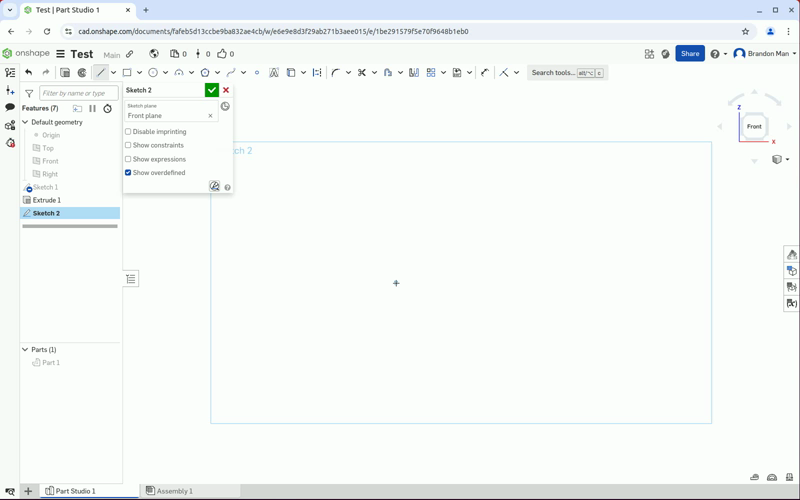
key_down(shift)
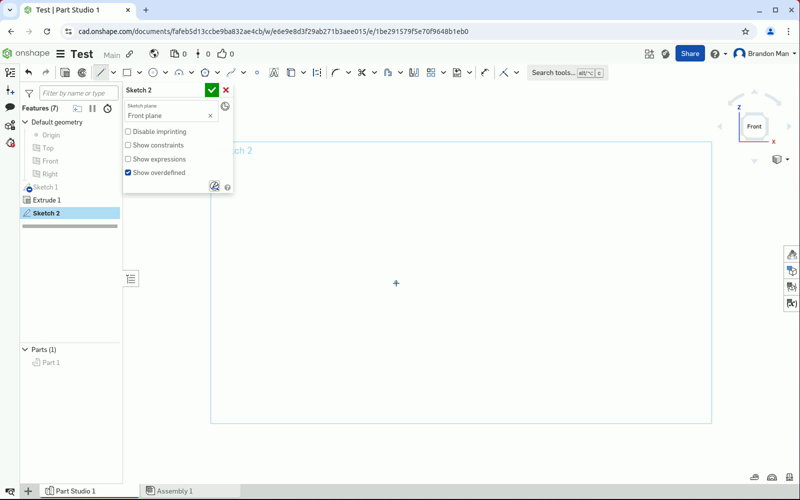
mouse_move(426, 282)
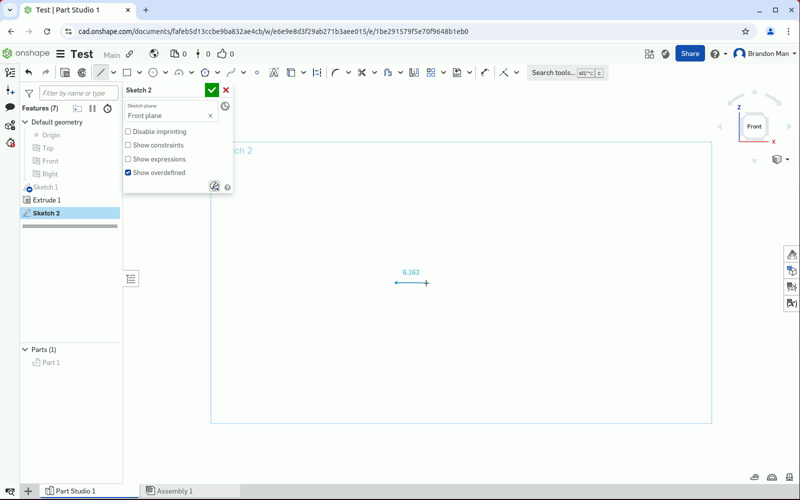
mouse_move(426, 282)
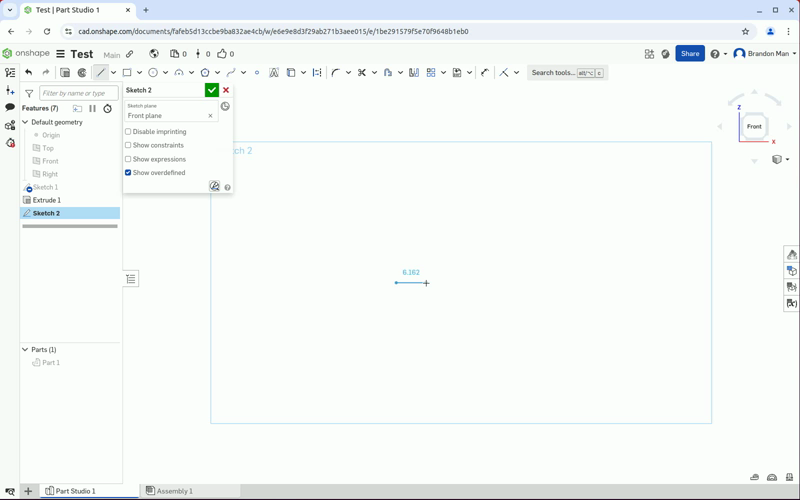
click(426, 282)
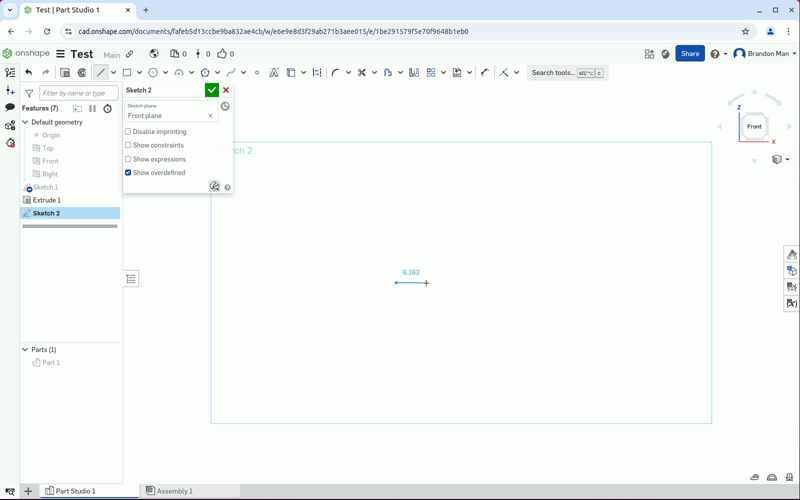
key_up(shift)
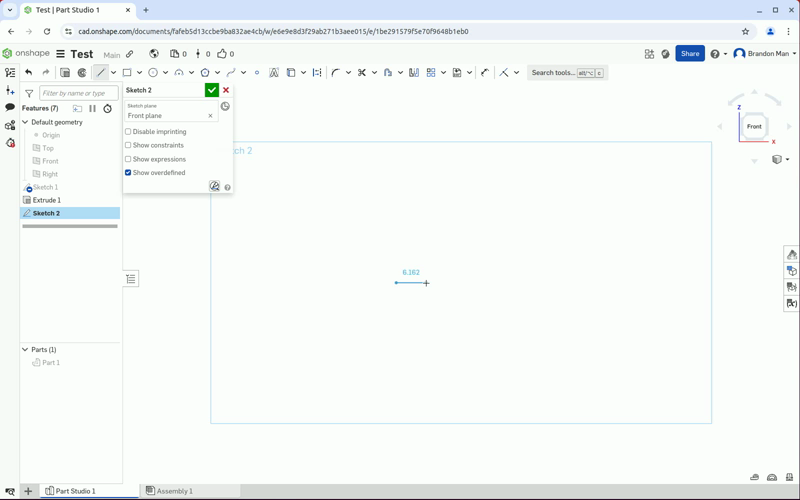
key_down(shift)
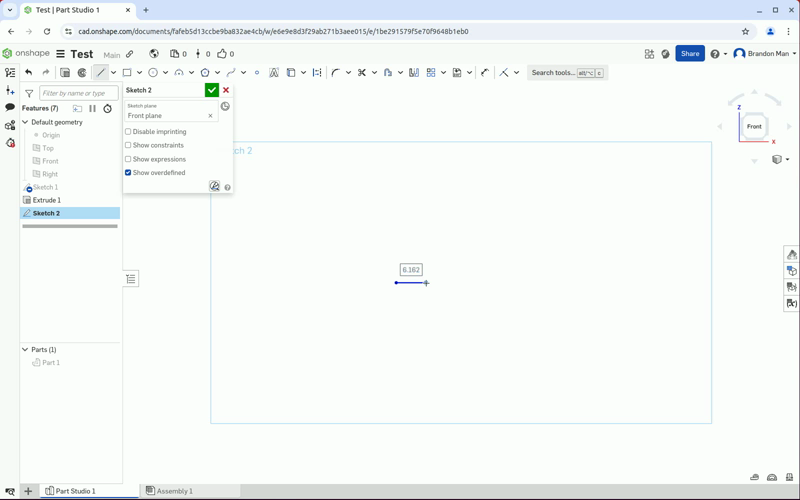
mouse_move(456, 282)
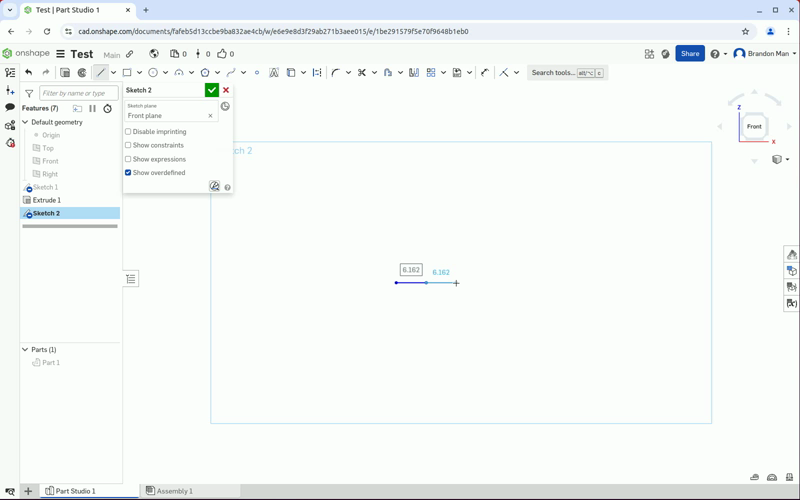
mouse_move(426, 237)
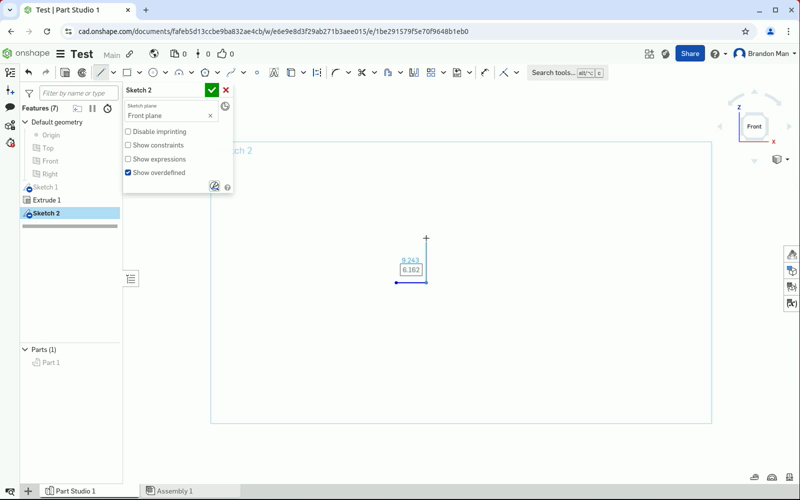
click(426, 237)
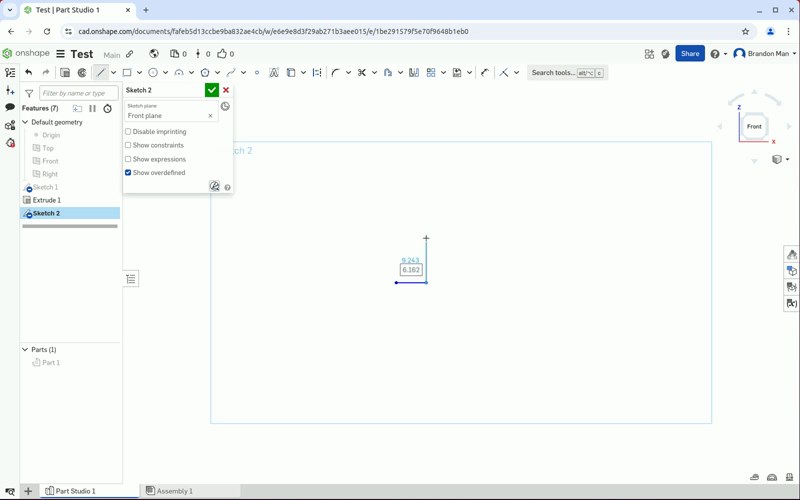
key_up(shift)
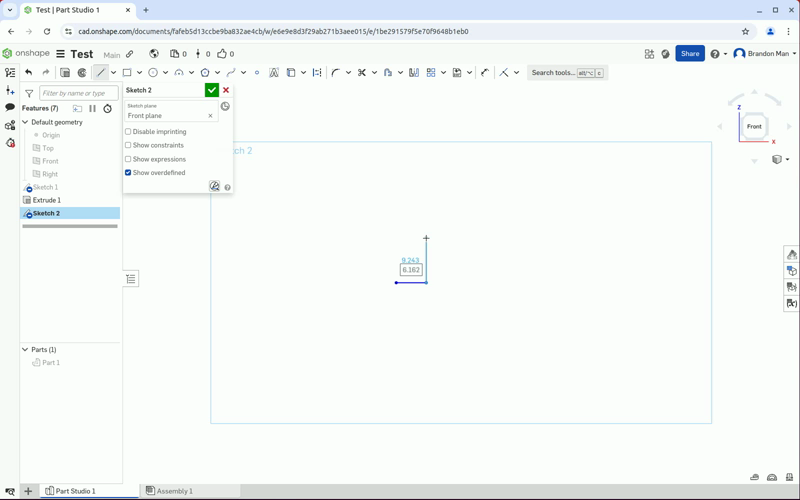
key_down(shift)
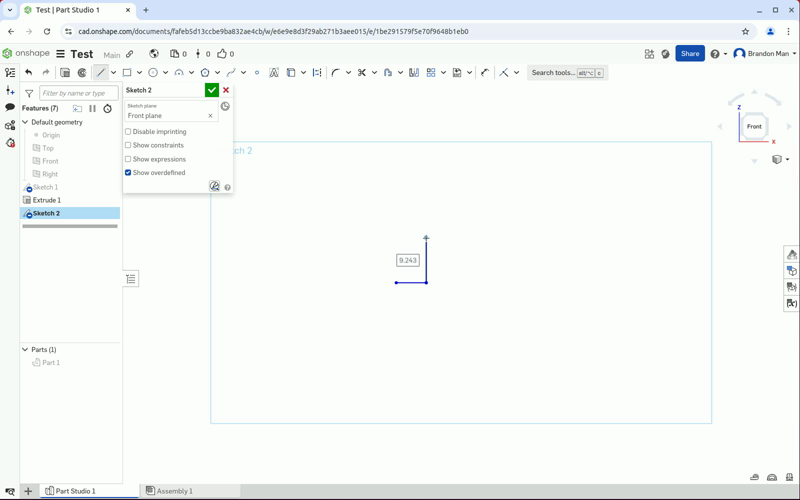
mouse_move(456, 237)
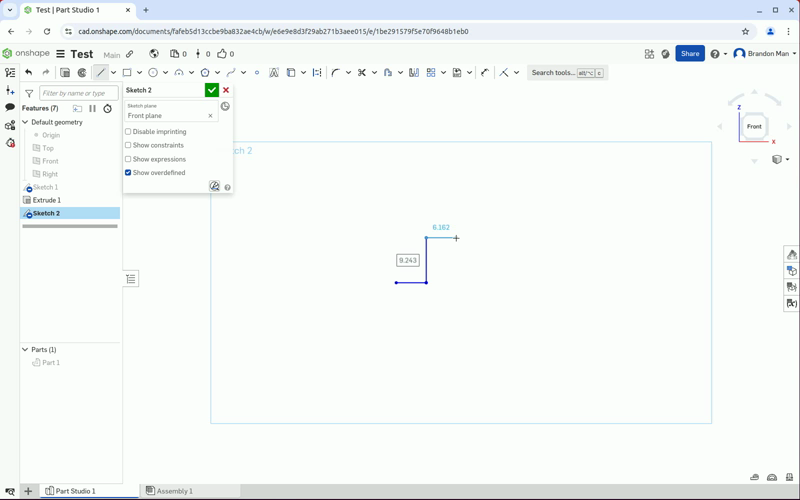
mouse_move(396, 237)
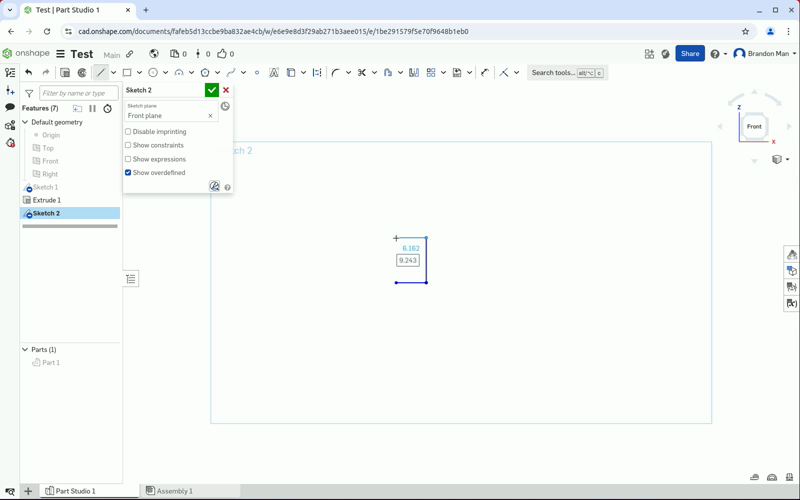
click(396, 237)
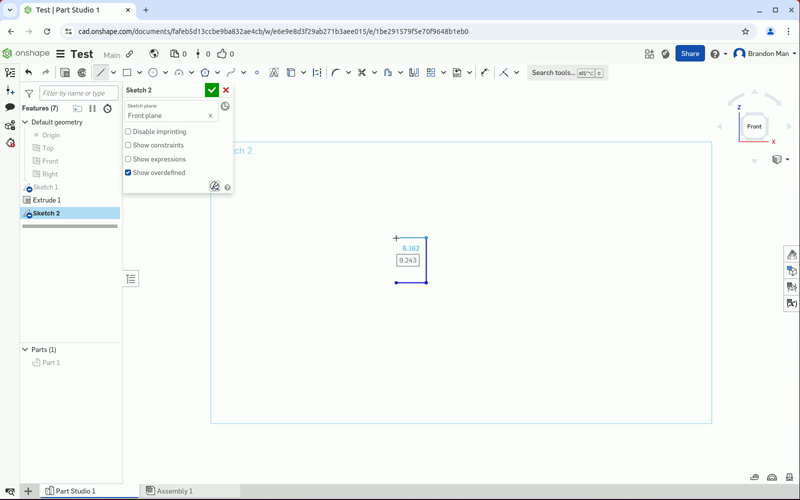
key_up(shift)
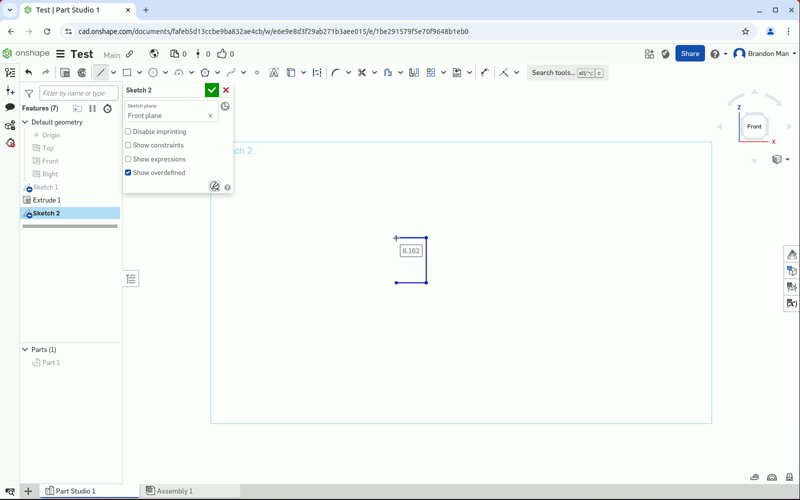
mouse_move(426, 237)
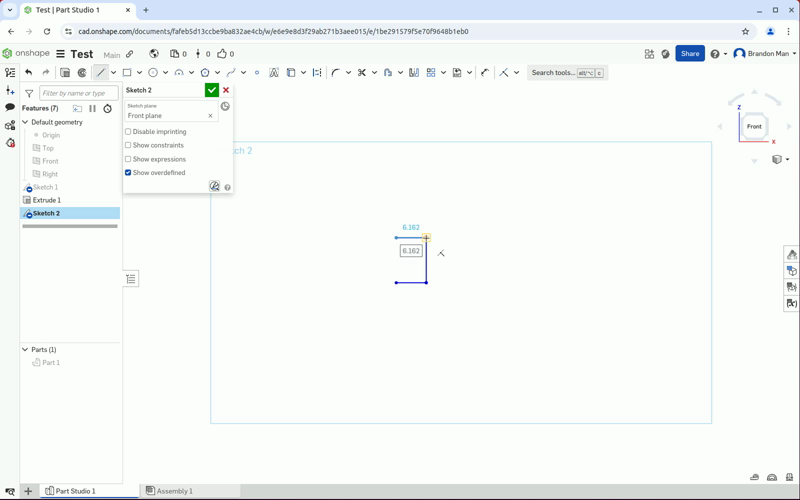
key_down(shift)
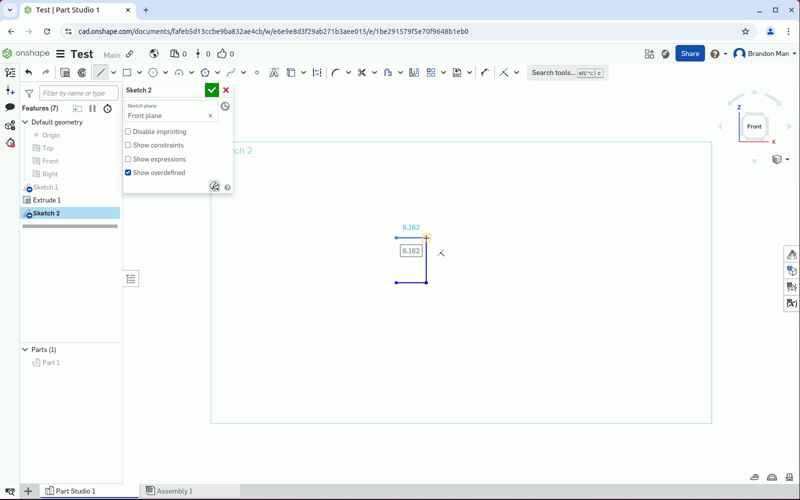
mouse_move(396, 282)
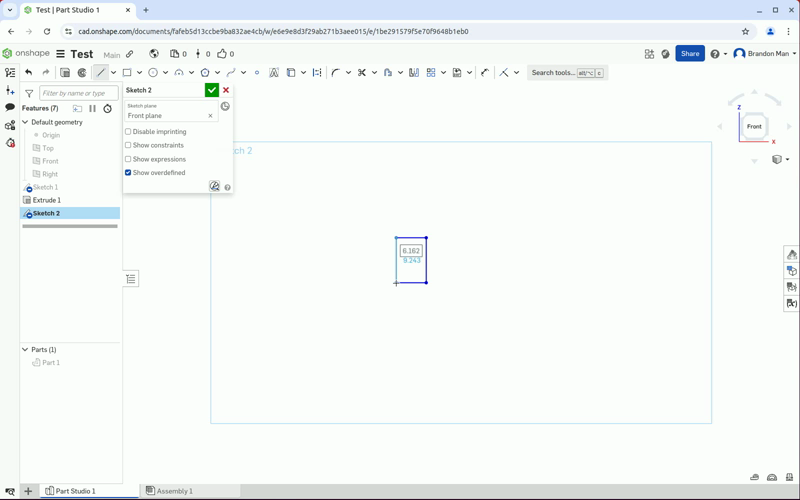
key_up(shift)
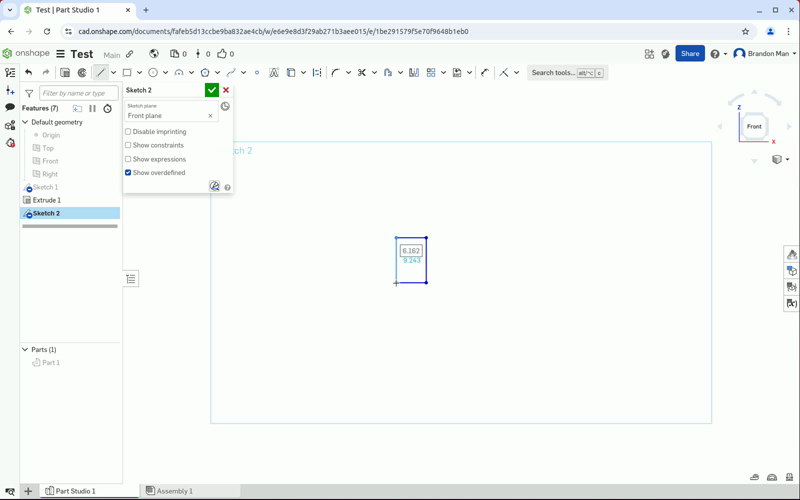
click(396, 282)
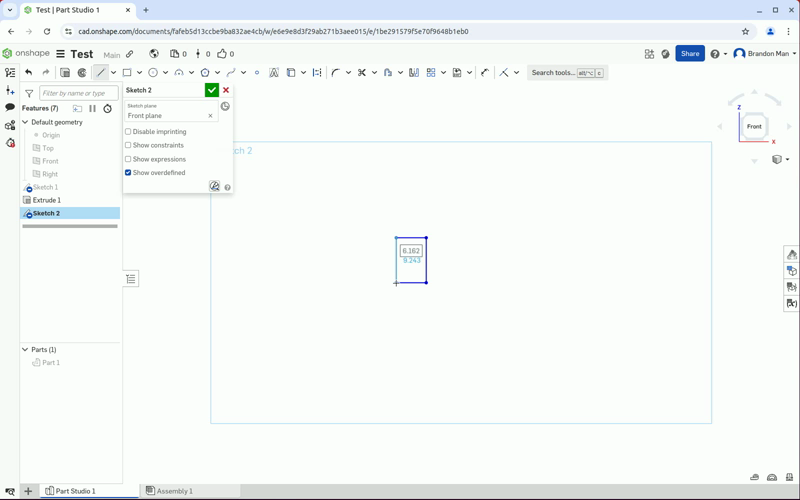
key(esc)
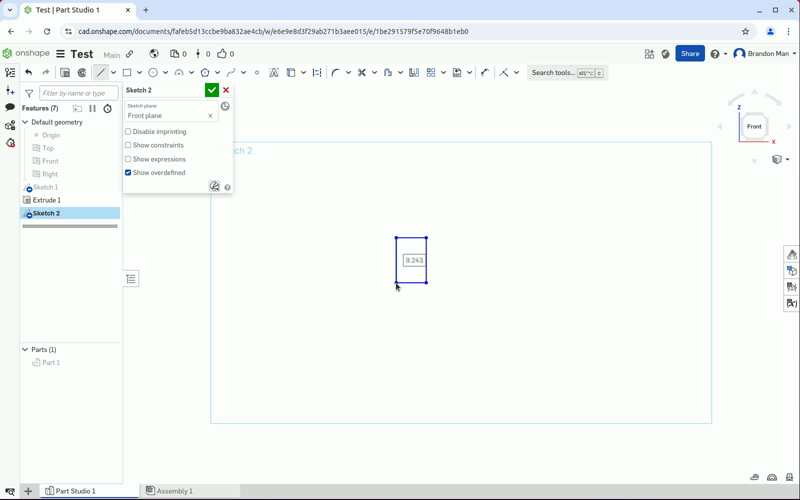
mouse_move(405, 254)
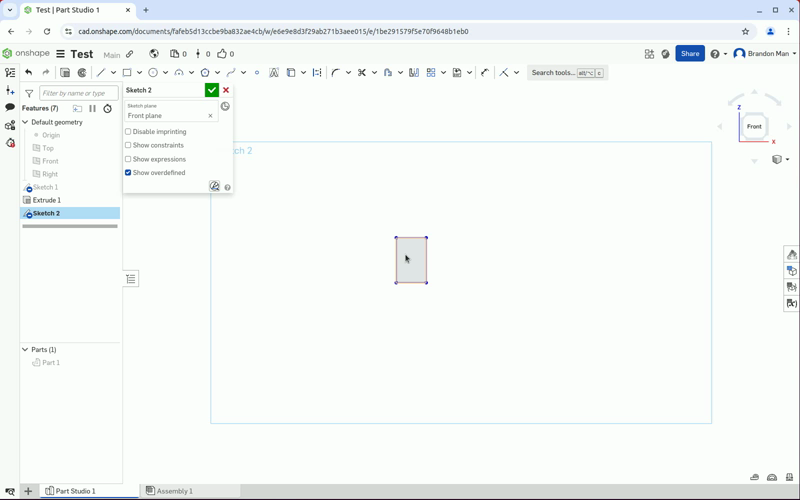
scroll(6)
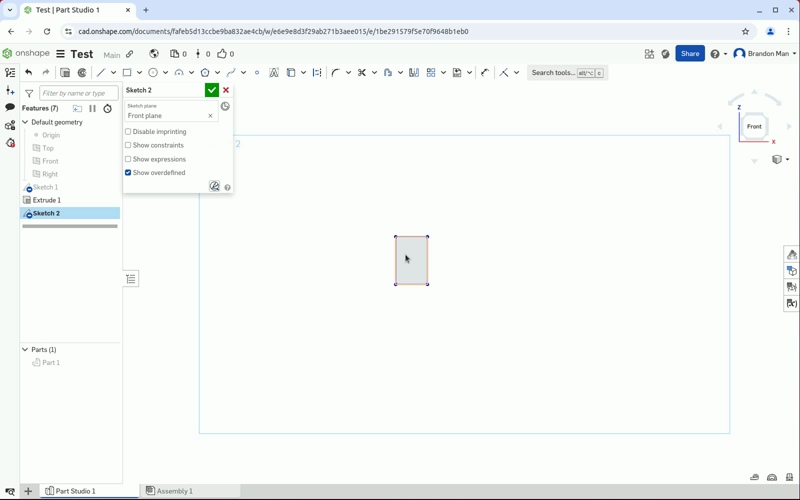
scroll(6)
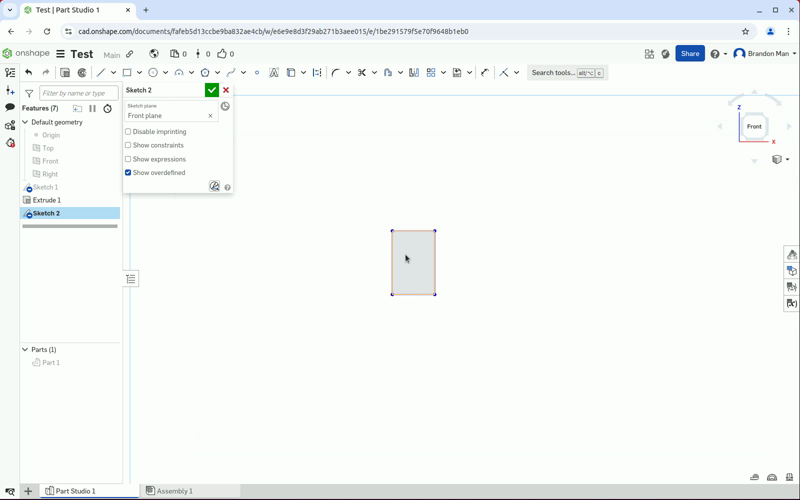
scroll(6)
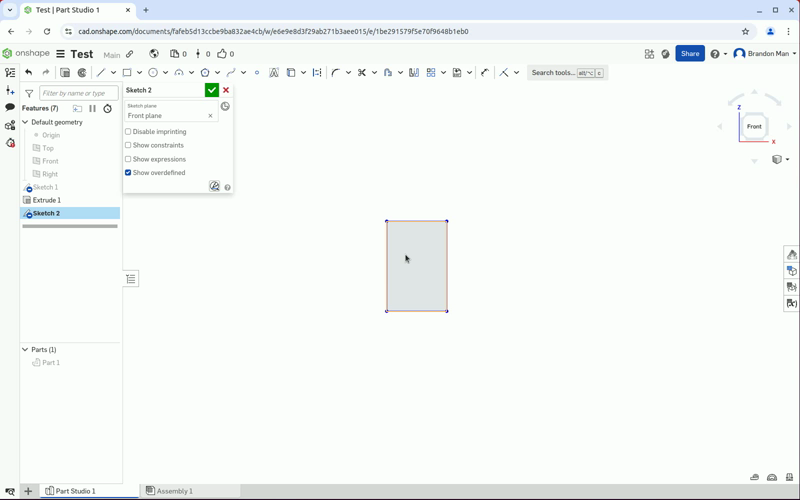
scroll(6)
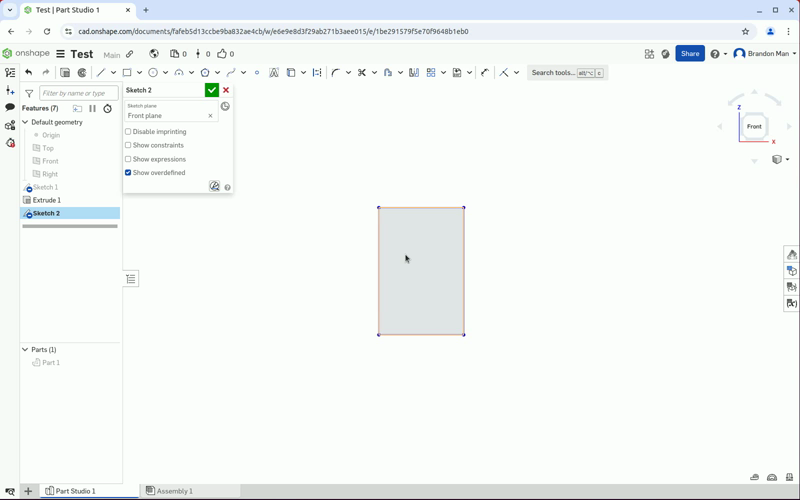
scroll(6)
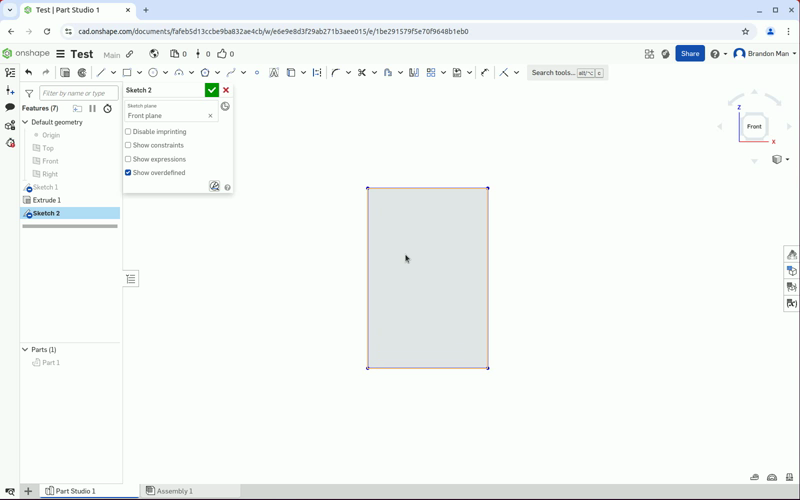
scroll(6)
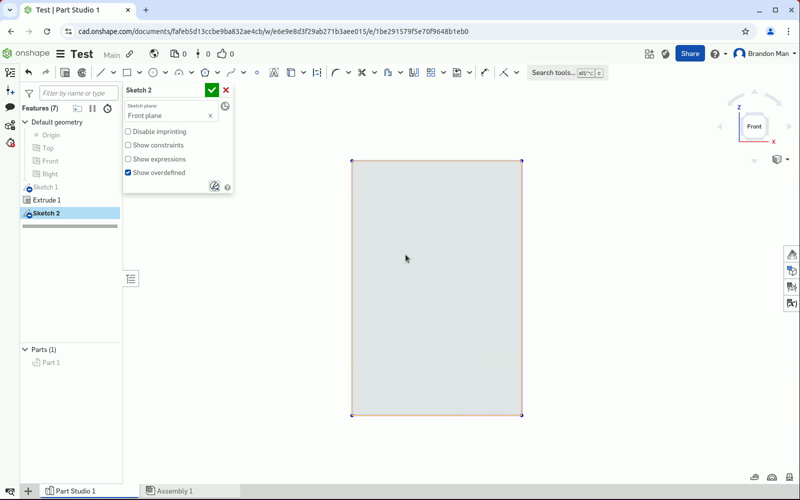
scroll(6)
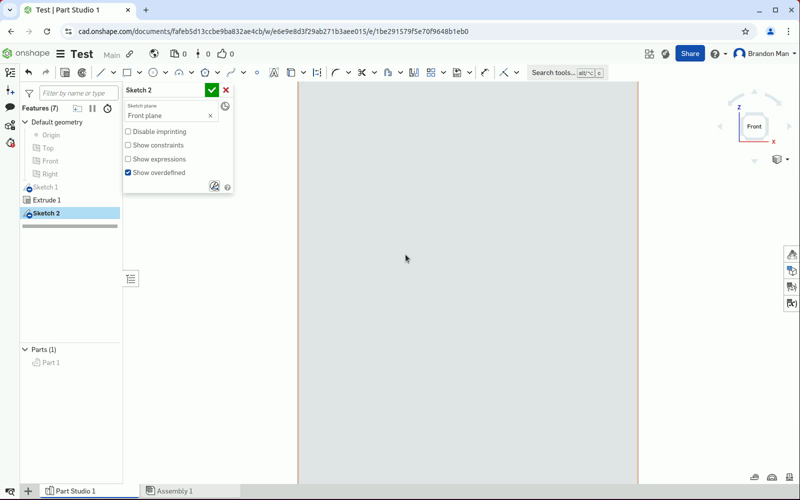
click(405, 254)
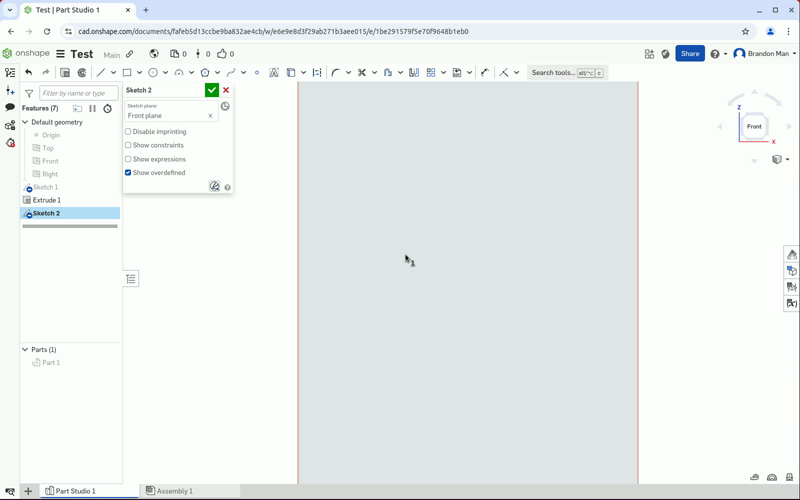
scroll(-6)
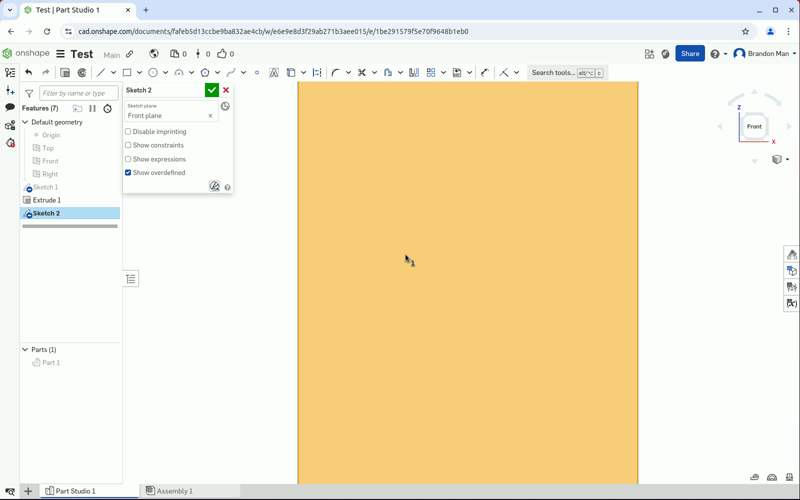
scroll(-6)
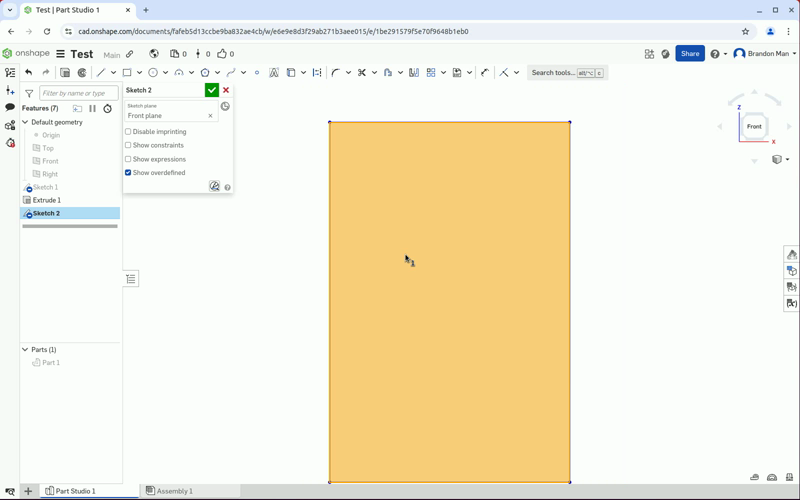
scroll(-6)
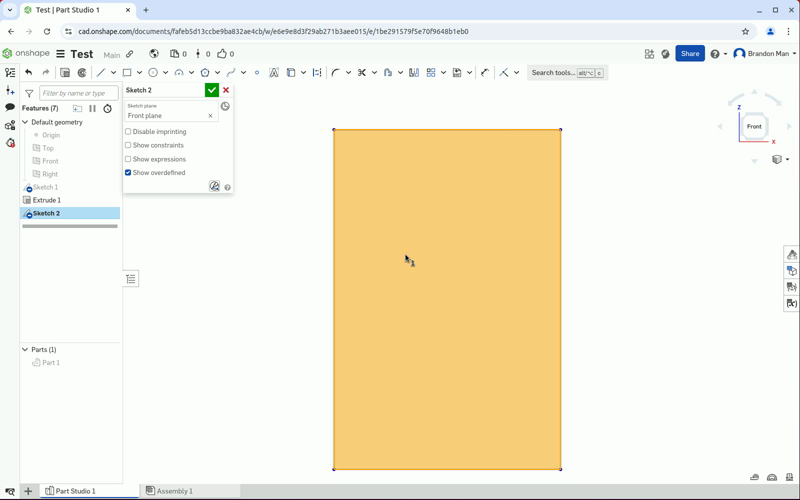
scroll(-6)
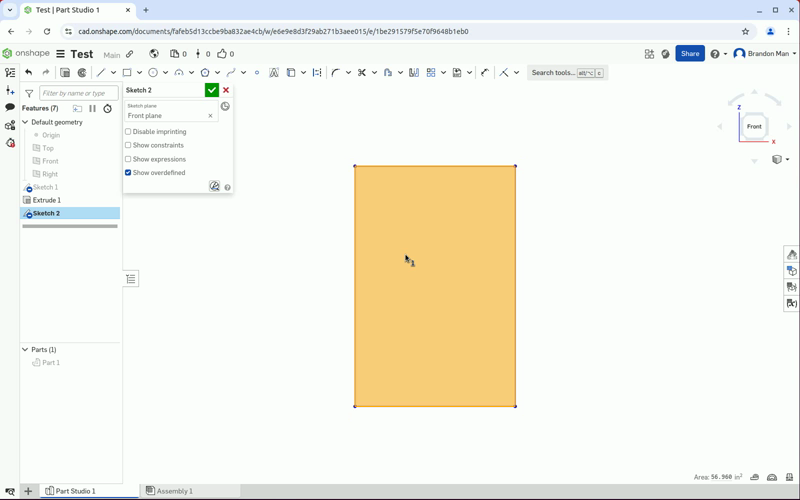
scroll(-6)
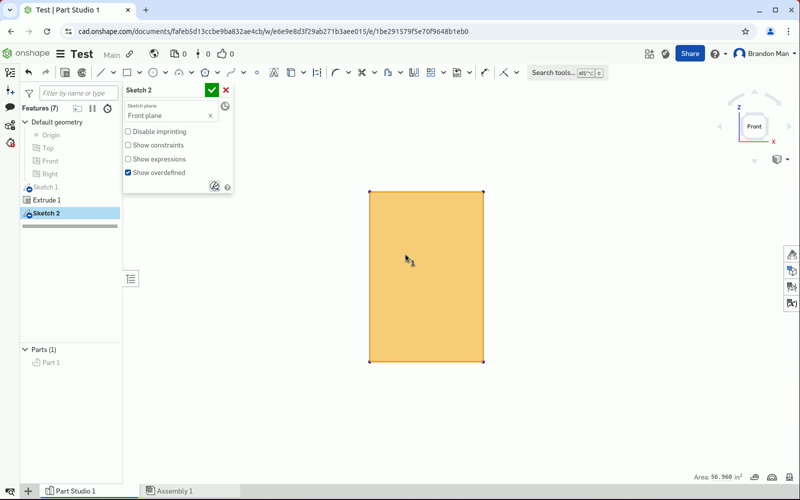
scroll(-6)
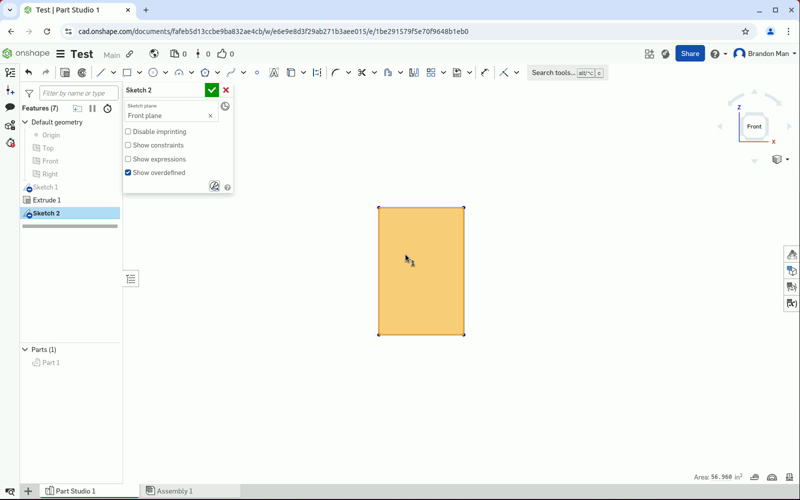
scroll(-6)
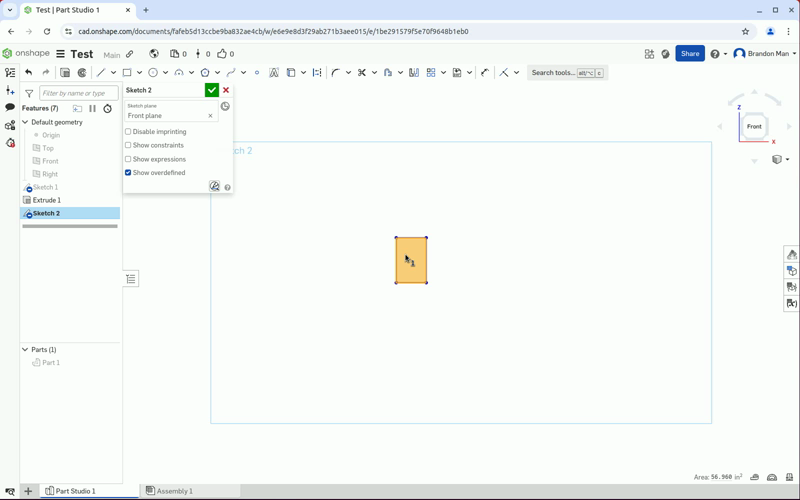
mouse_move(73, 352)
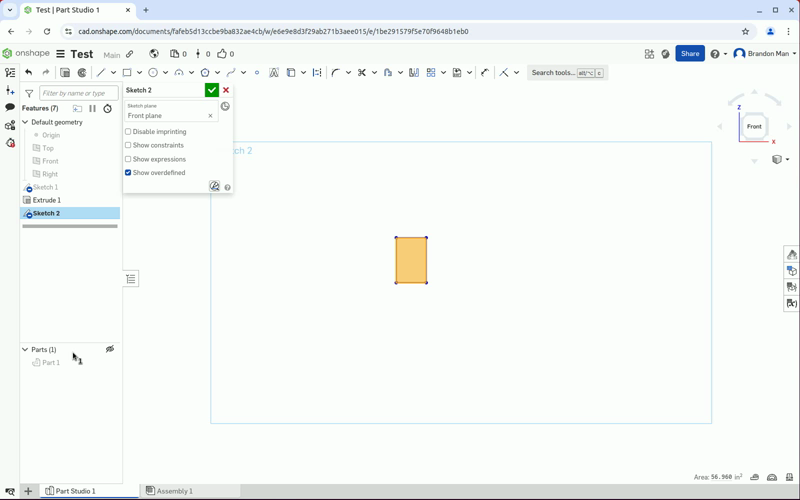
key(shift+y)
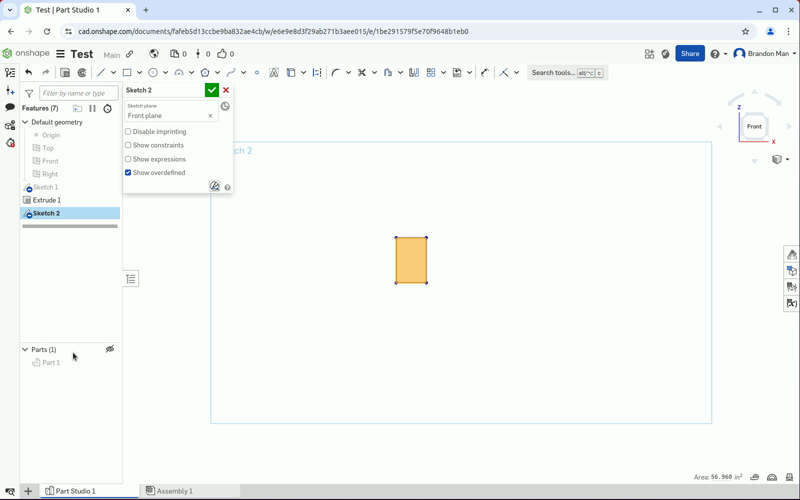
key(shift+e)
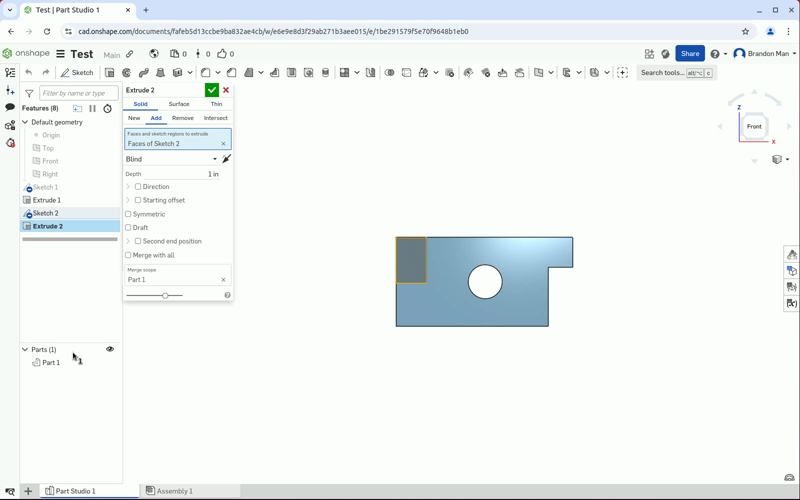
mouse_move(143, 106)
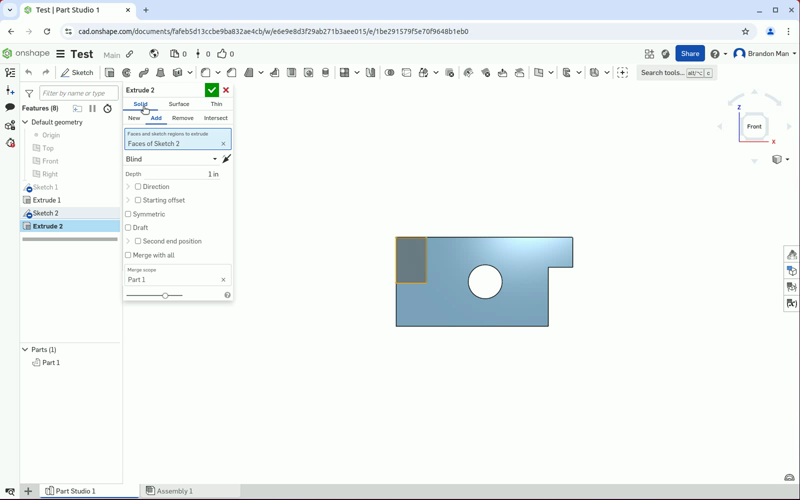
click(143, 106)
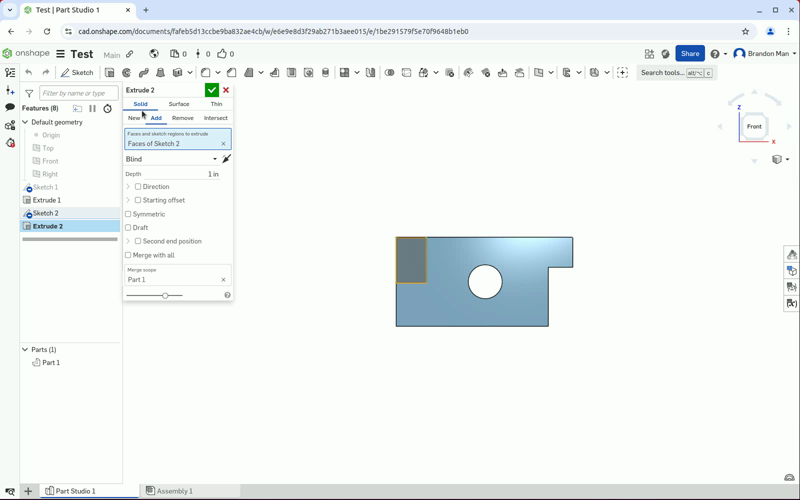
mouse_move(137, 120)
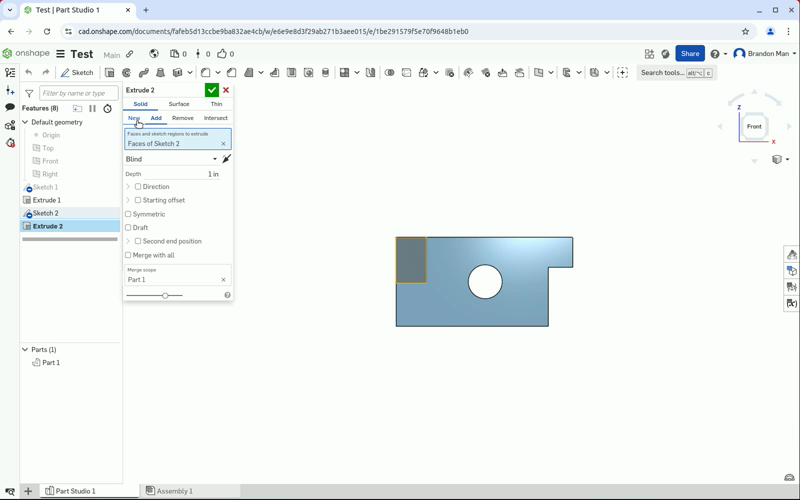
click(137, 120)
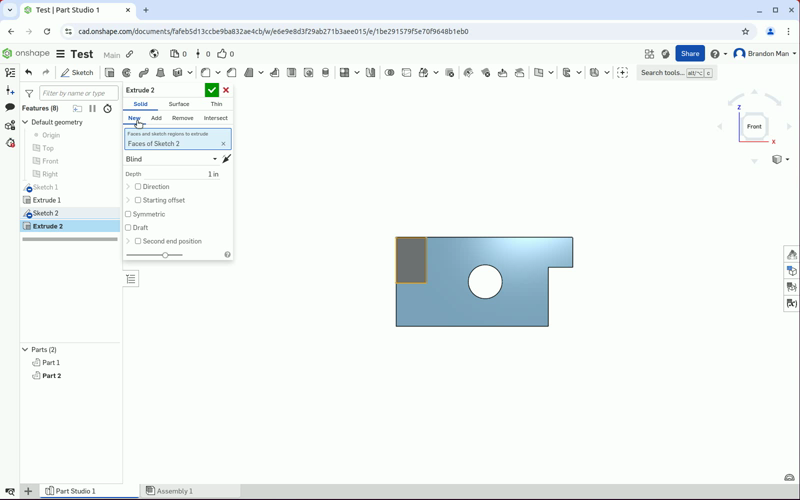
key(tab, 4)
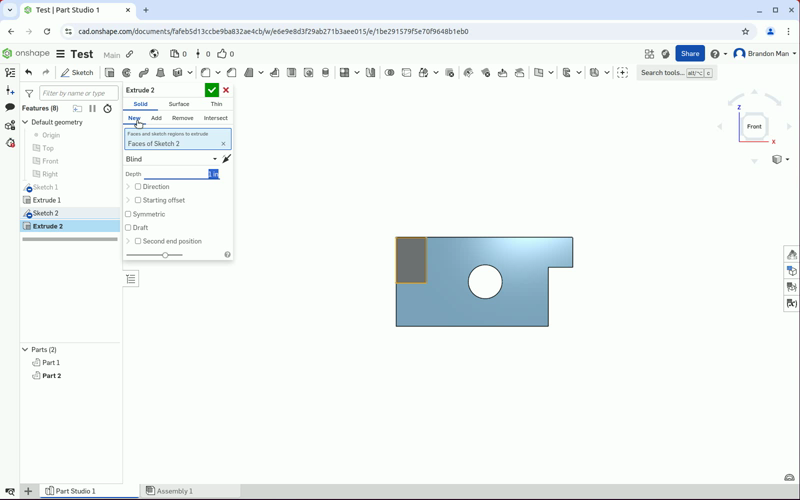
text(6.018)
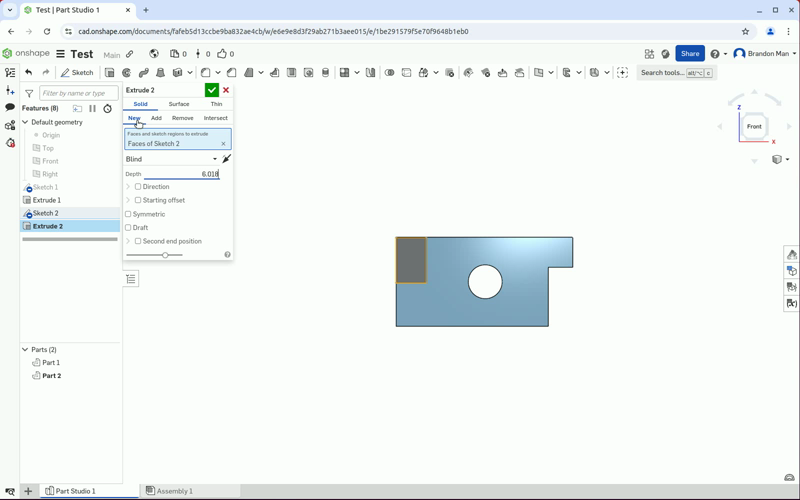
key(enter)
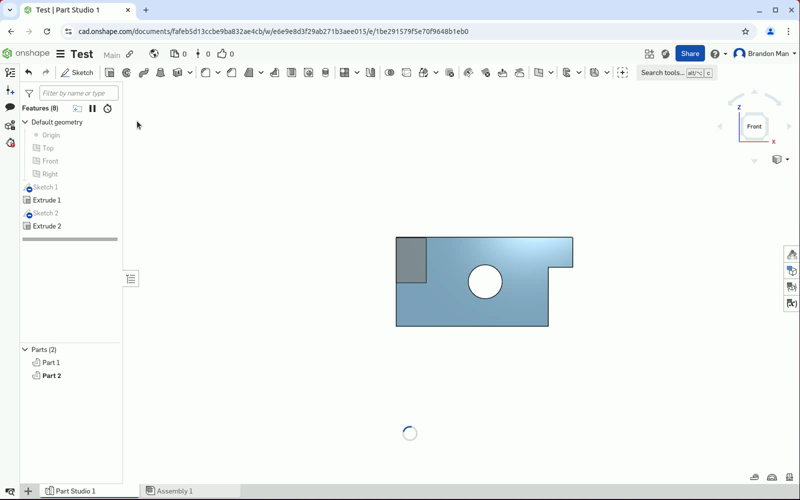
key(shift+h)
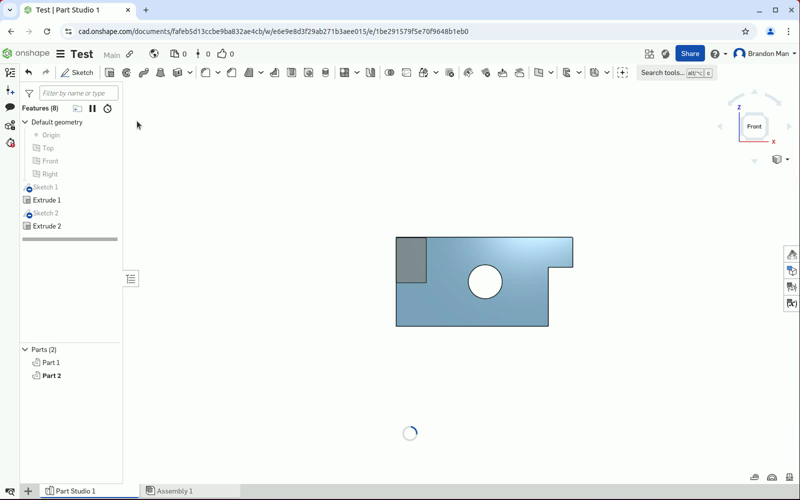
key(shift+h)
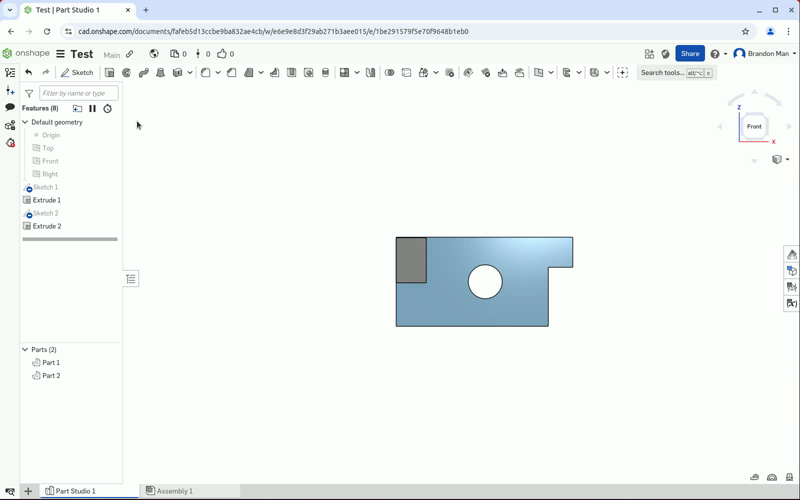
mouse_move(73, 189)
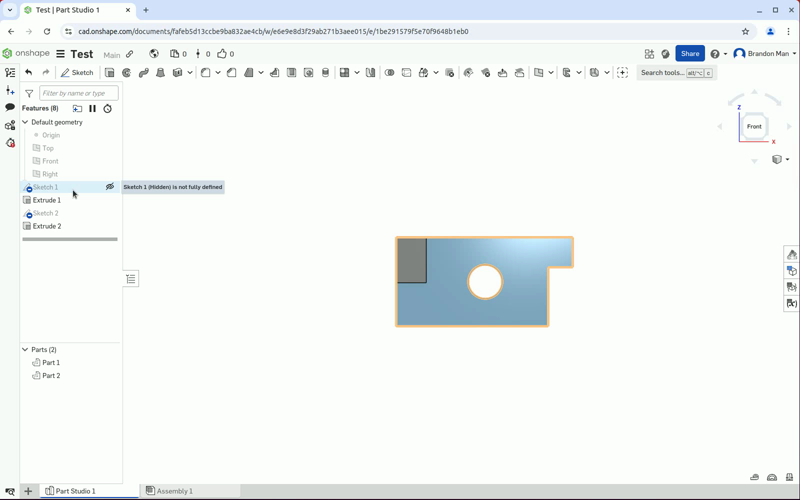
click(73, 189)
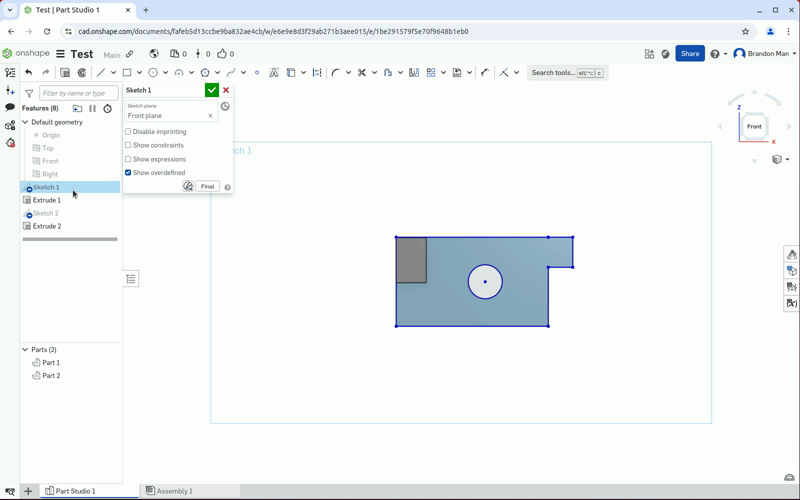
mouse_move(229, 92)
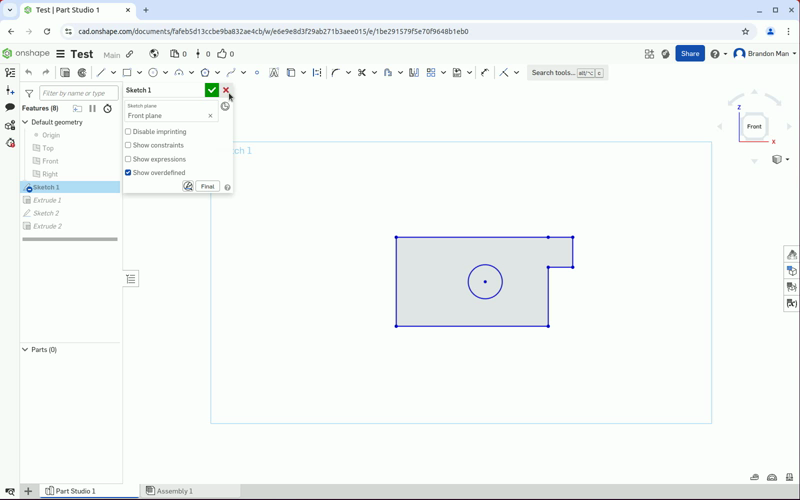
click(229, 92)
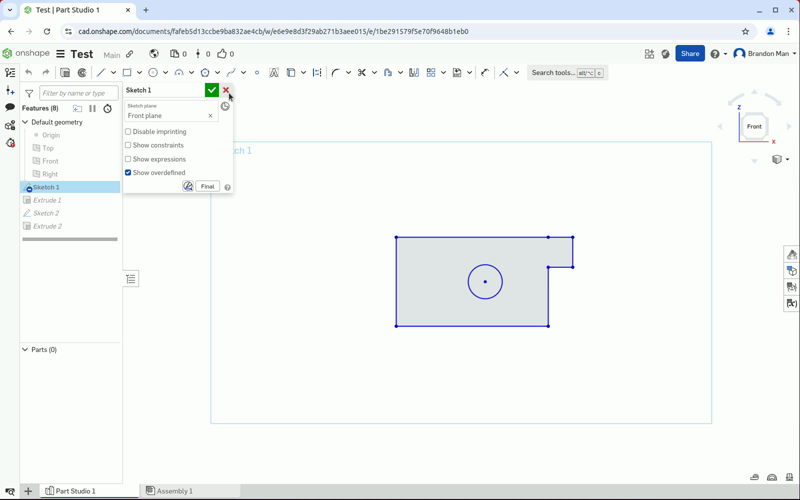
key(shift+s)
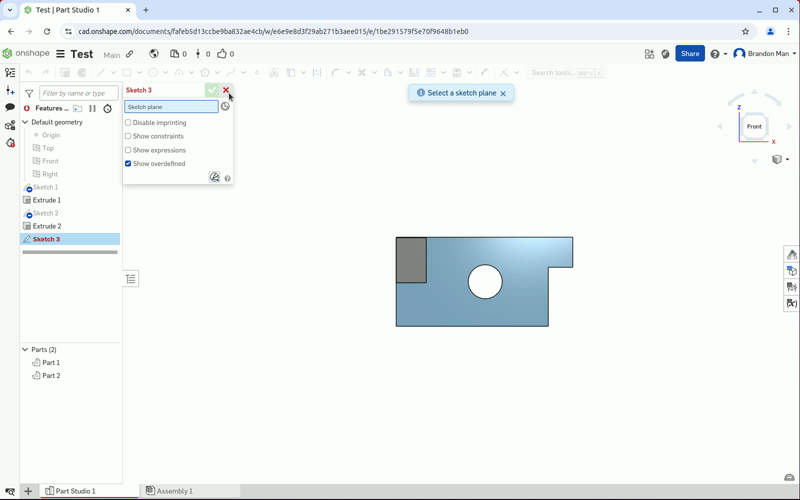
mouse_move(73, 163)
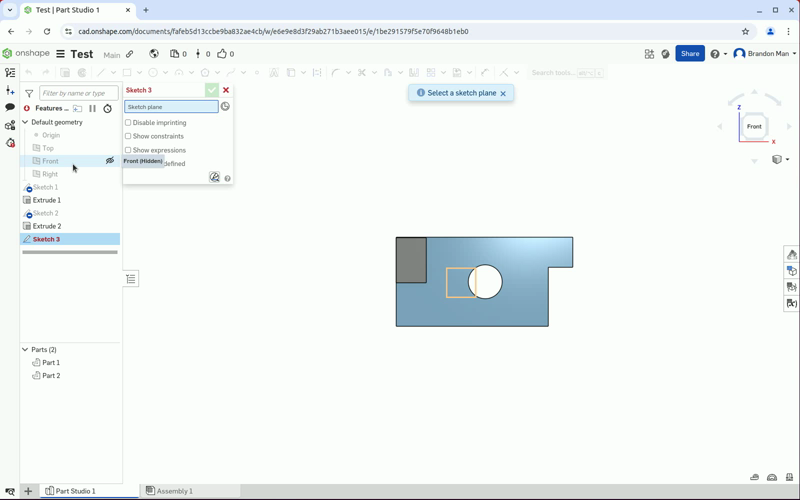
click(73, 163)
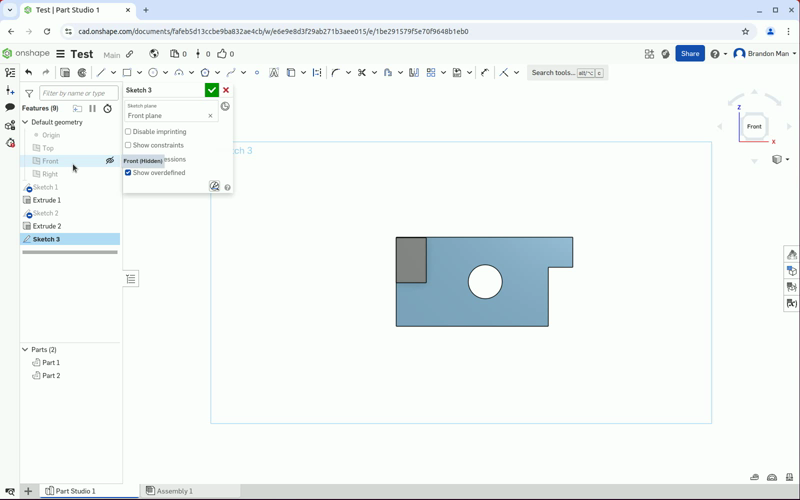
mouse_move(73, 352)
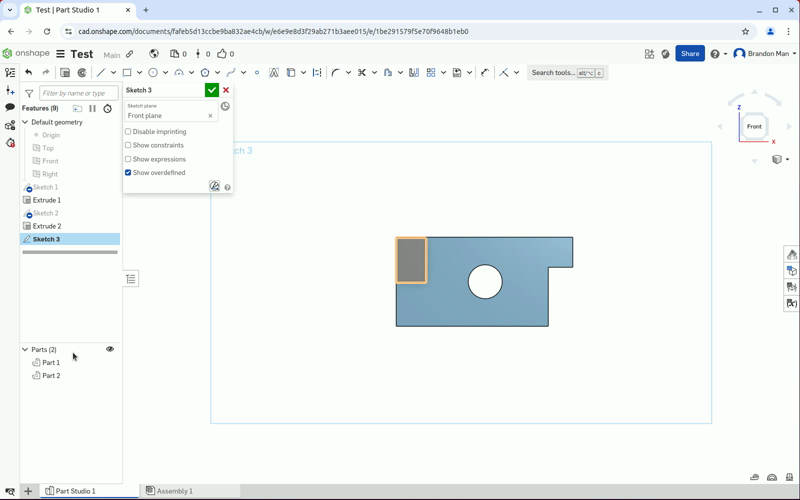
key(y)
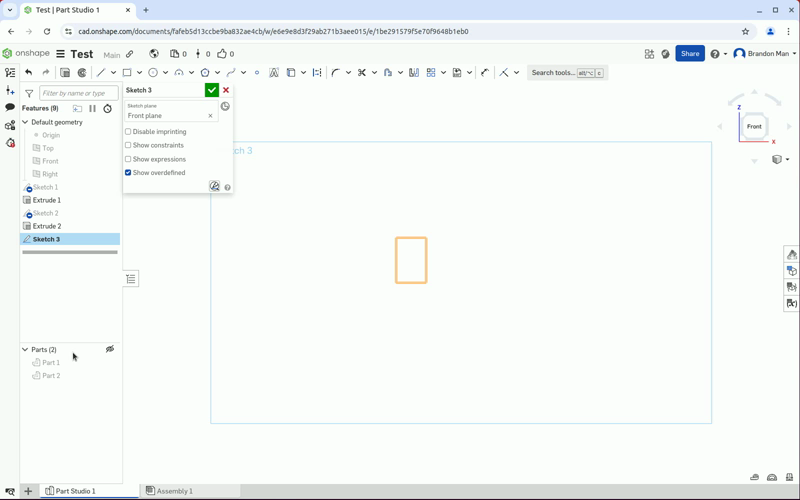
key(l)
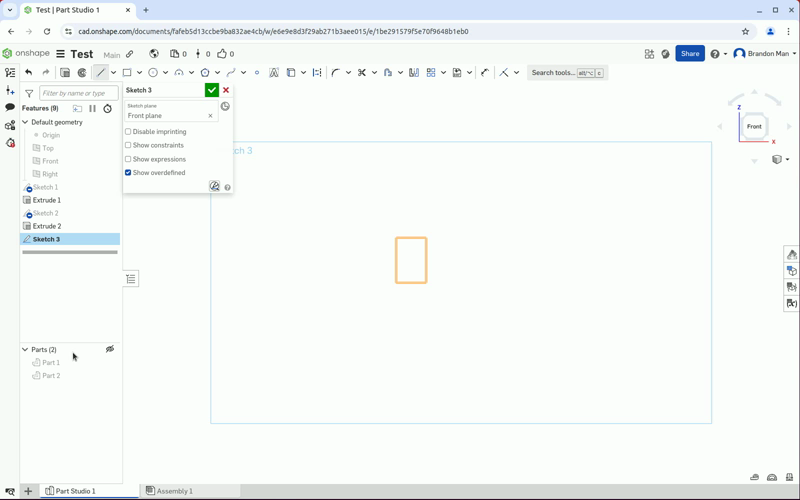
key_down(shift)
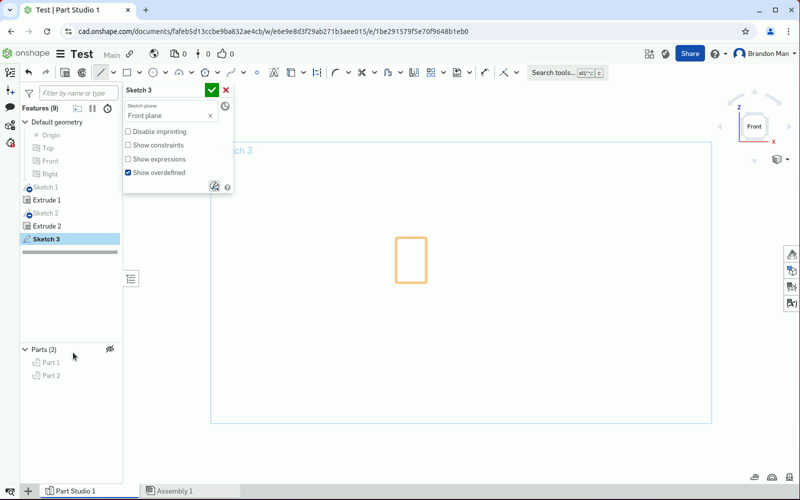
mouse_move(396, 326)
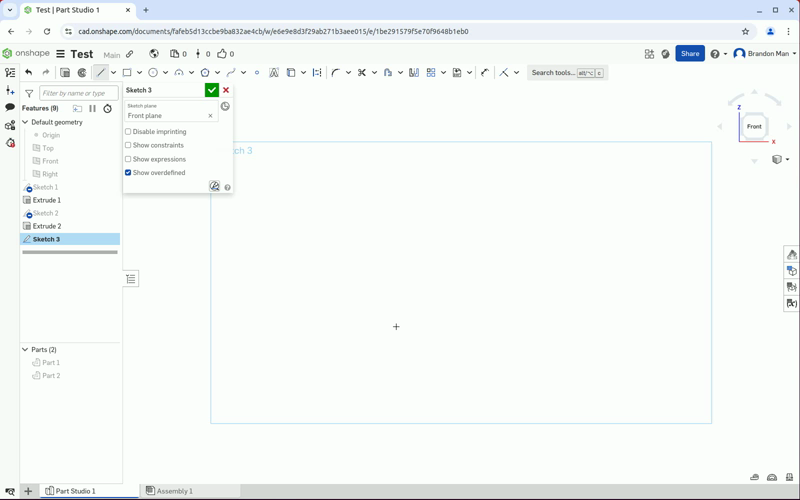
click(396, 326)
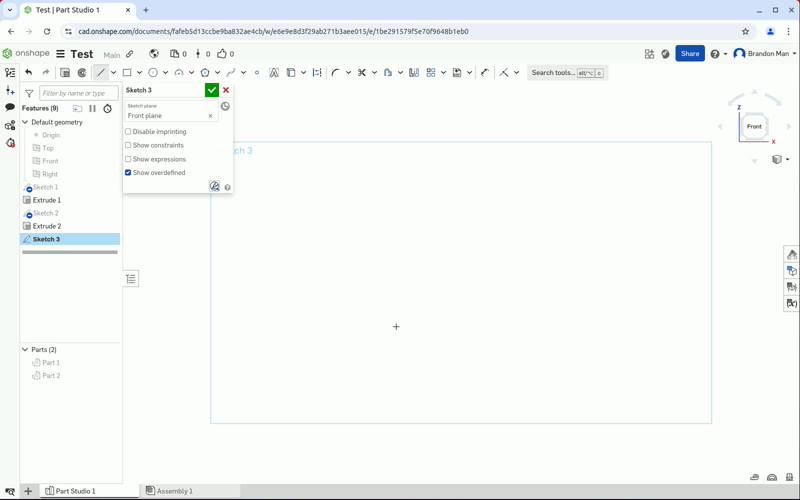
key_up(shift)
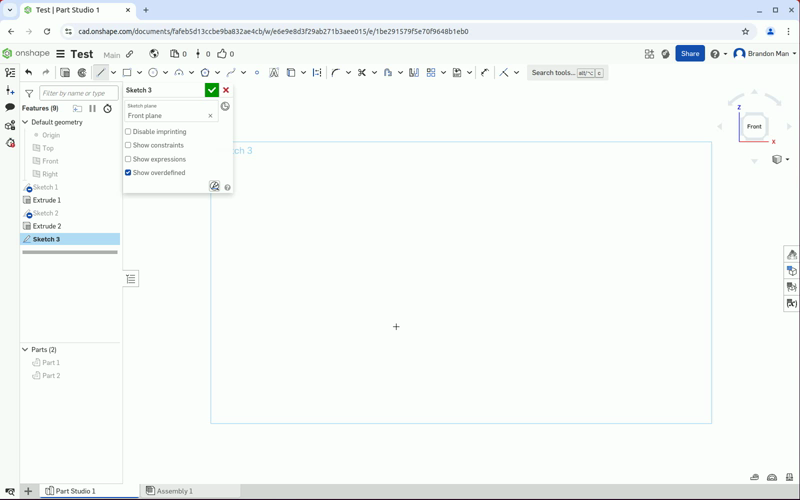
key_down(shift)
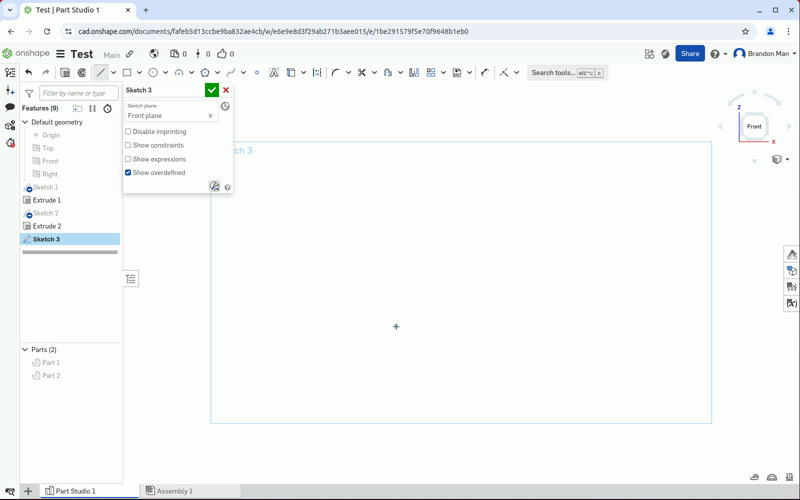
mouse_move(426, 326)
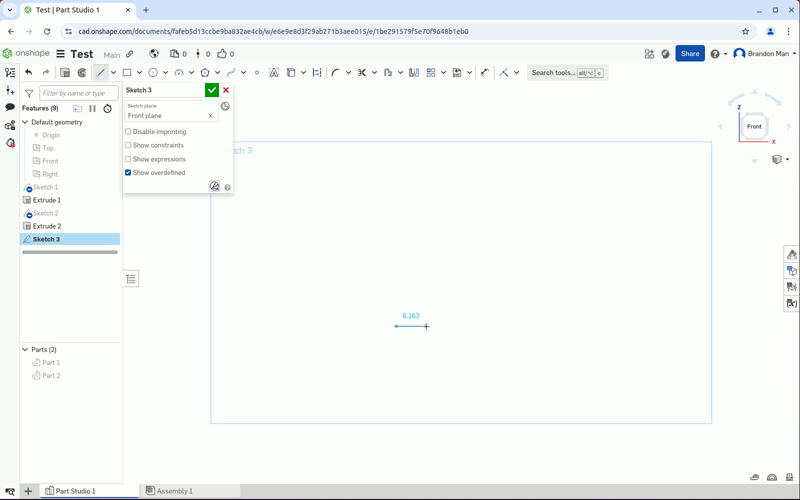
mouse_move(426, 326)
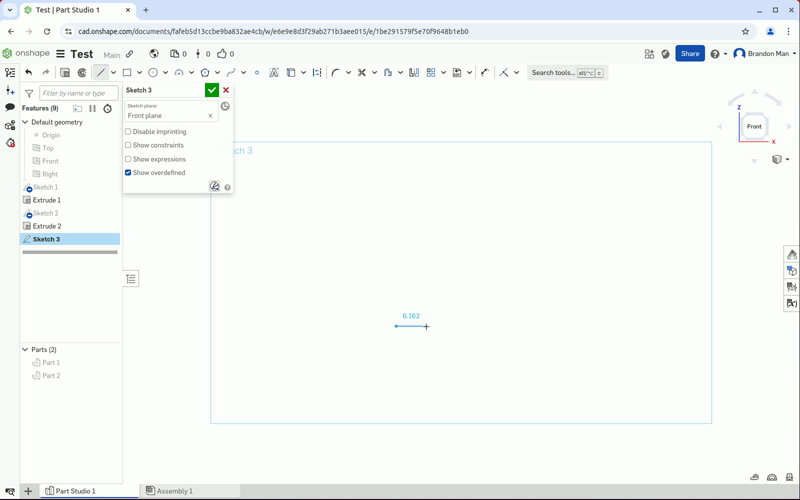
click(426, 326)
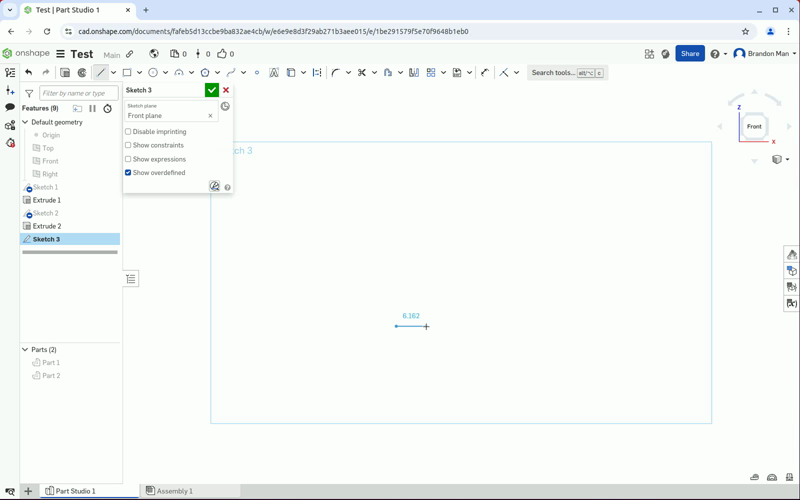
key_up(shift)
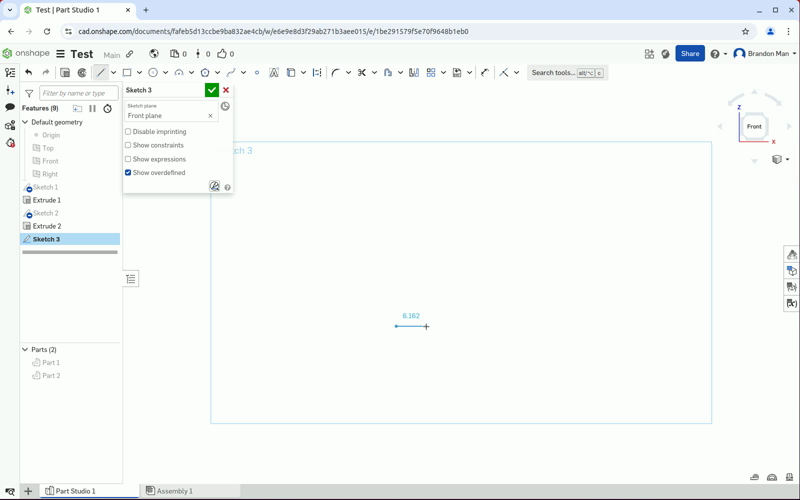
key_down(shift)
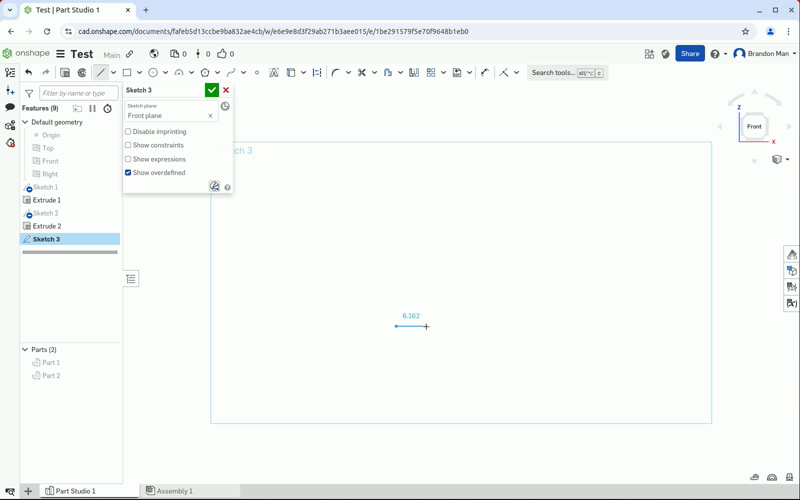
mouse_move(456, 326)
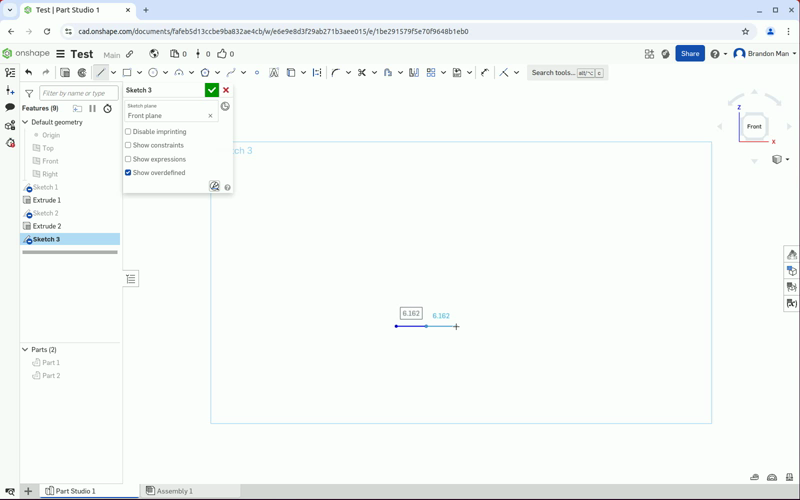
mouse_move(426, 281)
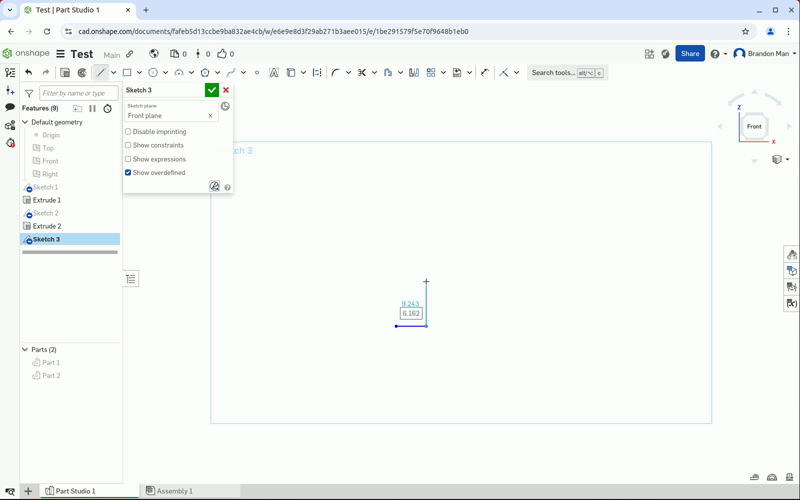
click(426, 281)
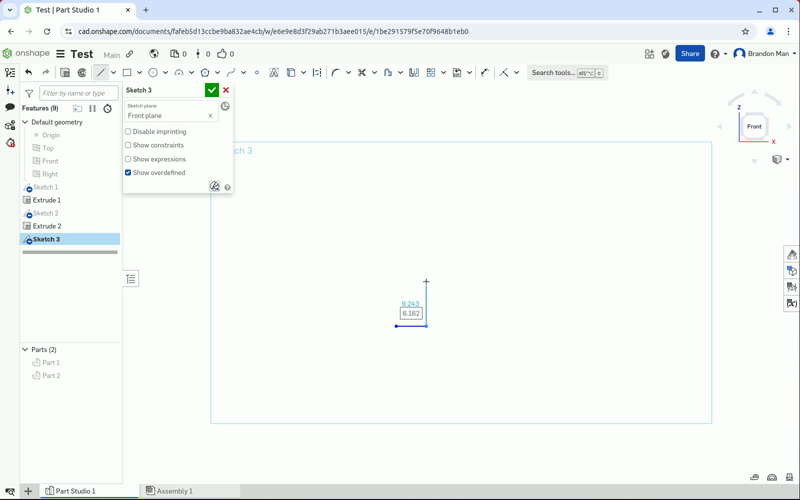
key_up(shift)
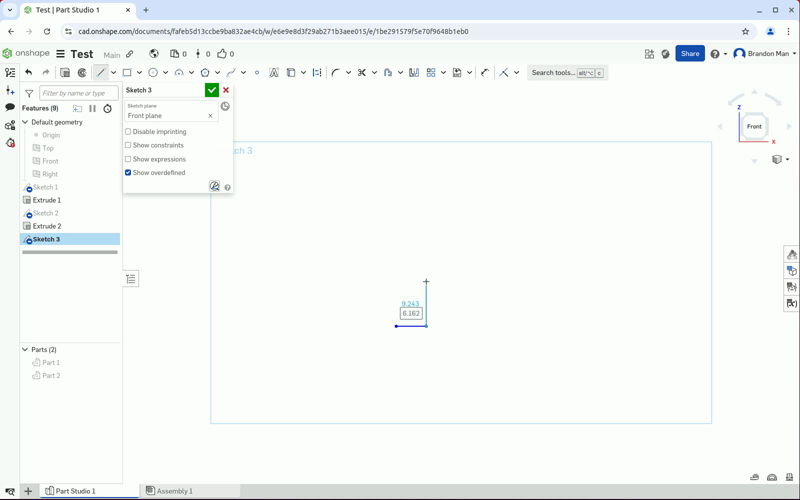
key_down(shift)
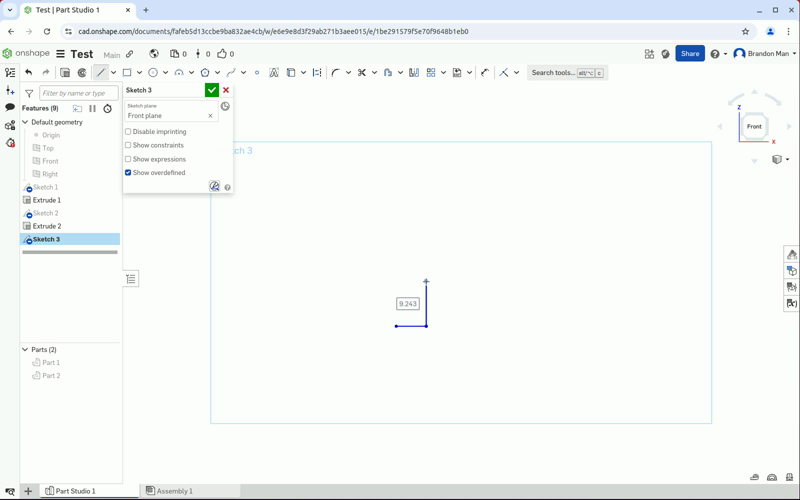
mouse_move(456, 281)
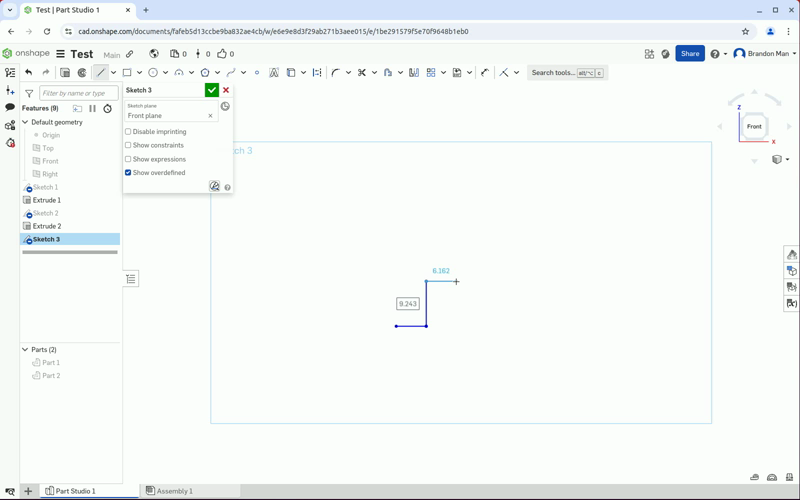
mouse_move(396, 281)
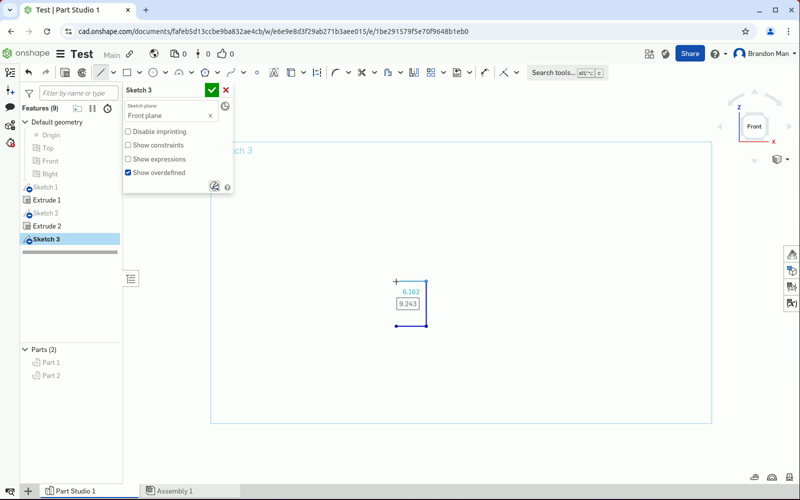
click(396, 281)
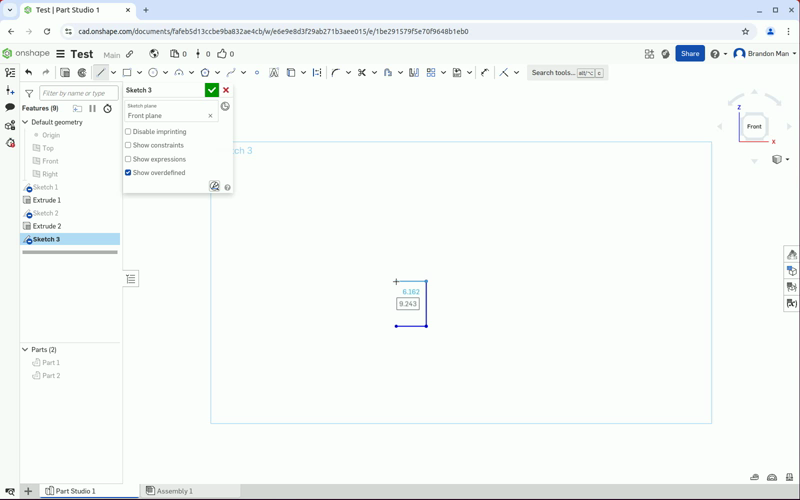
key_up(shift)
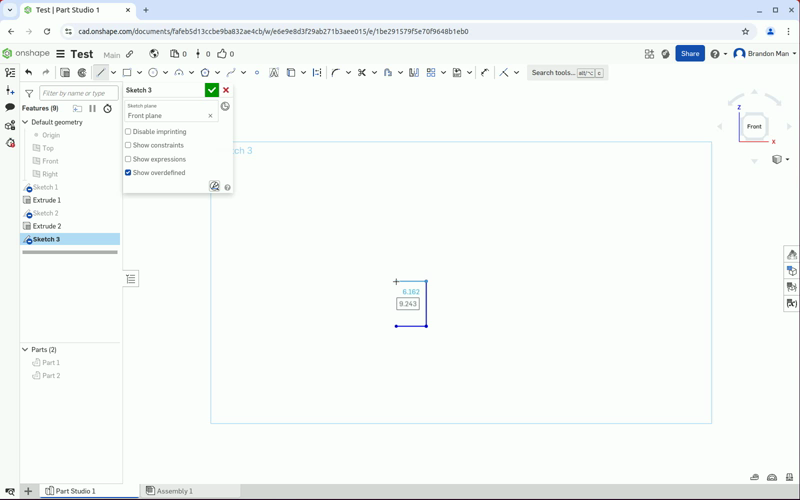
mouse_move(426, 281)
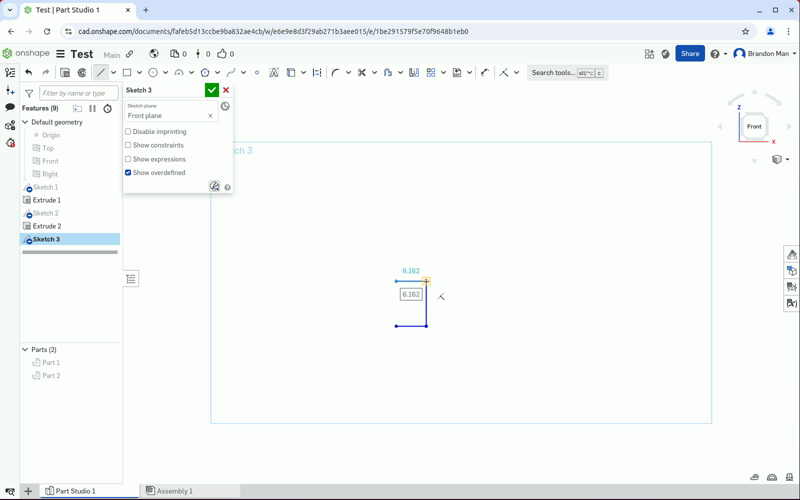
key_down(shift)
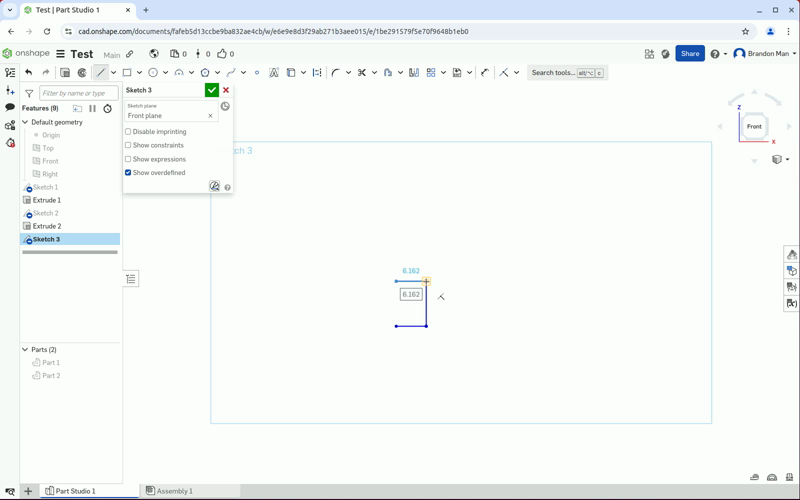
mouse_move(396, 326)
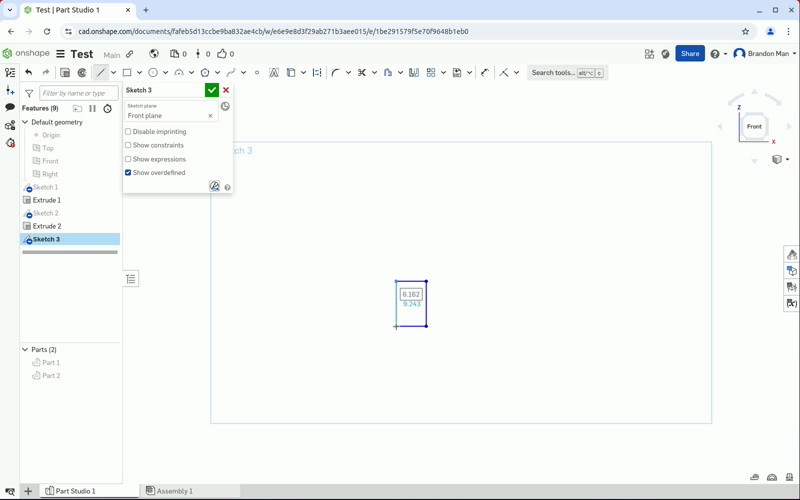
key_up(shift)
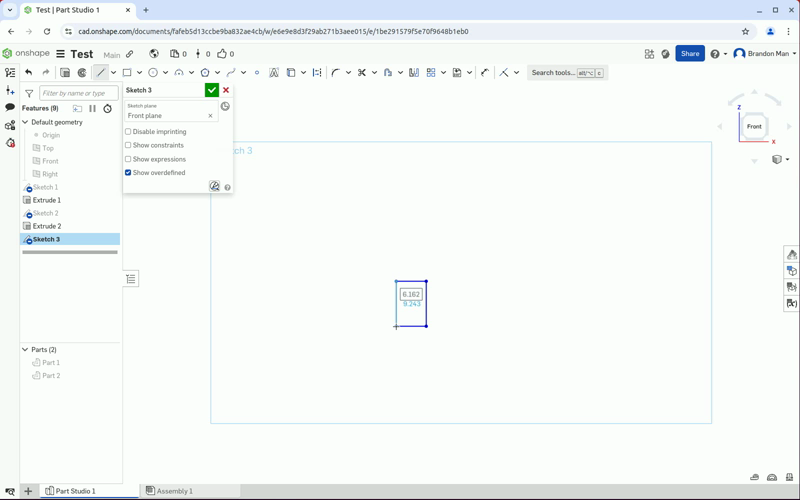
click(396, 326)
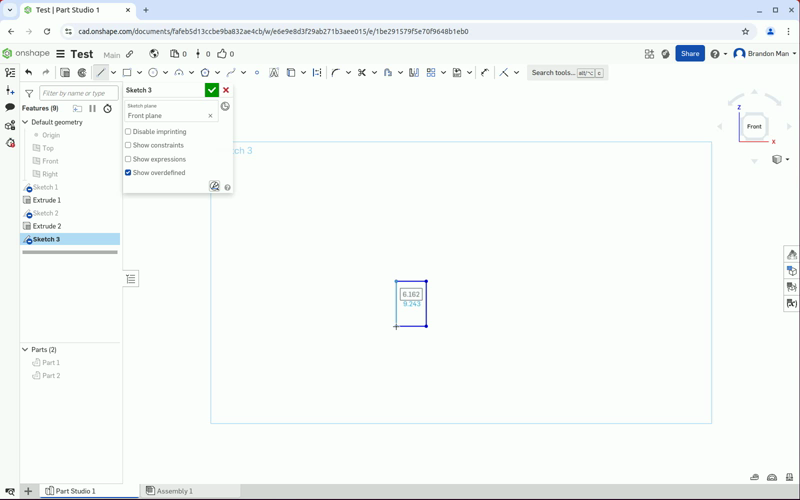
key(esc)
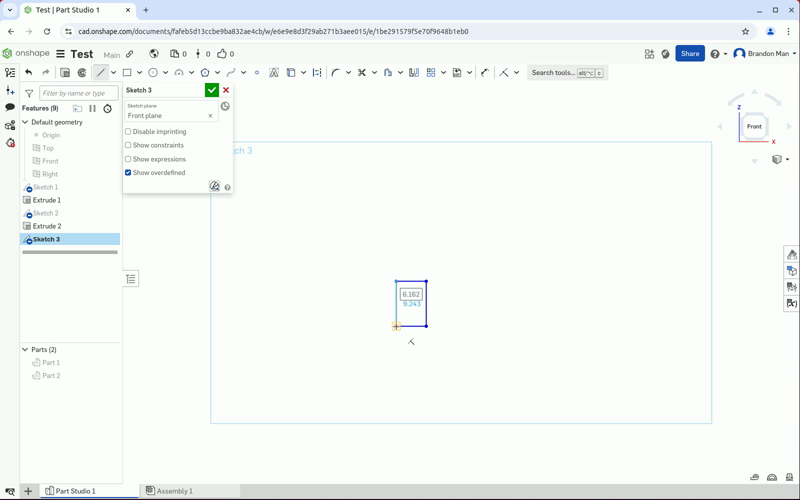
mouse_move(399, 314)
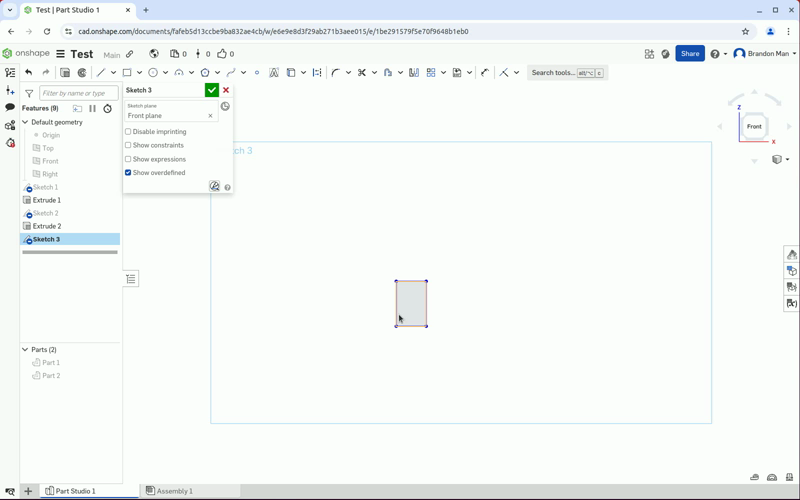
scroll(6)
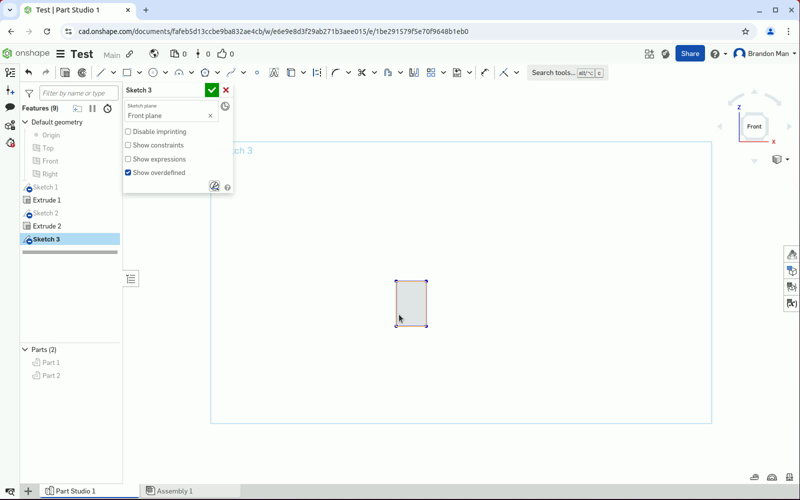
scroll(6)
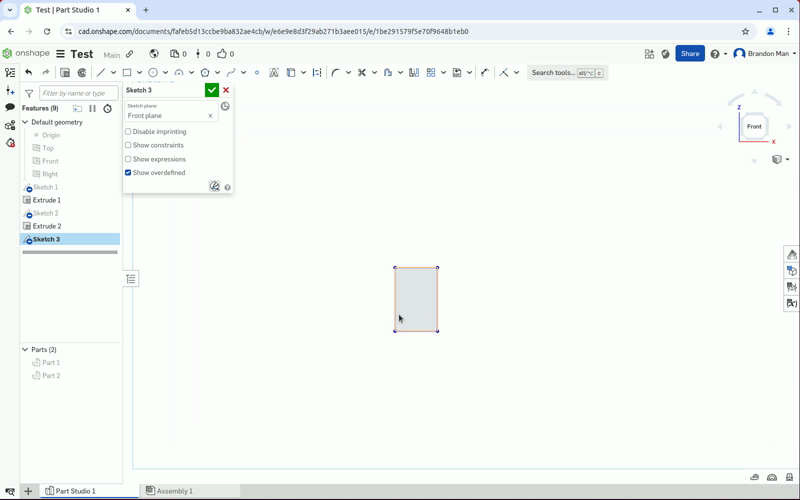
scroll(6)
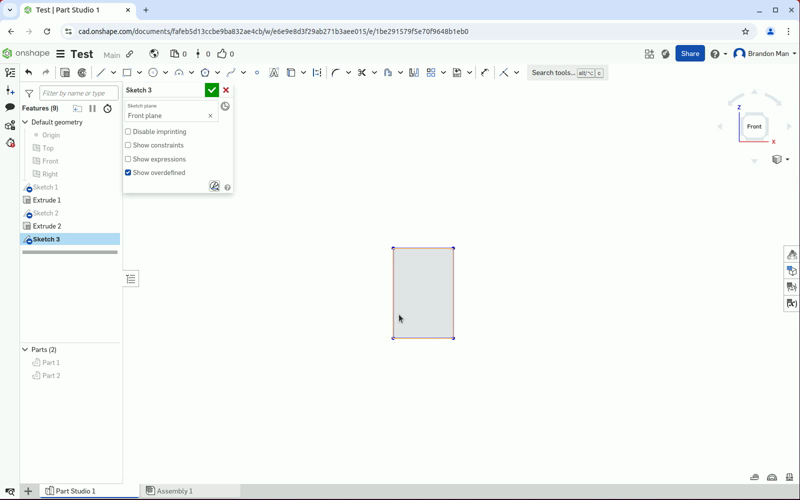
scroll(6)
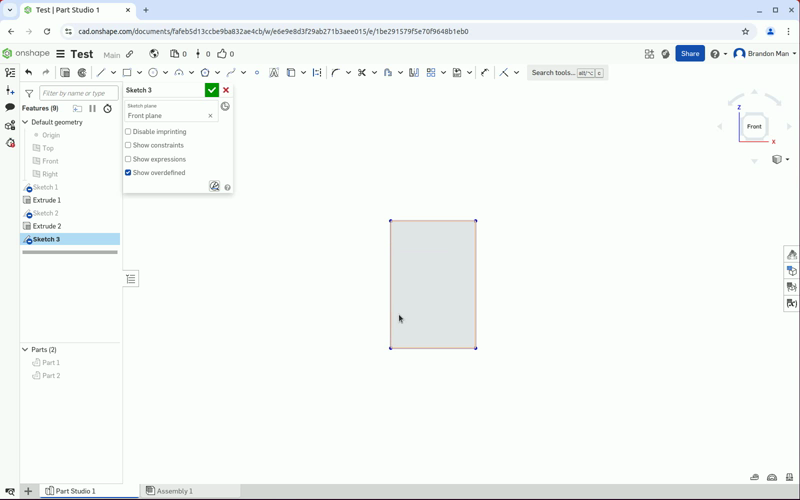
scroll(6)
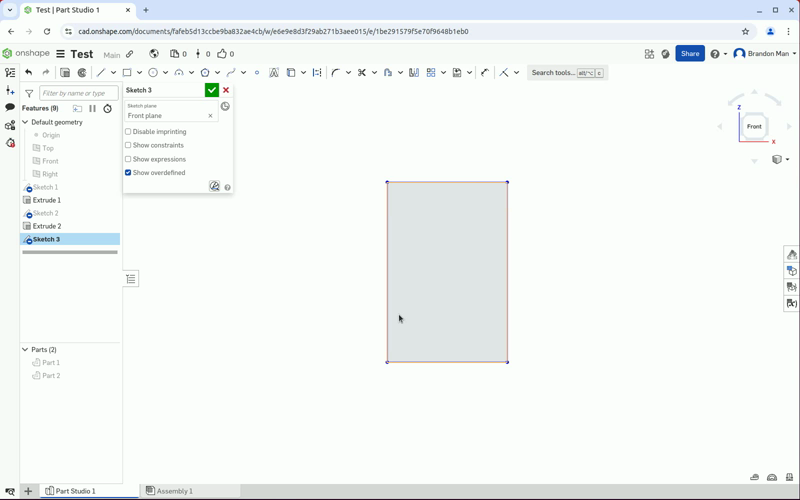
scroll(6)
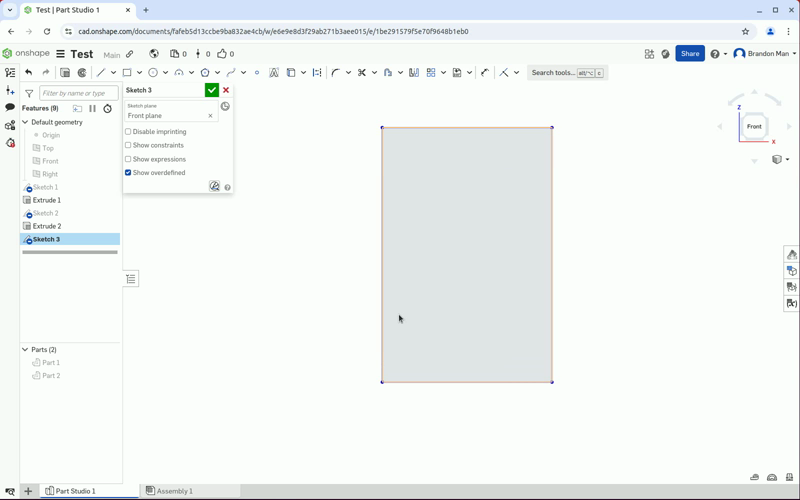
scroll(6)
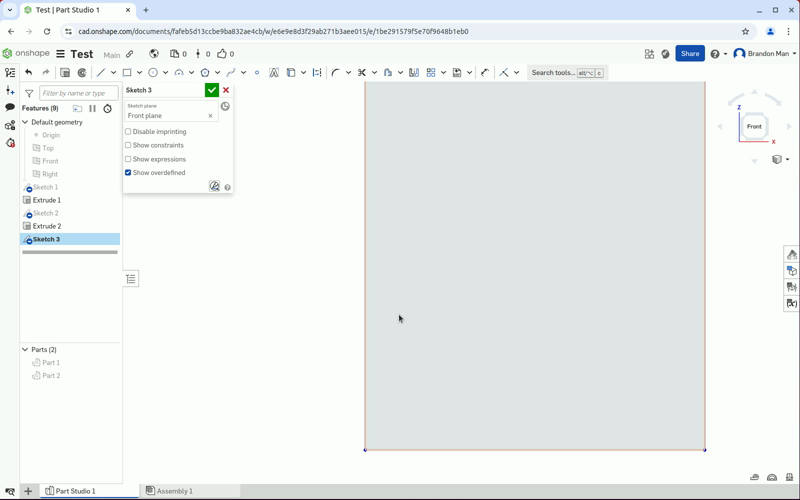
click(399, 314)
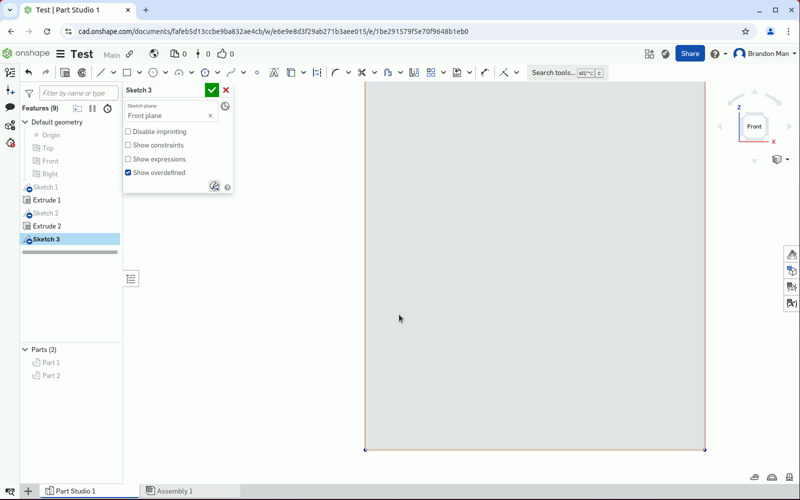
scroll(-6)
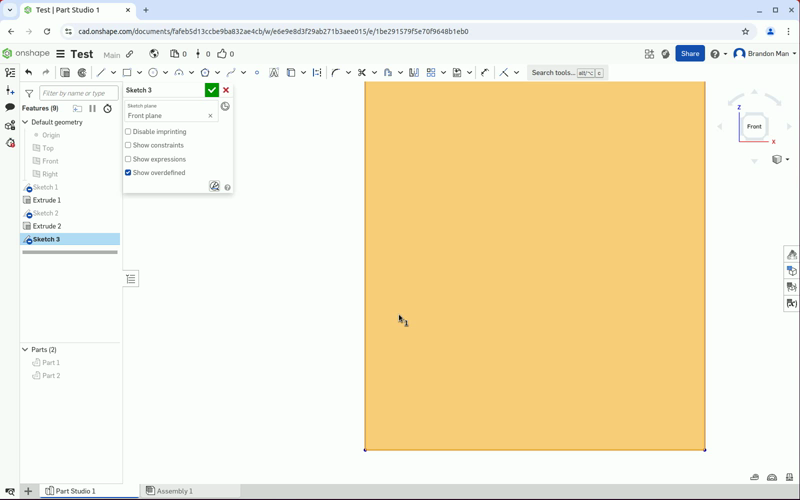
scroll(-6)
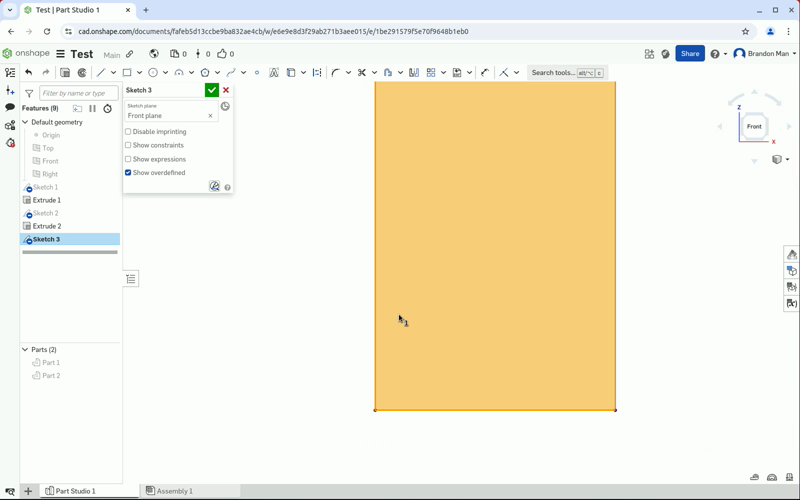
scroll(-6)
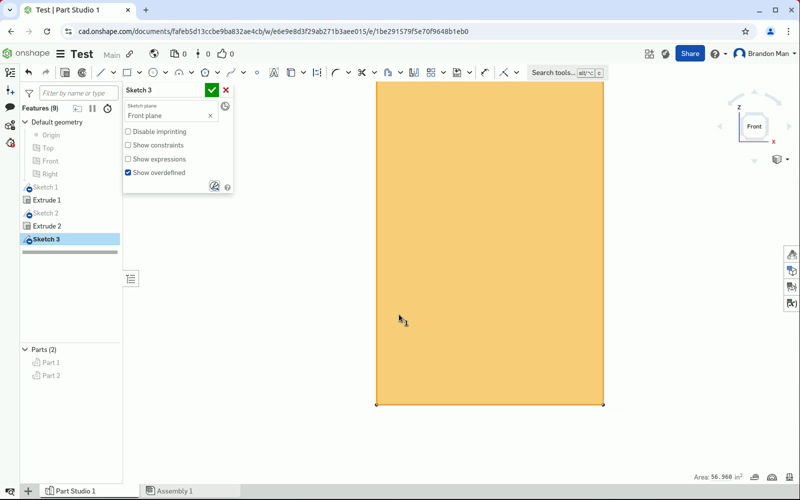
scroll(-6)
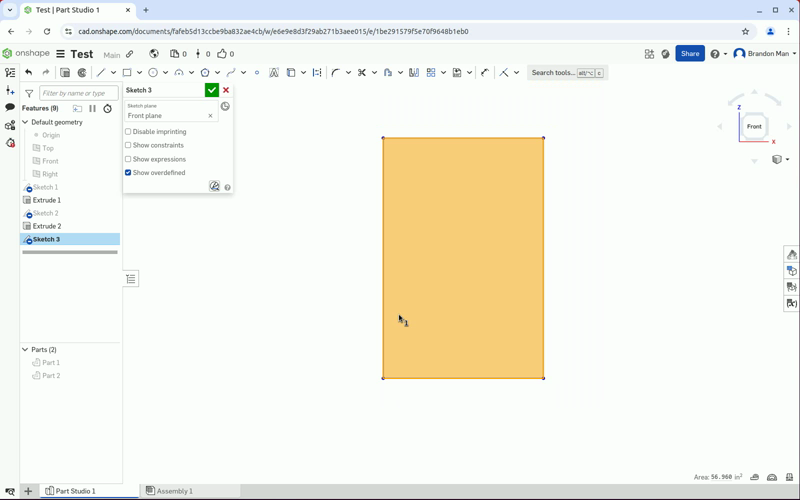
scroll(-6)
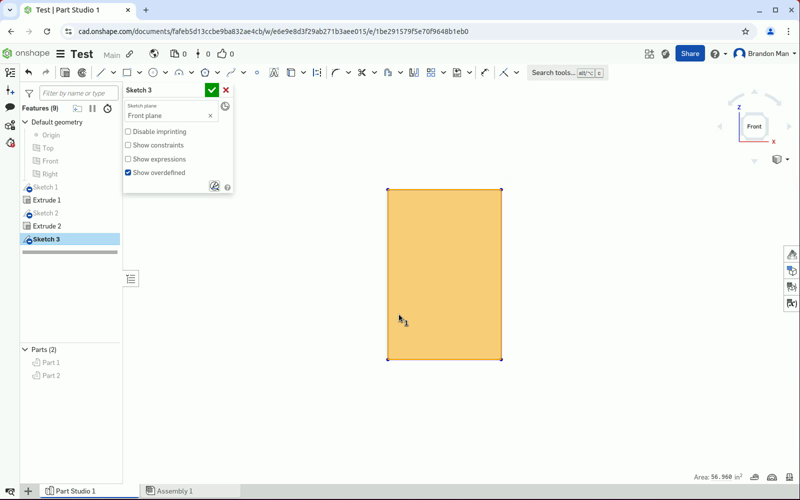
scroll(-6)
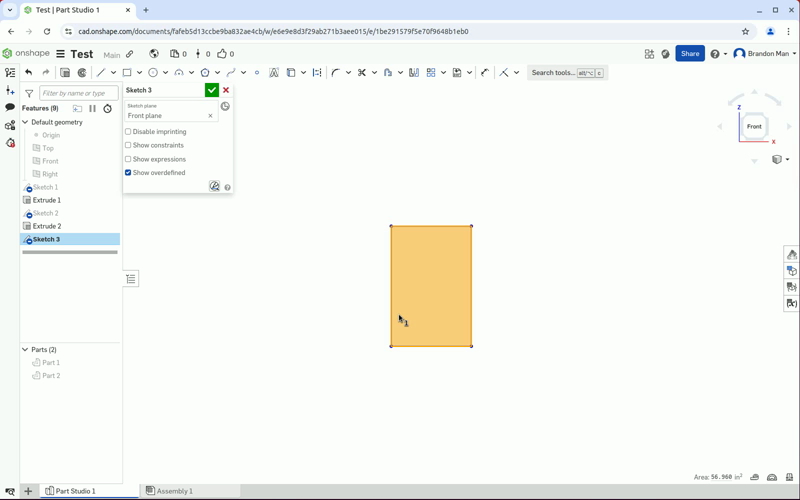
scroll(-6)
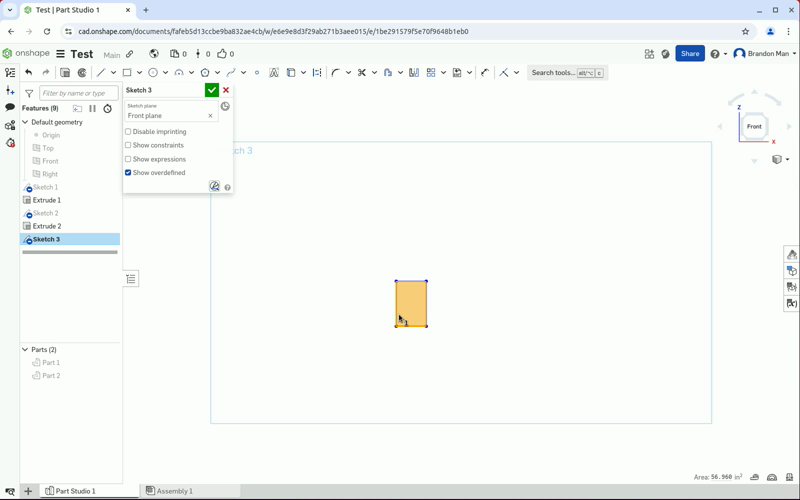
mouse_move(73, 352)
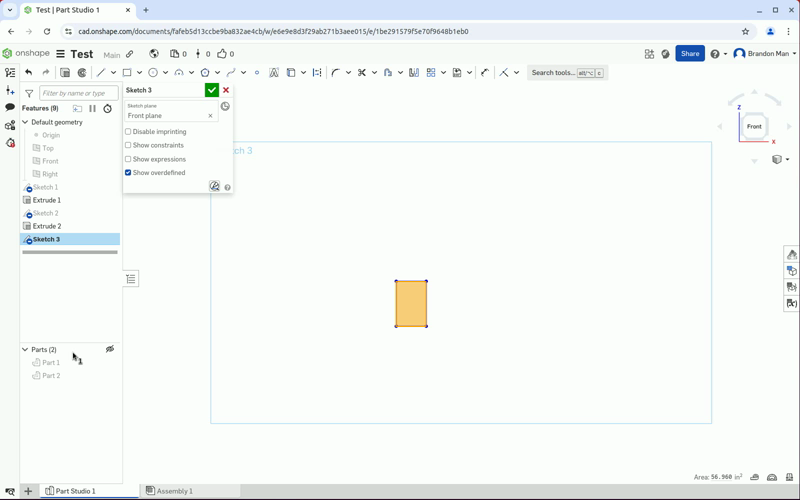
key(shift+y)
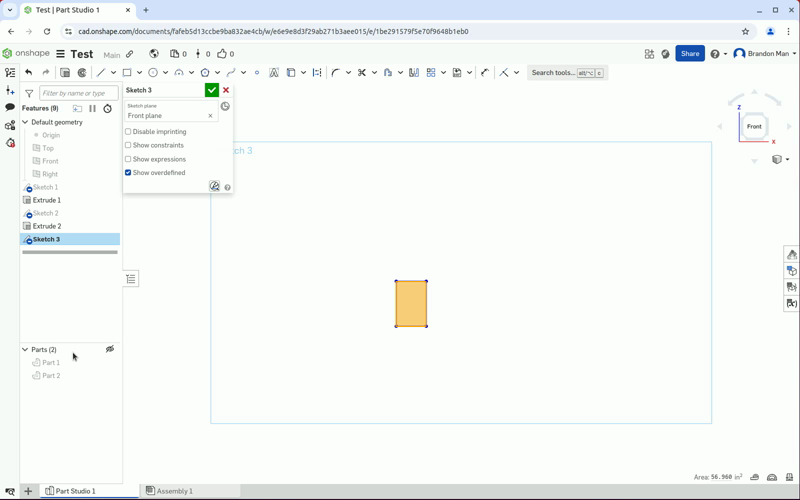
key(shift+e)
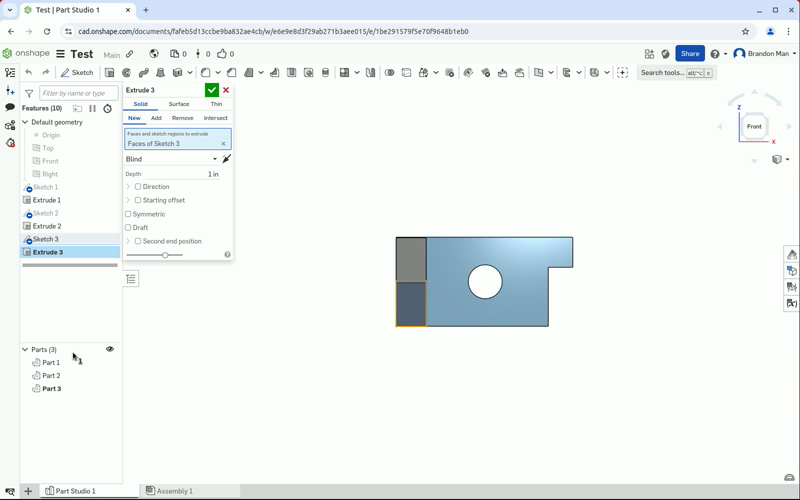
mouse_move(143, 106)
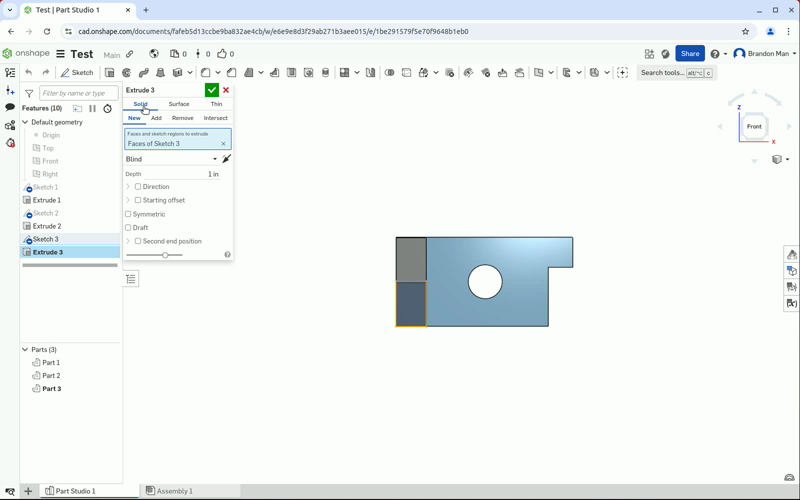
click(143, 106)
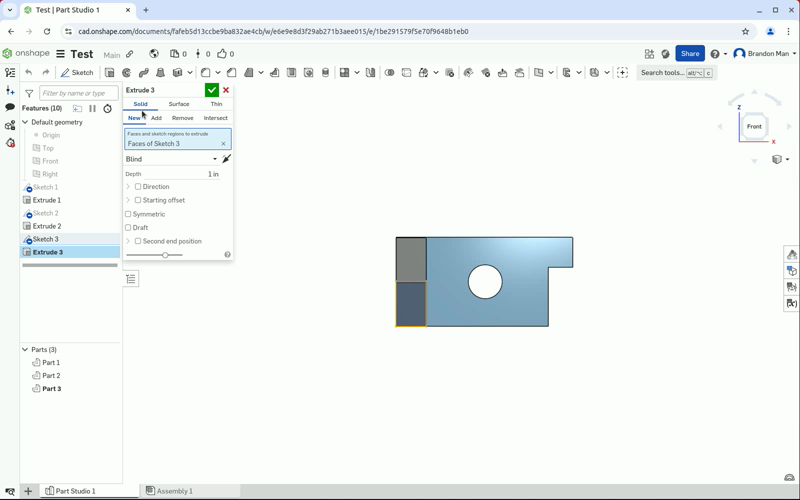
mouse_move(137, 120)
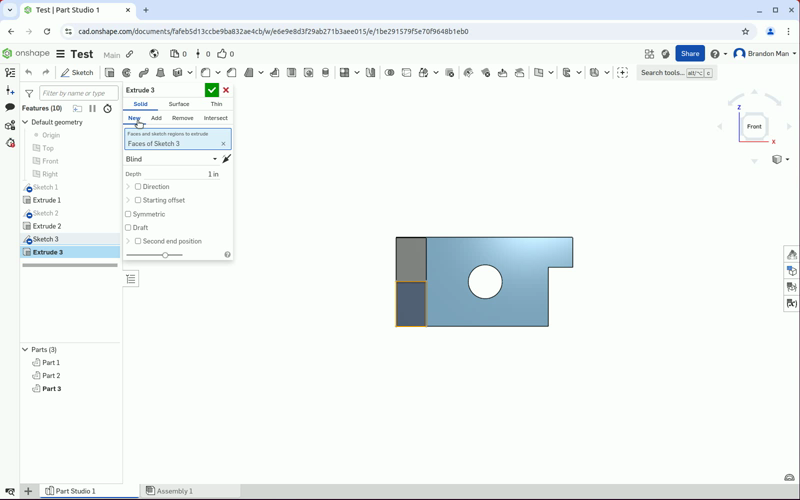
click(137, 120)
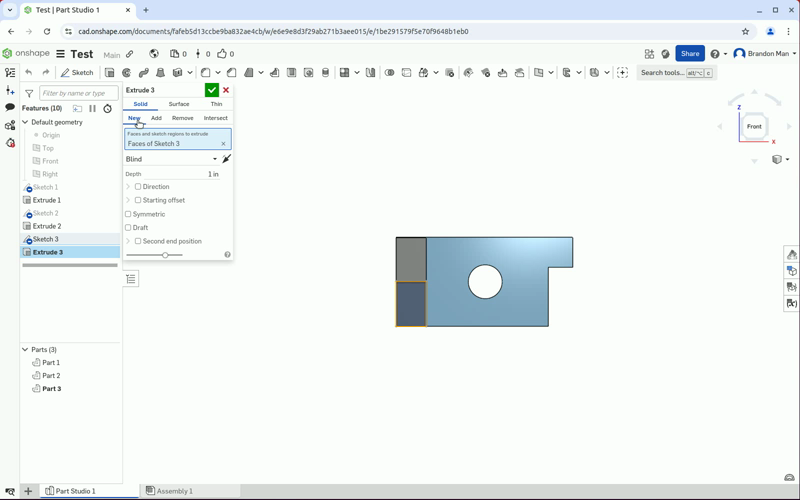
key(tab, 4)
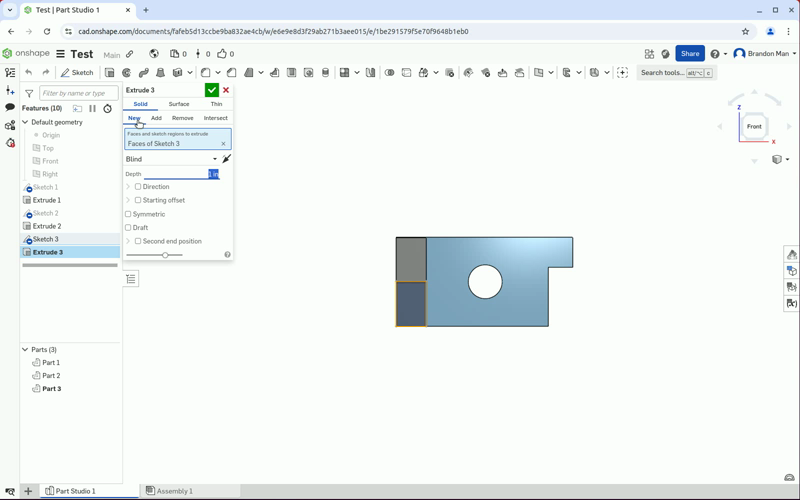
text(1.926)
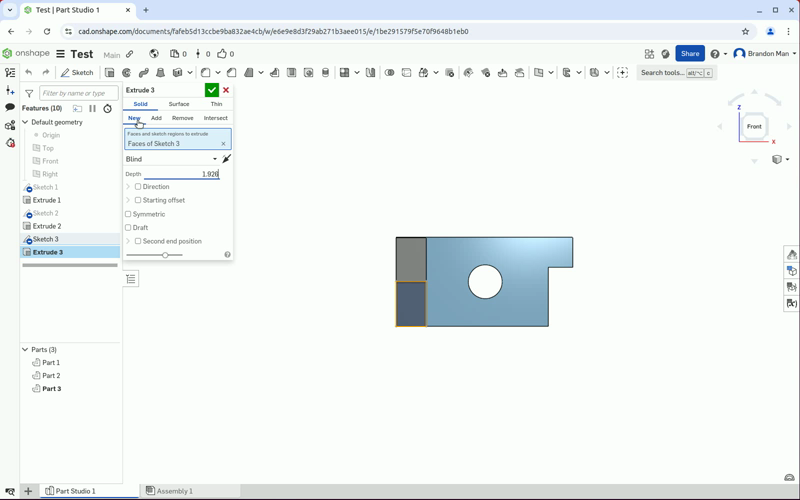
key(enter)
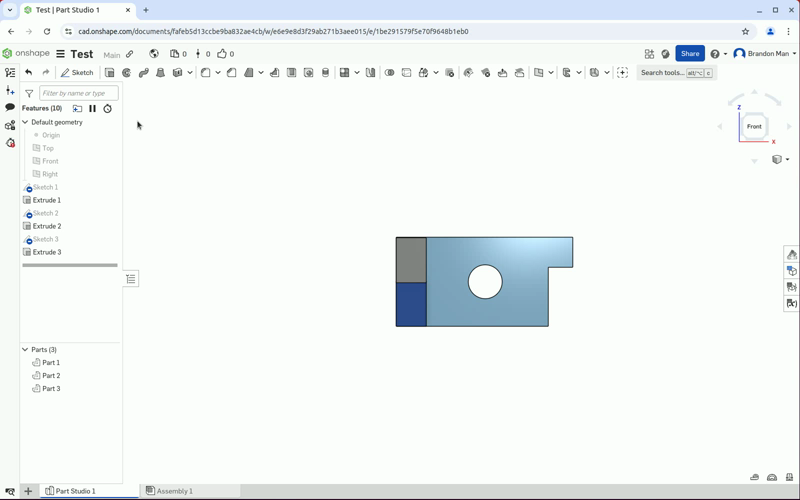
key(shift+h)
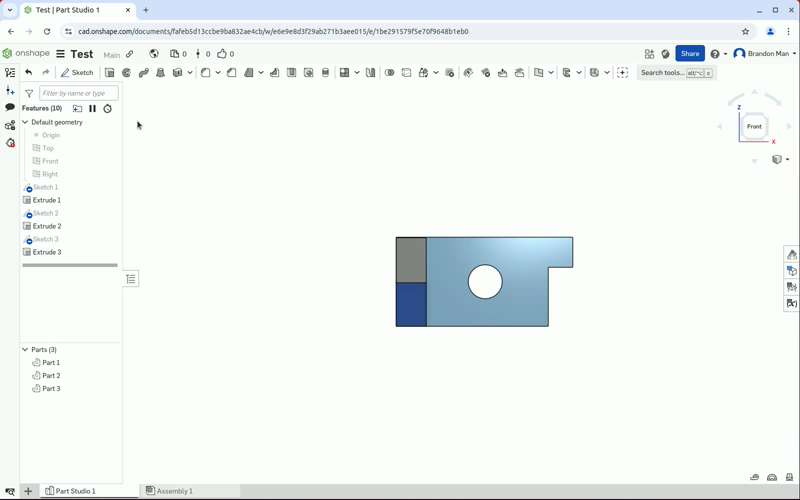
key(shift+h)
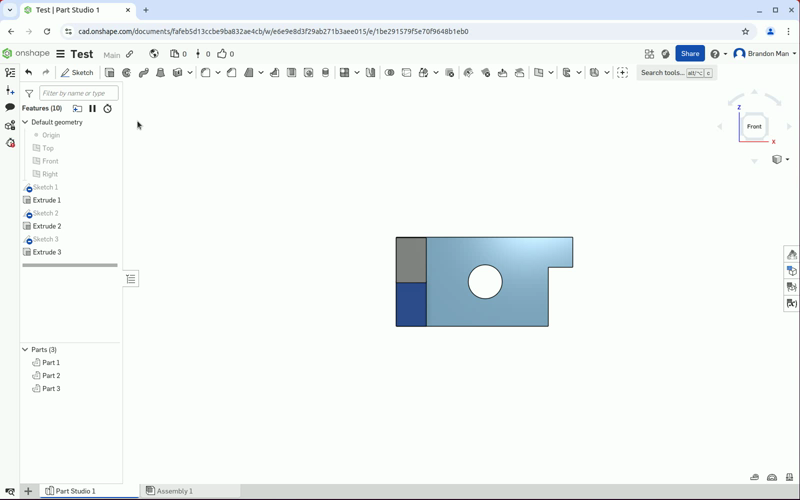
key(shift+7)
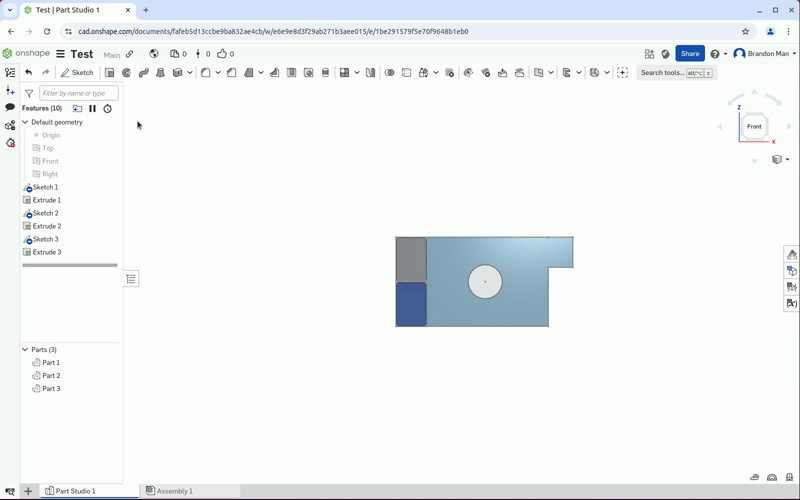
key(left, 2)
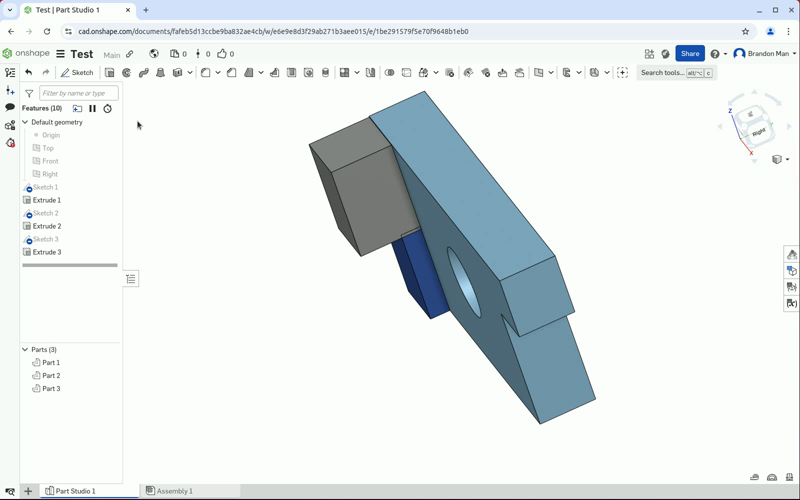
key(down, 2)
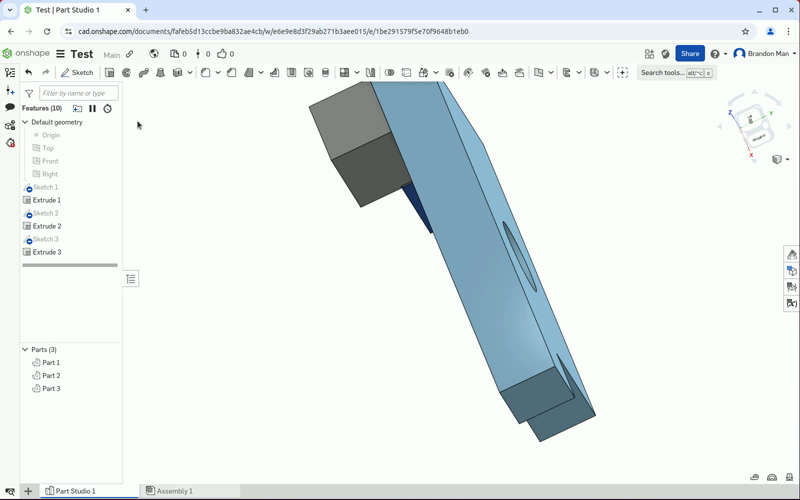
key(up, 2)
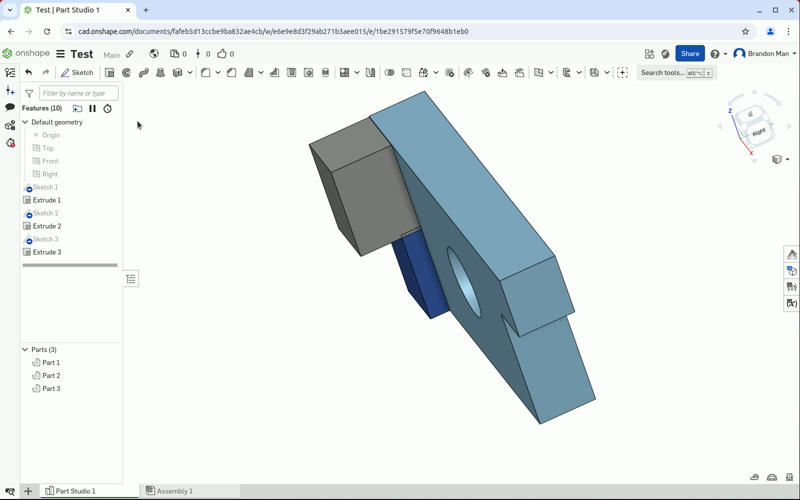
key(right, 2)
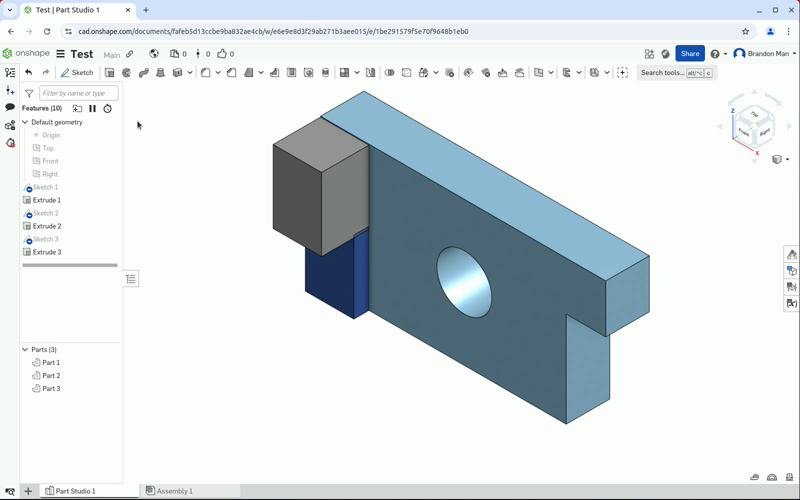
mouse_move(73, 189)
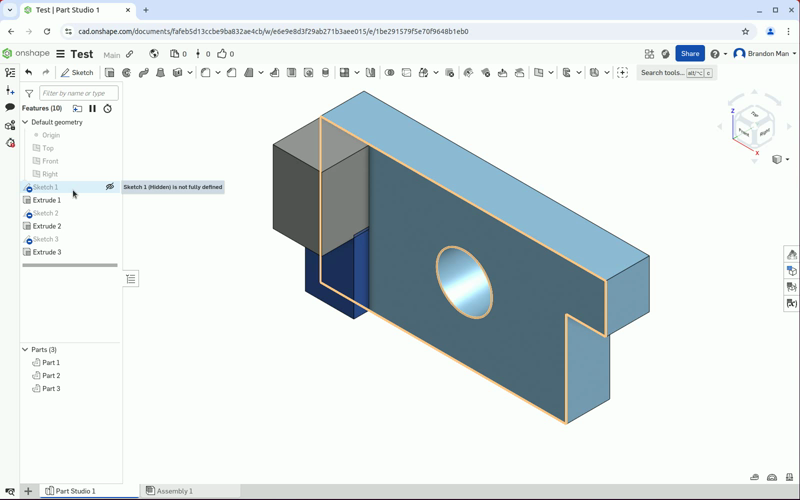
click(73, 189)